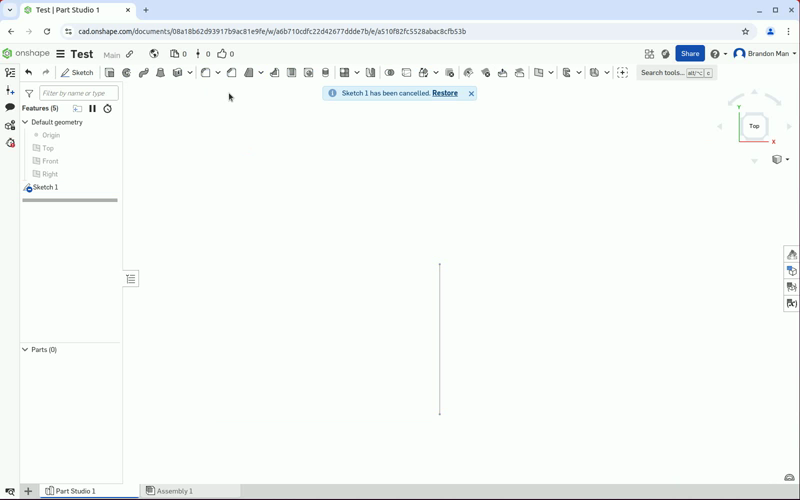
key(shift+h)
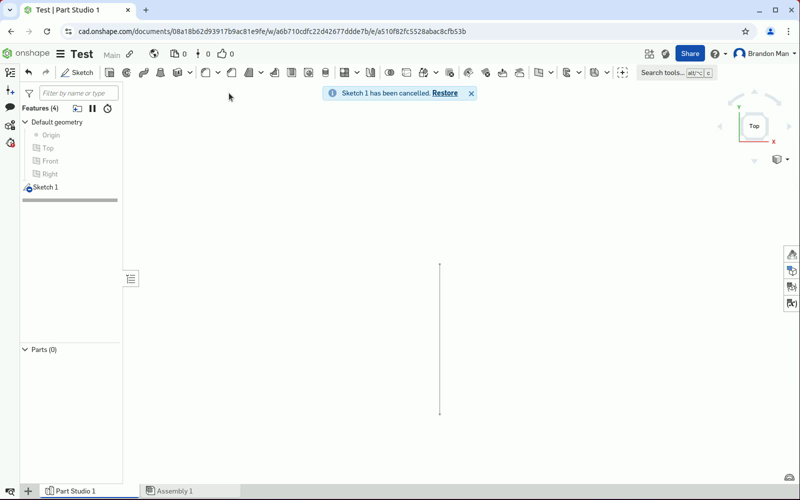
mouse_move(73, 352)
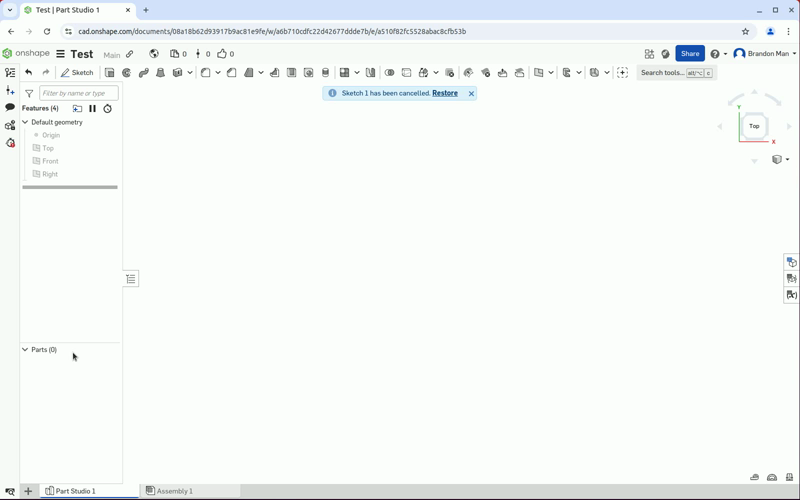
key(y)
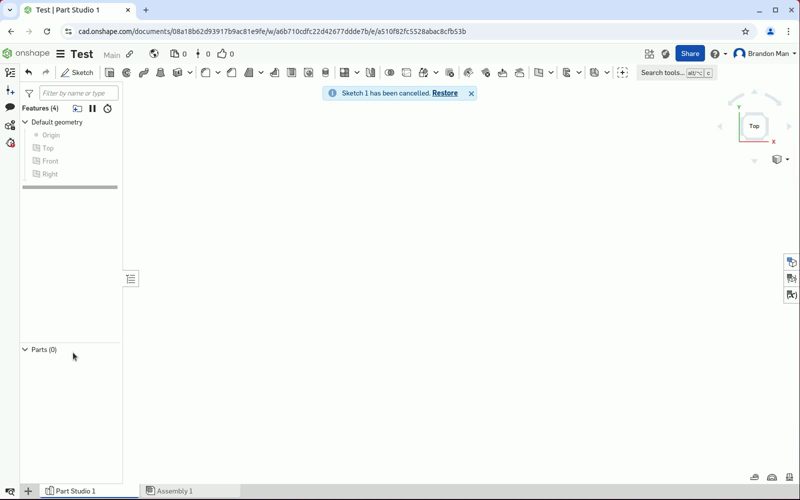
key(shift+p)
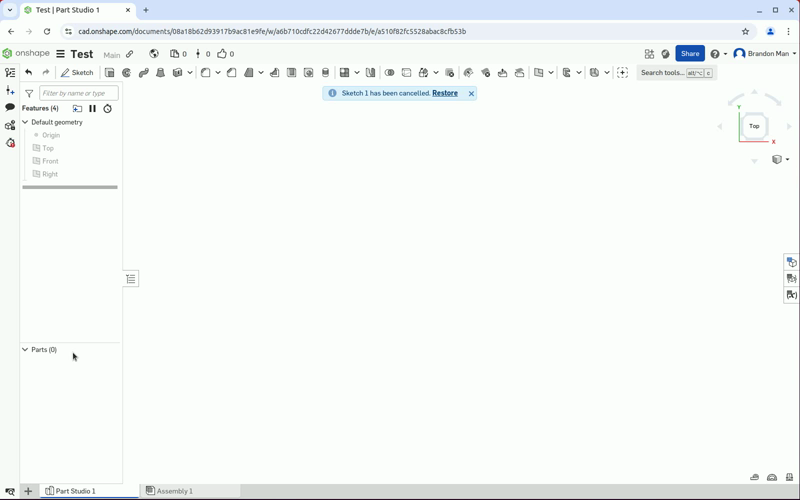
key(space)
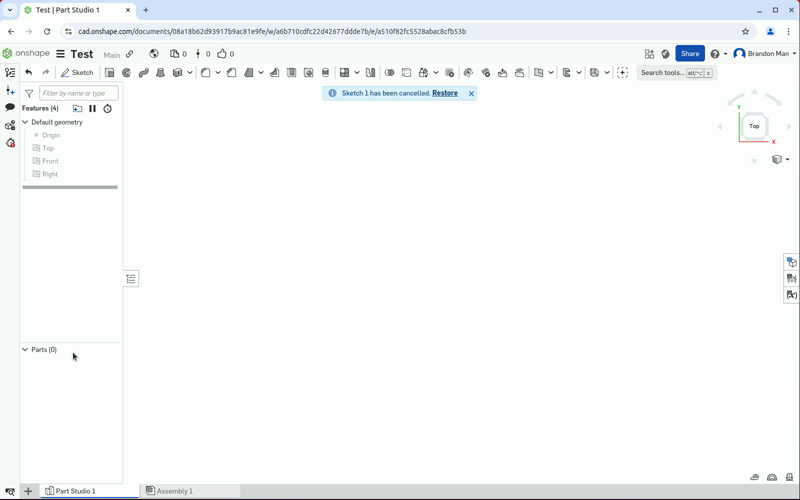
key_down(shift)
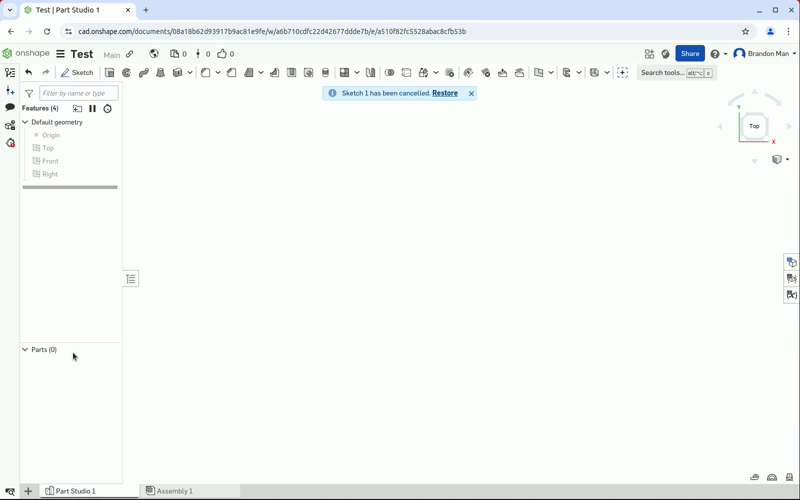
key(up)
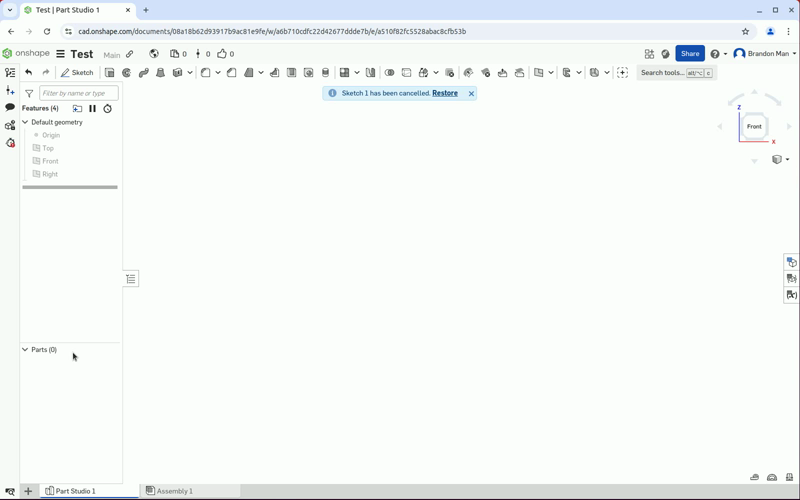
key_up(shift)
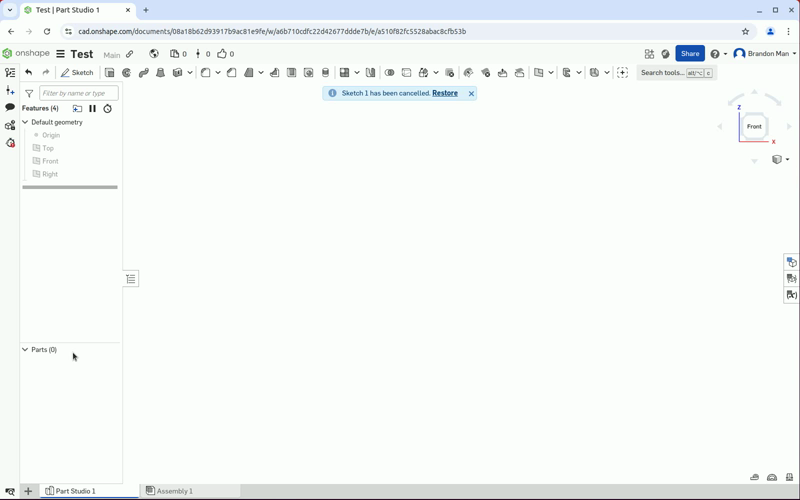
key(space)
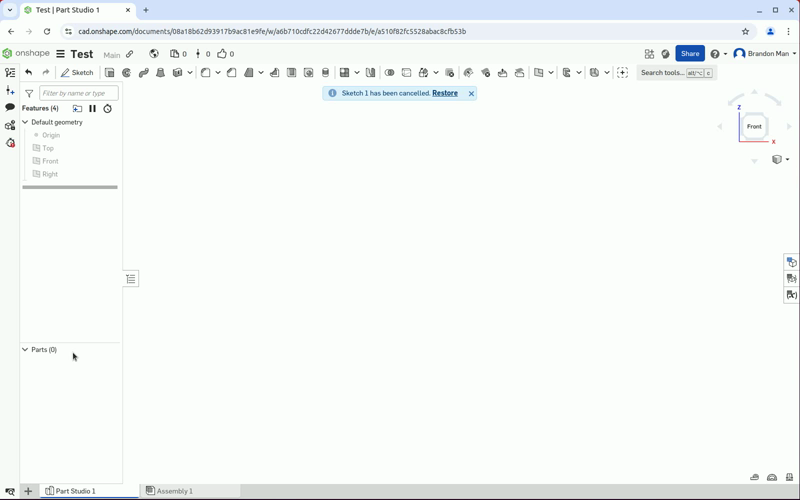
key_down(shift)
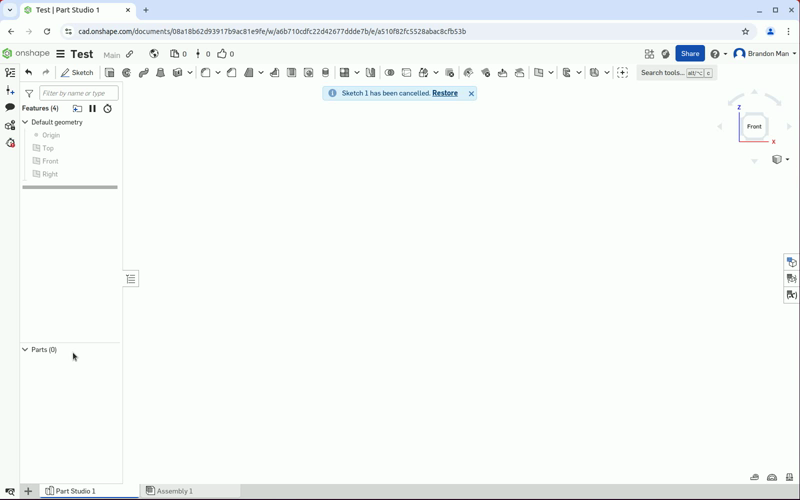
key(left)
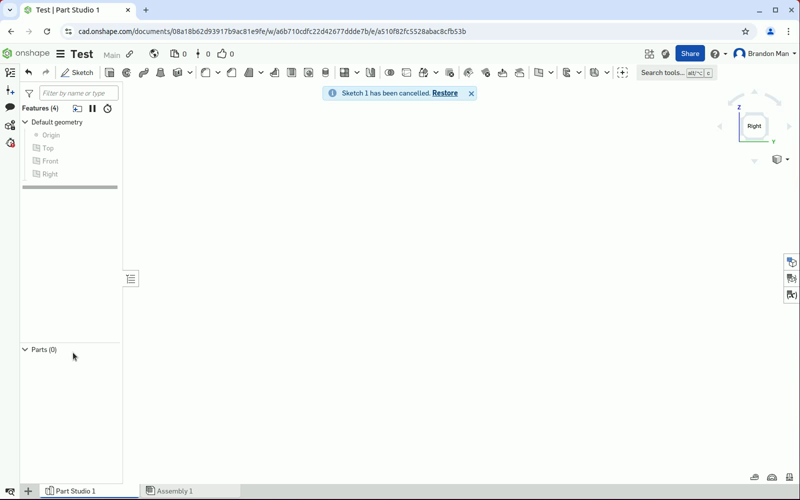
key_up(shift)
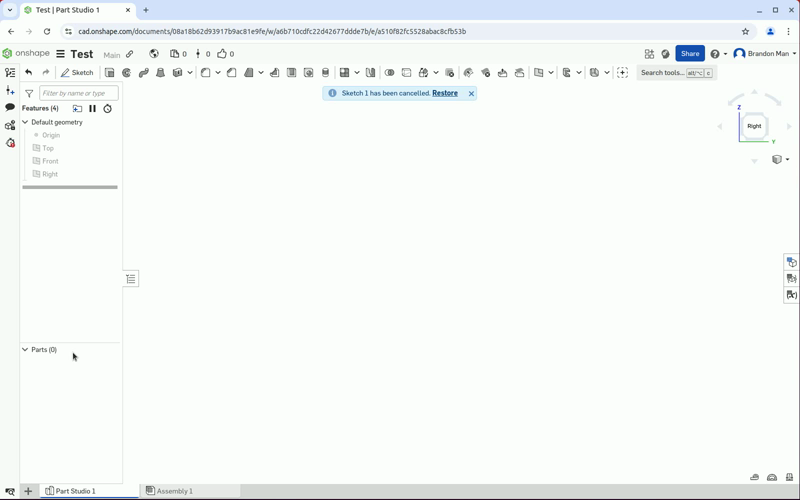
mouse_move(73, 352)
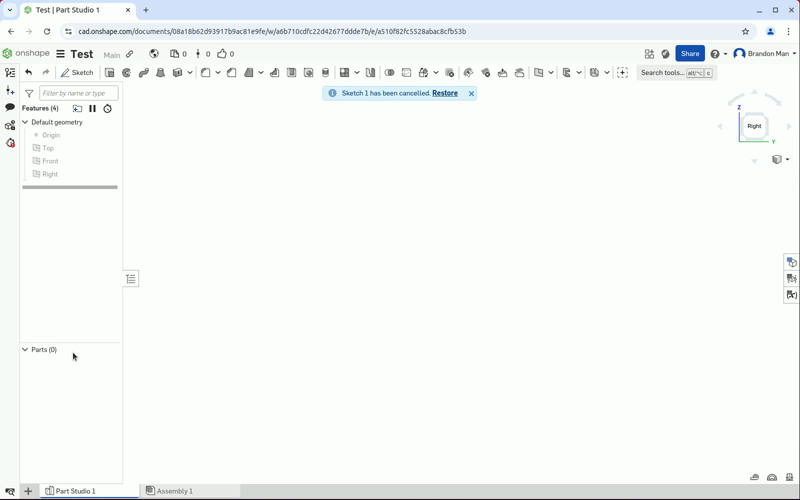
key(shift+y)
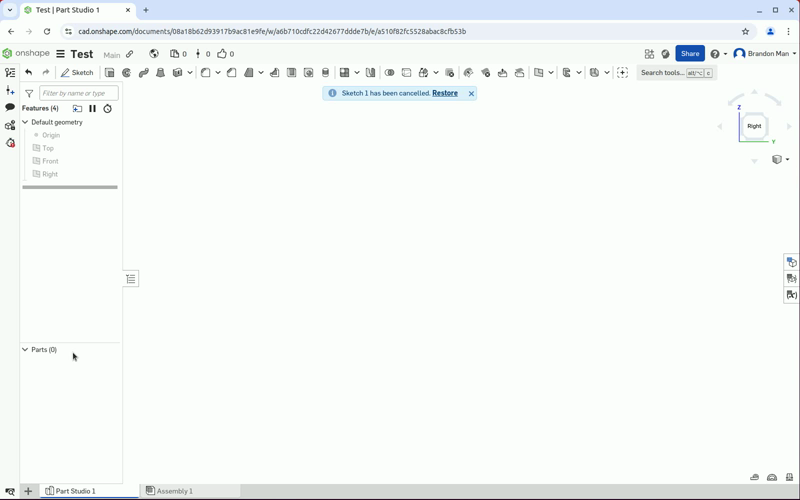
key(shift+s)
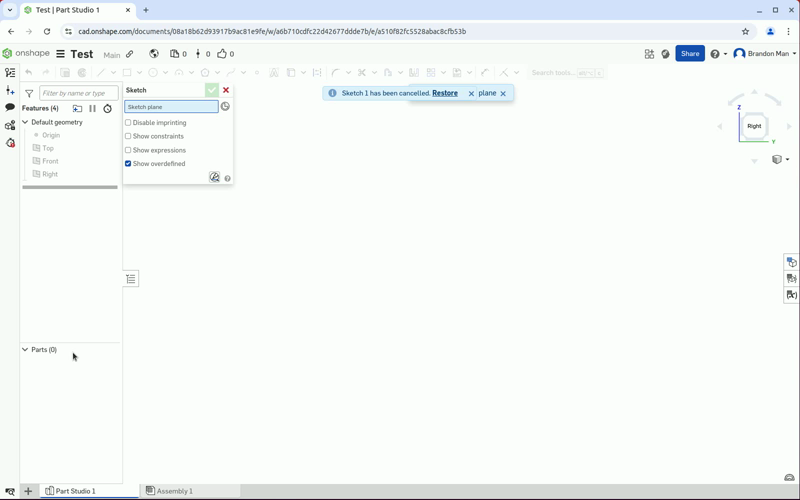
mouse_move(73, 176)
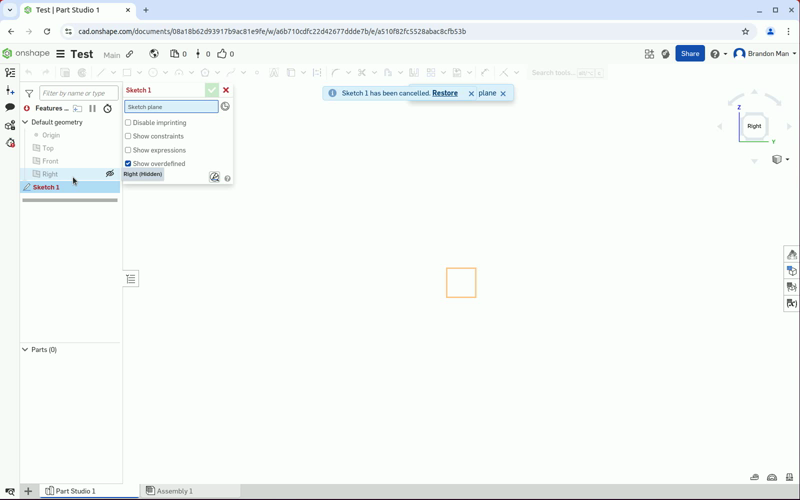
click(73, 176)
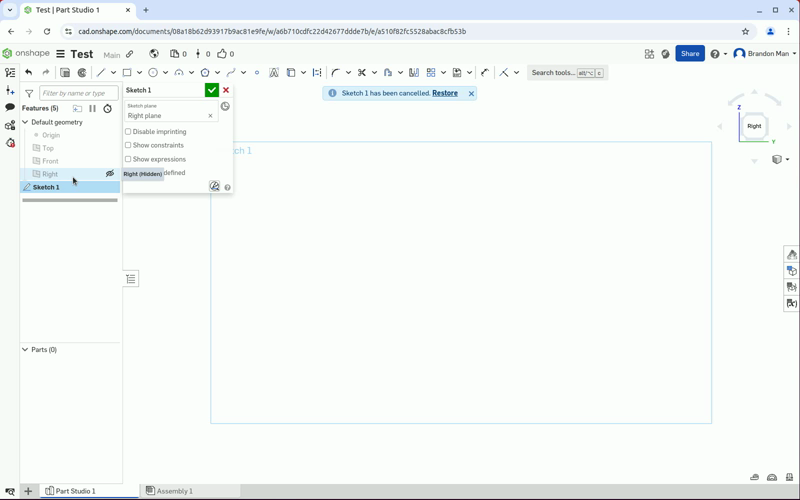
mouse_move(73, 352)
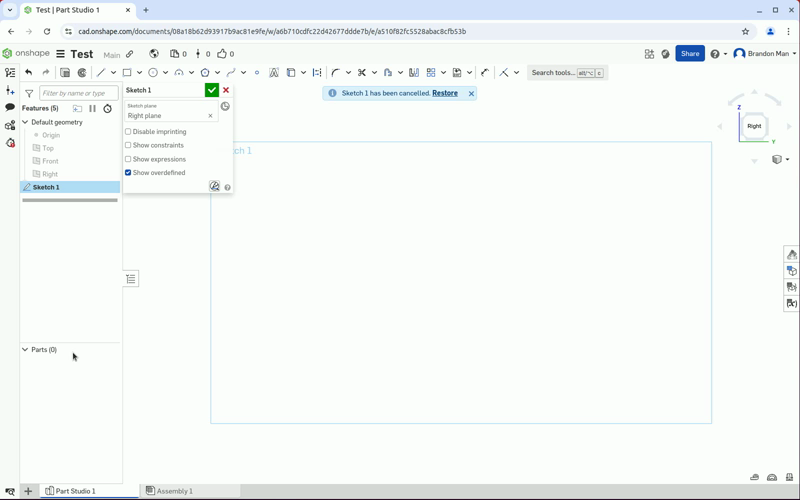
key(y)
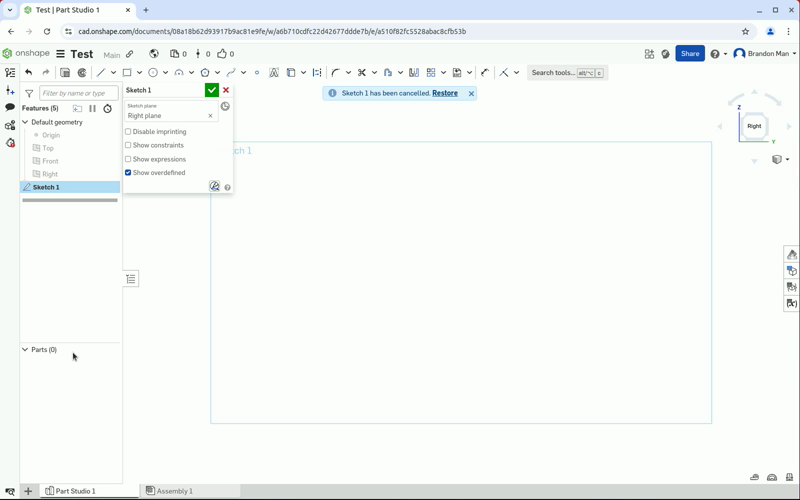
key(l)
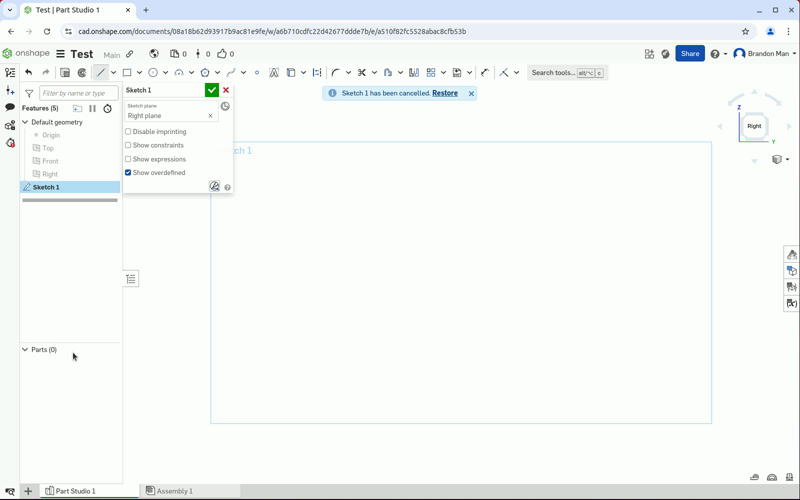
key_down(shift)
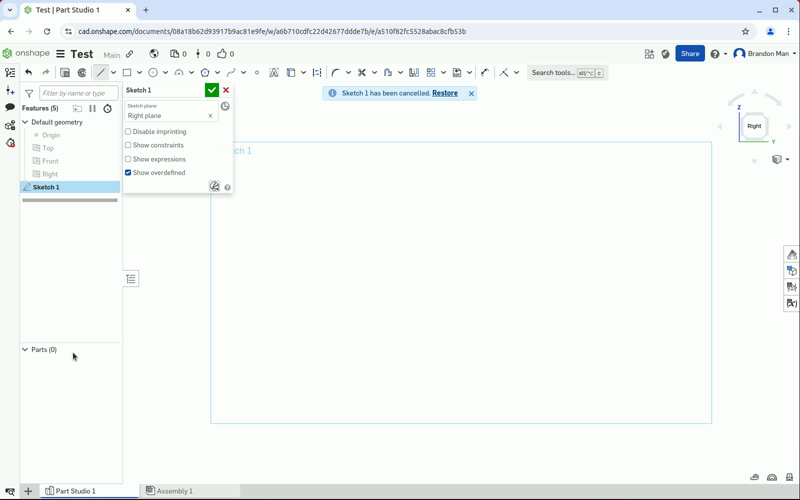
mouse_move(404, 249)
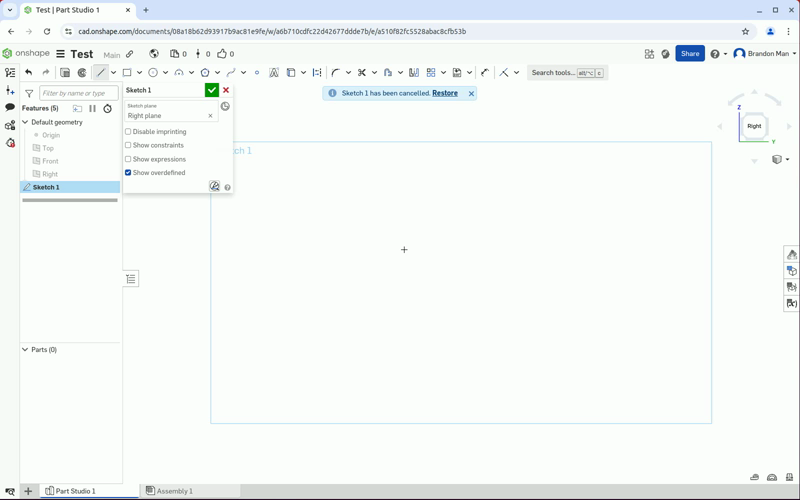
click(404, 249)
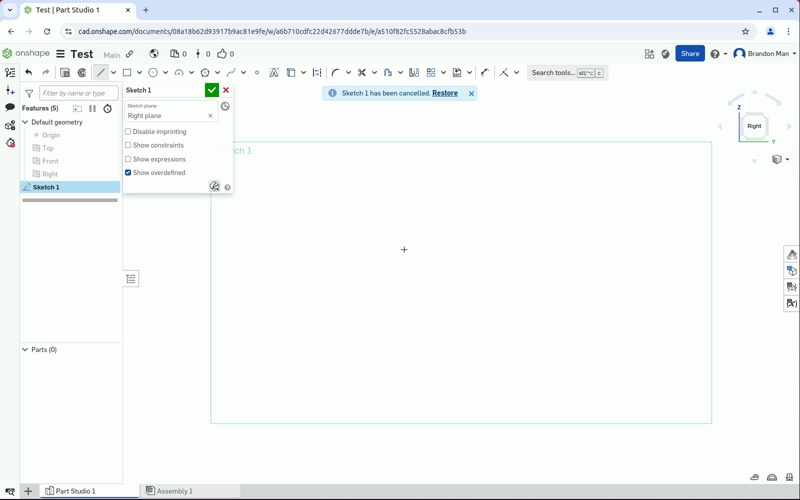
key_up(shift)
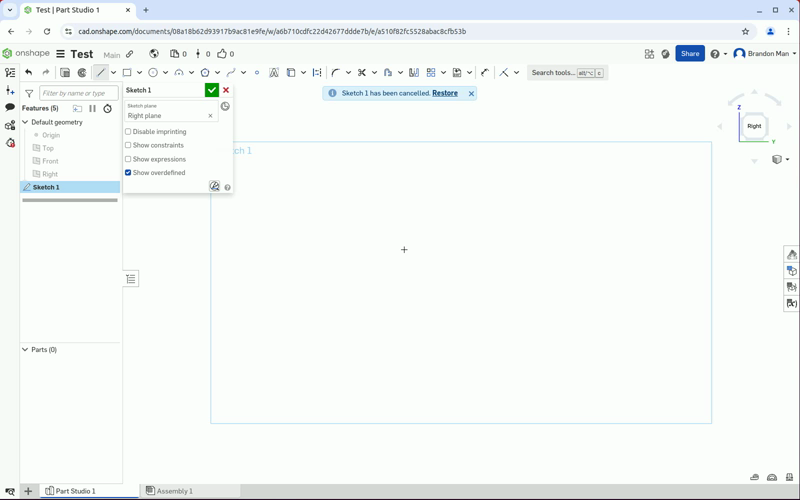
key_down(shift)
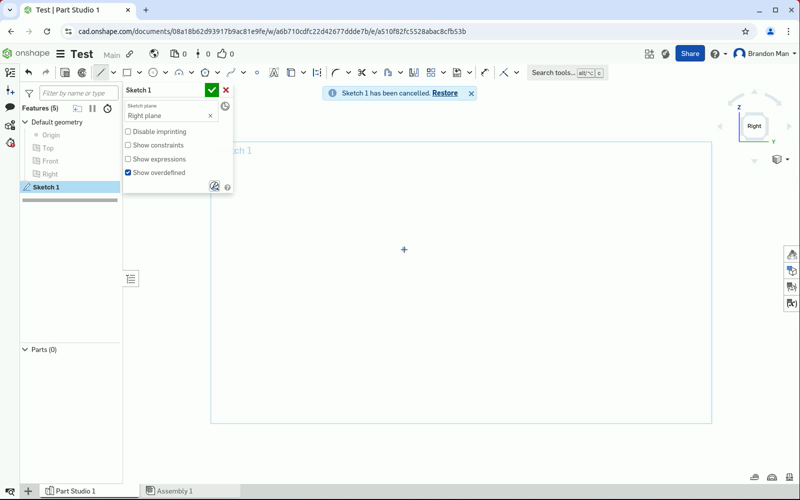
mouse_move(434, 249)
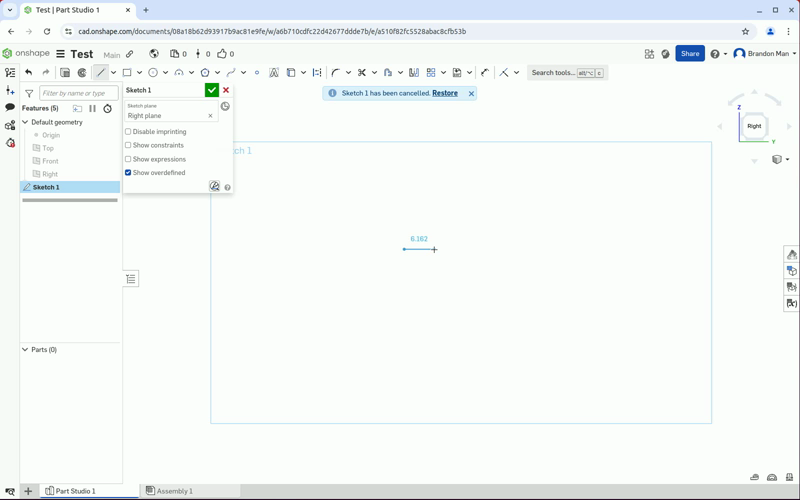
mouse_move(461, 249)
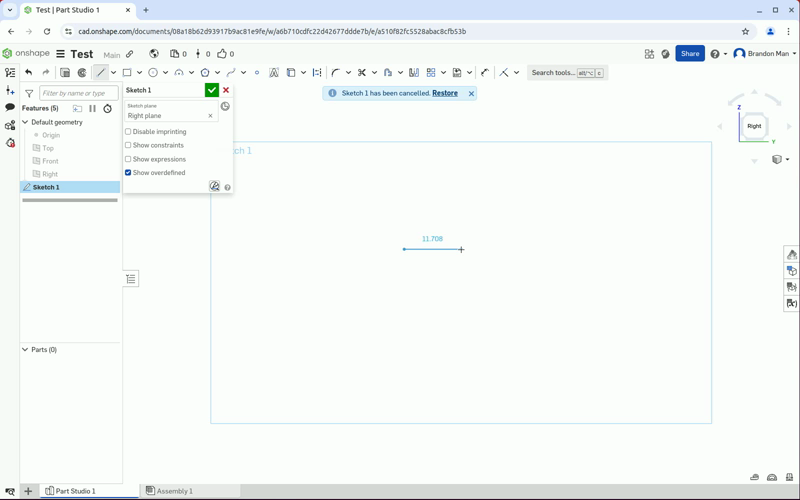
click(461, 249)
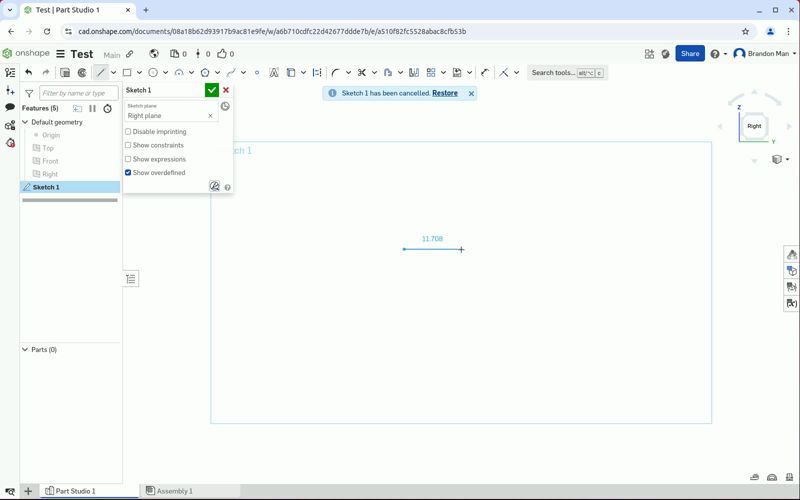
key_up(shift)
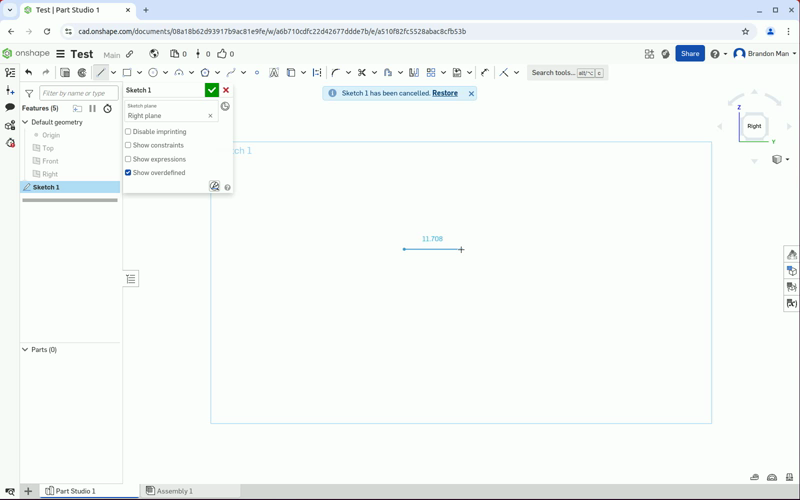
key_down(shift)
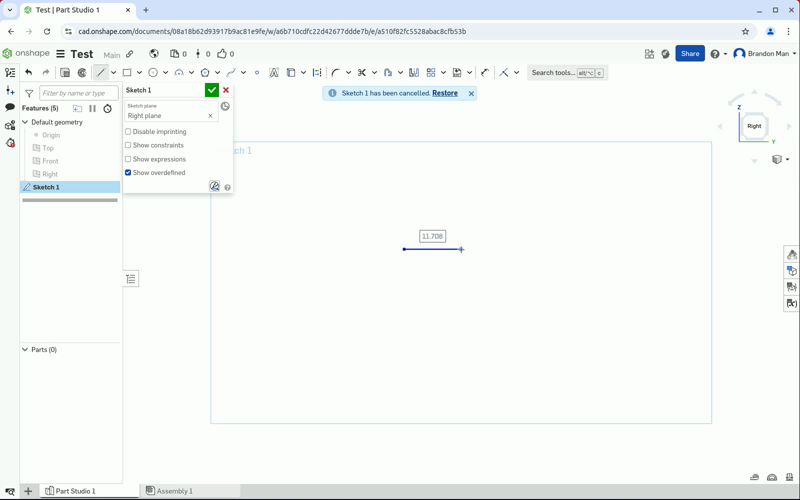
mouse_move(461, 170)
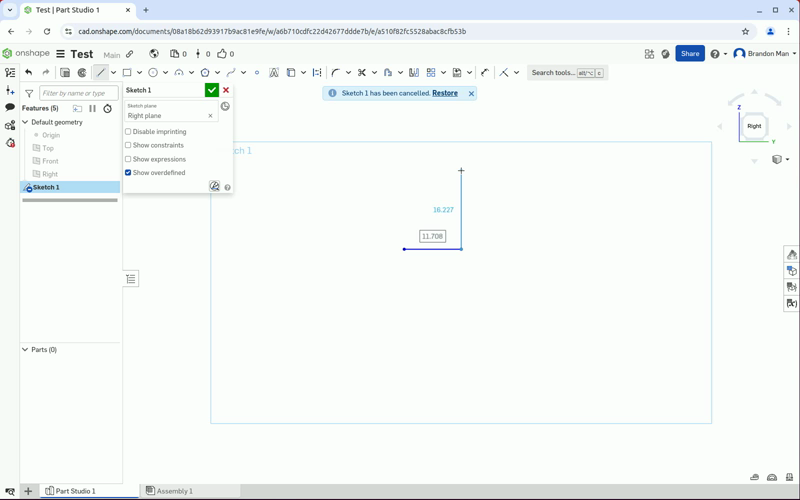
click(461, 170)
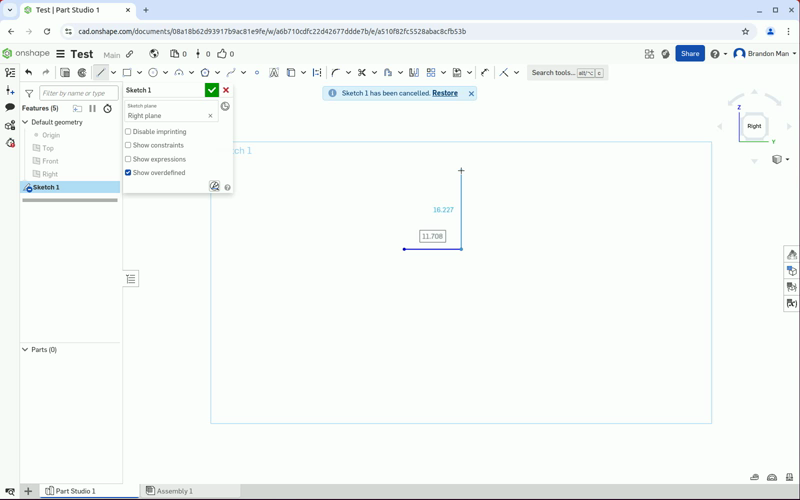
key_up(shift)
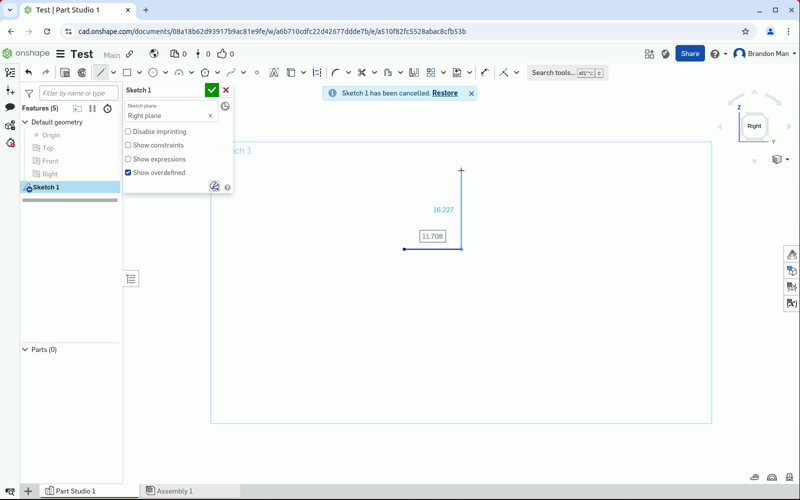
key_down(shift)
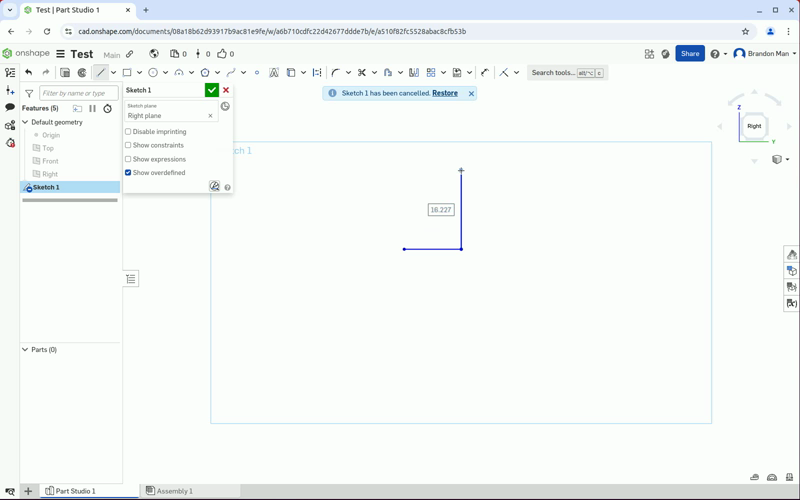
mouse_move(491, 170)
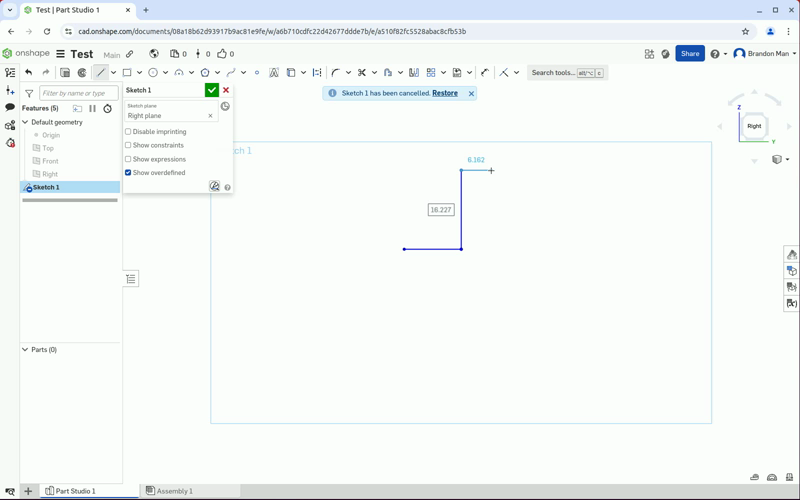
mouse_move(455, 170)
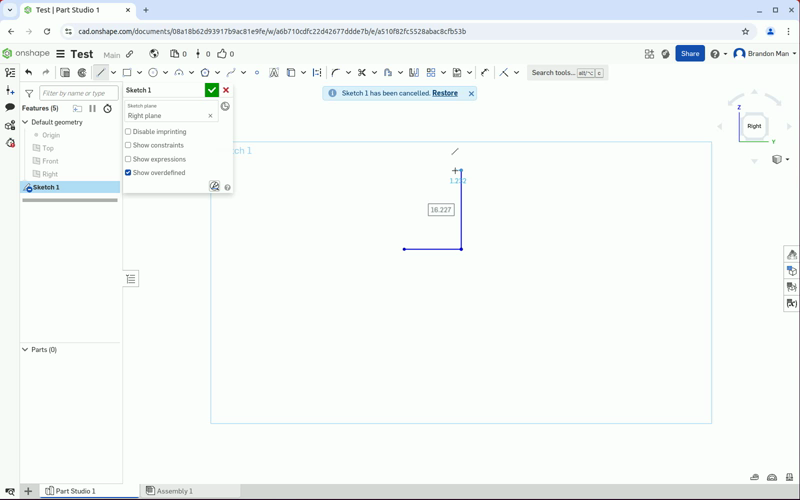
scroll(6)
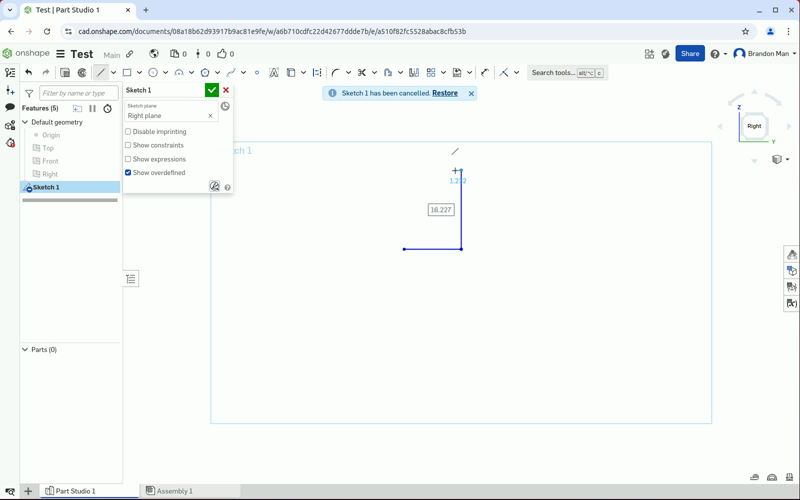
scroll(6)
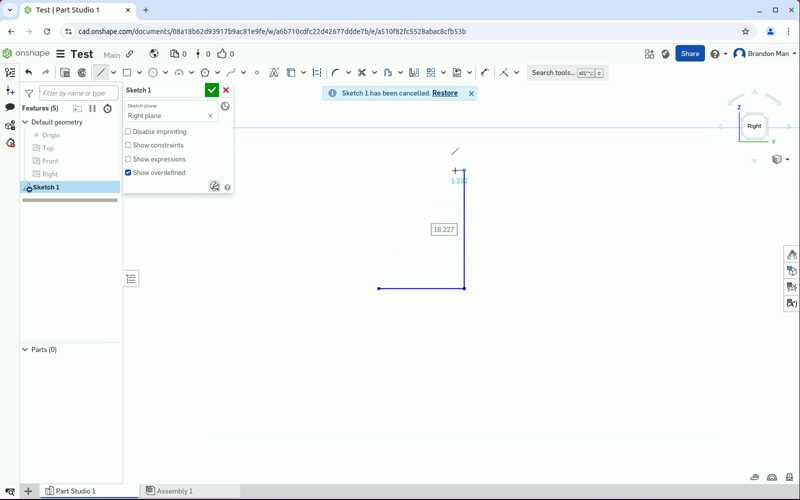
scroll(6)
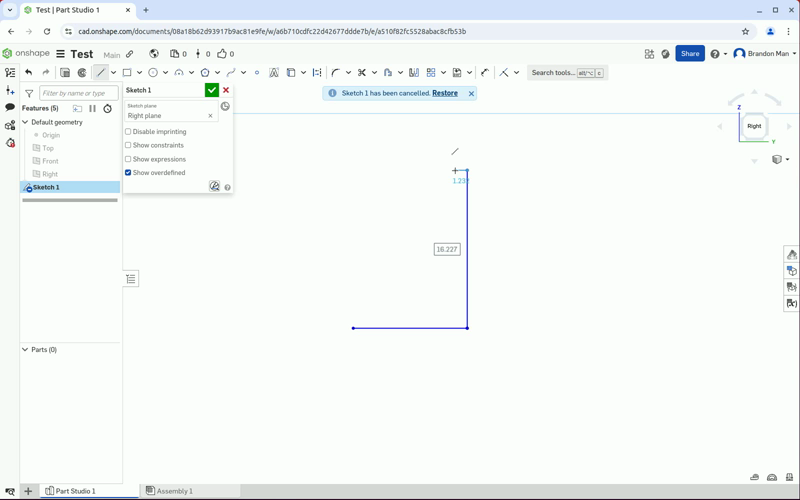
scroll(6)
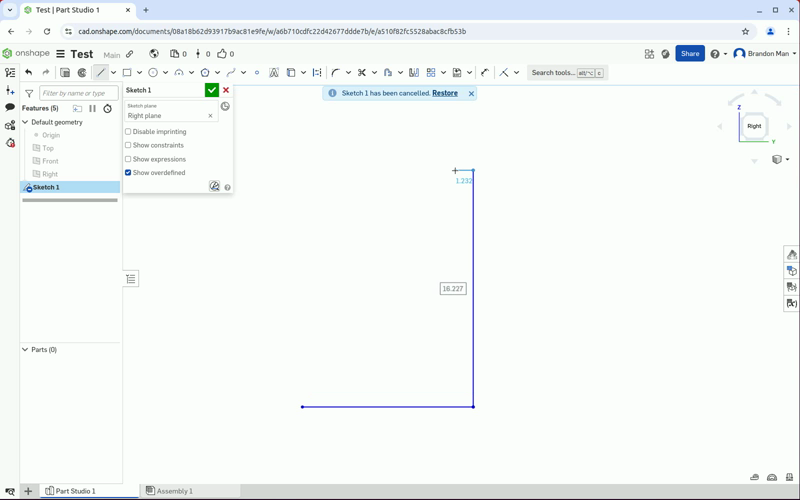
scroll(6)
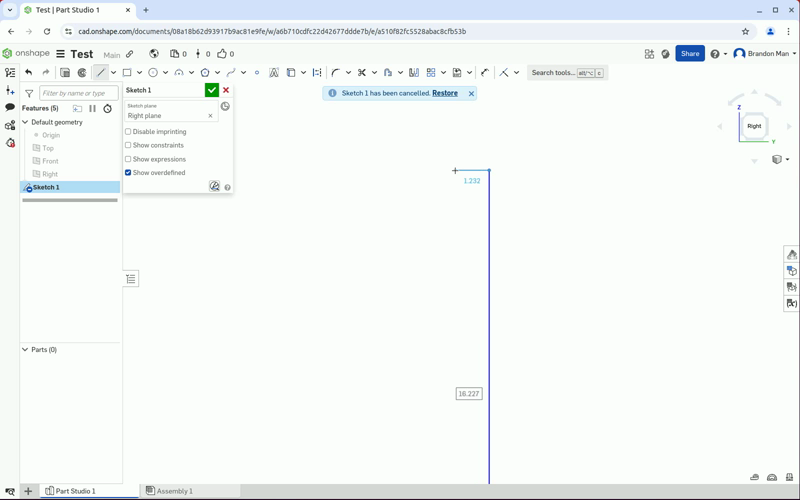
scroll(6)
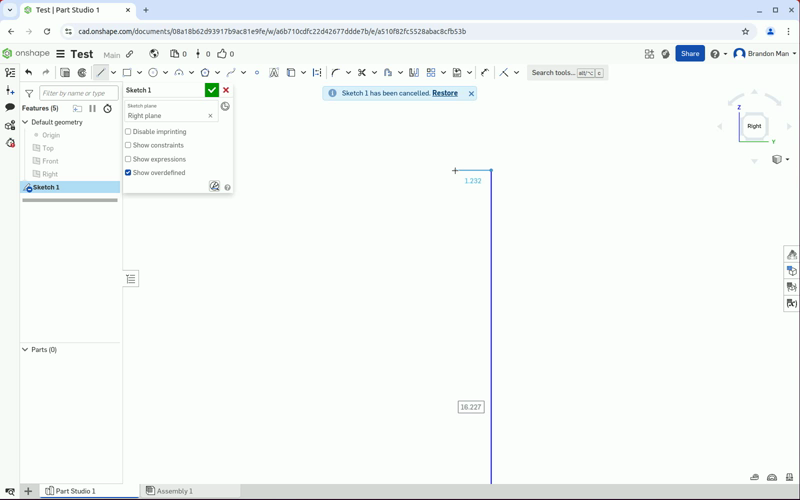
scroll(6)
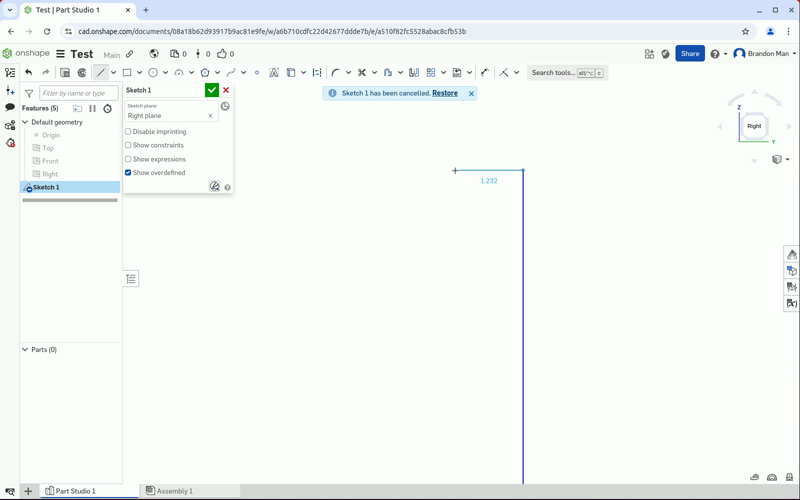
click(455, 170)
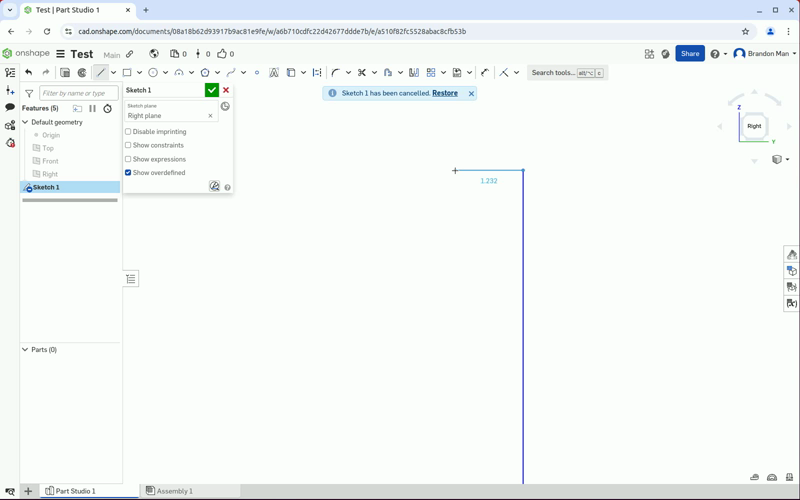
scroll(-6)
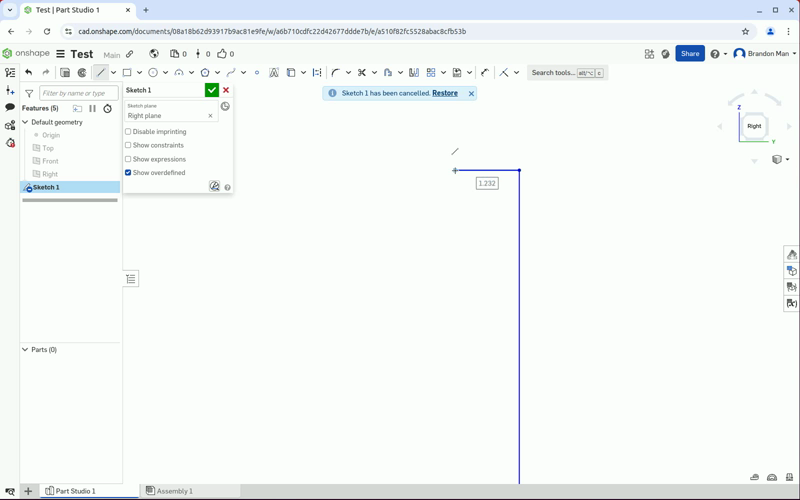
scroll(-6)
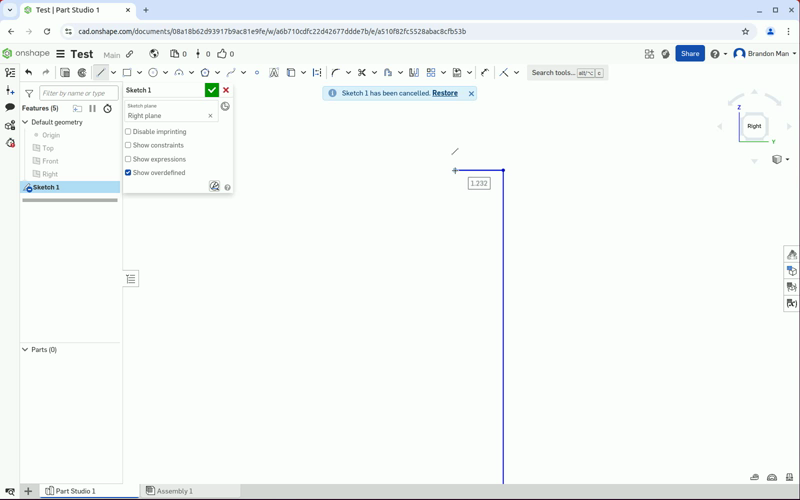
scroll(-6)
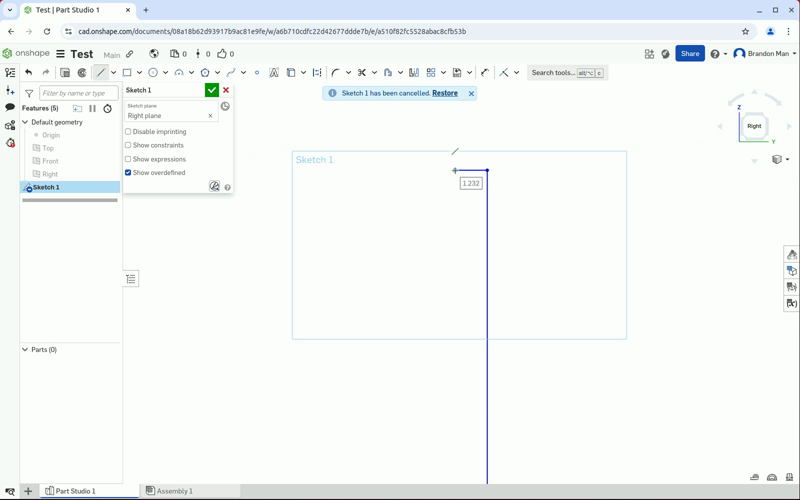
scroll(-6)
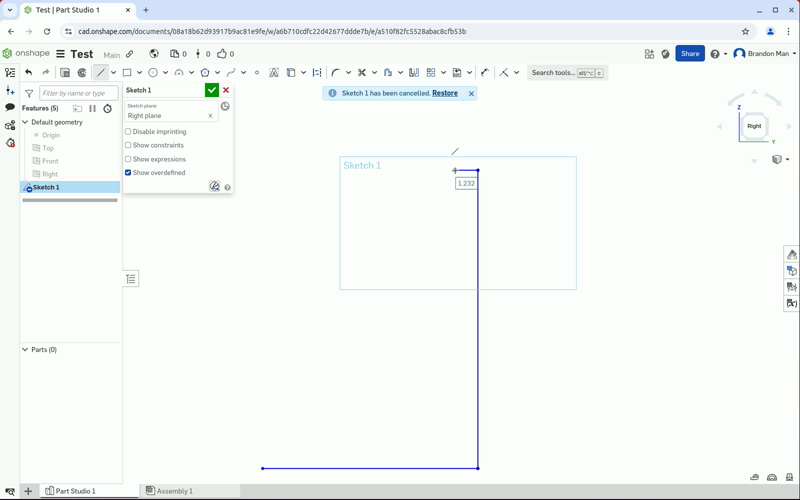
scroll(-6)
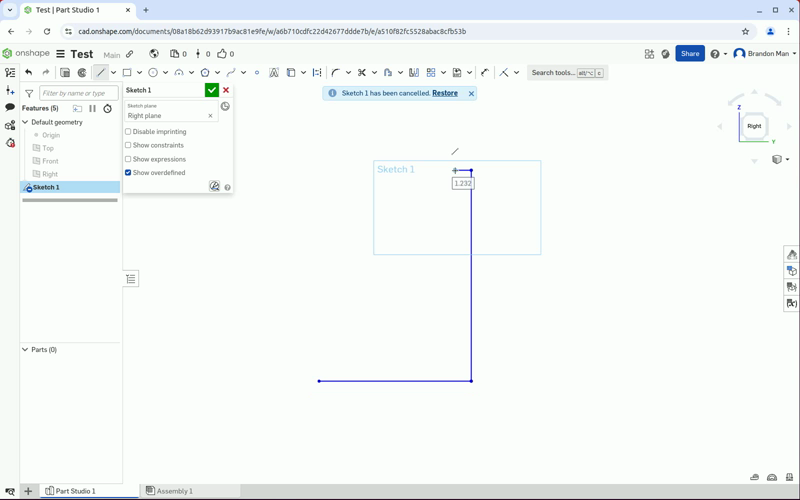
scroll(-6)
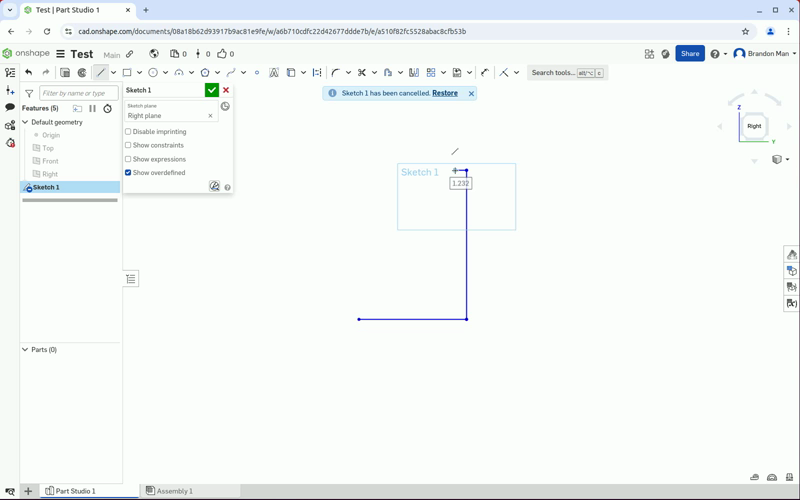
scroll(-6)
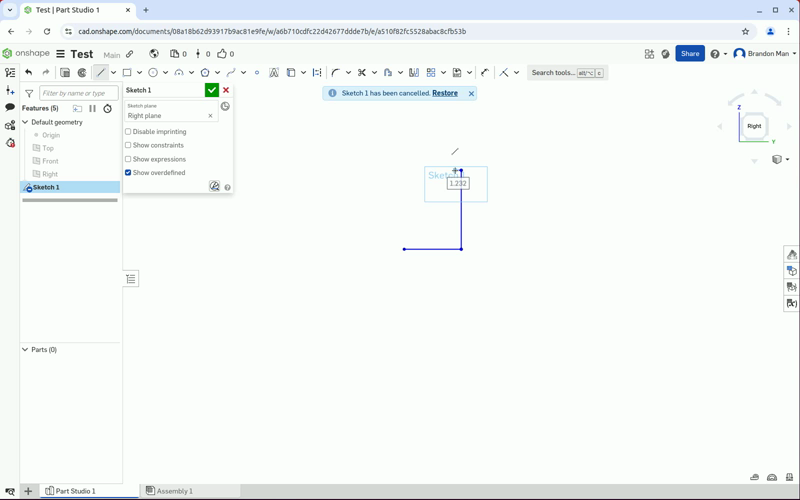
key_up(shift)
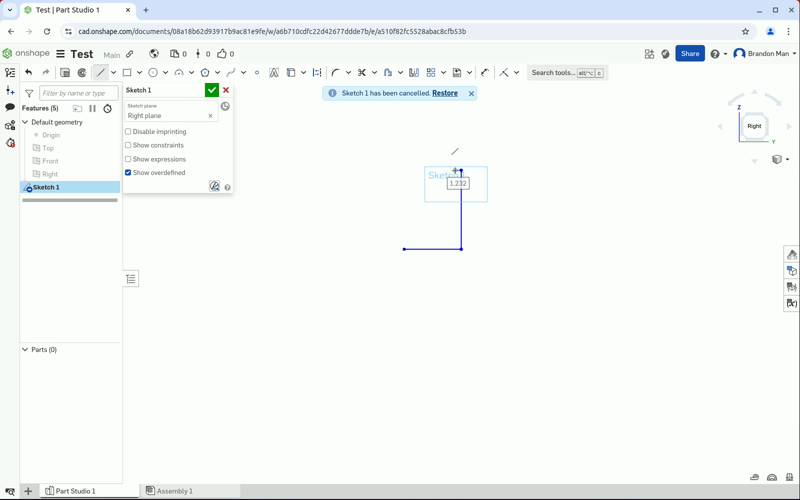
key_down(shift)
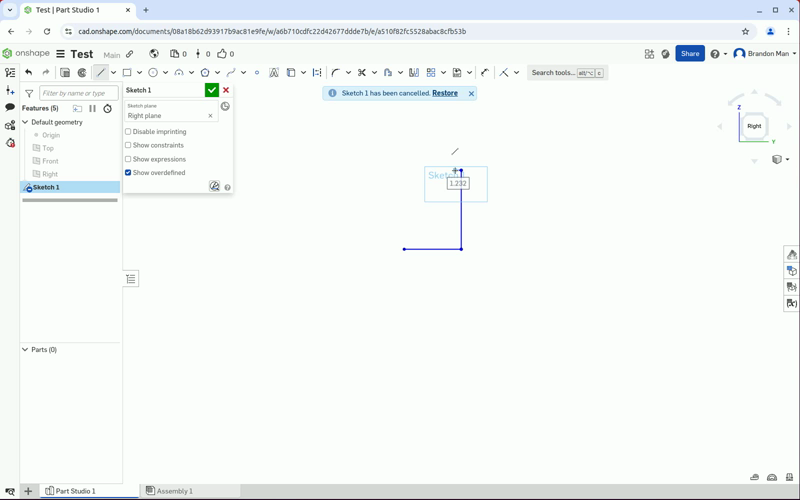
mouse_move(404, 249)
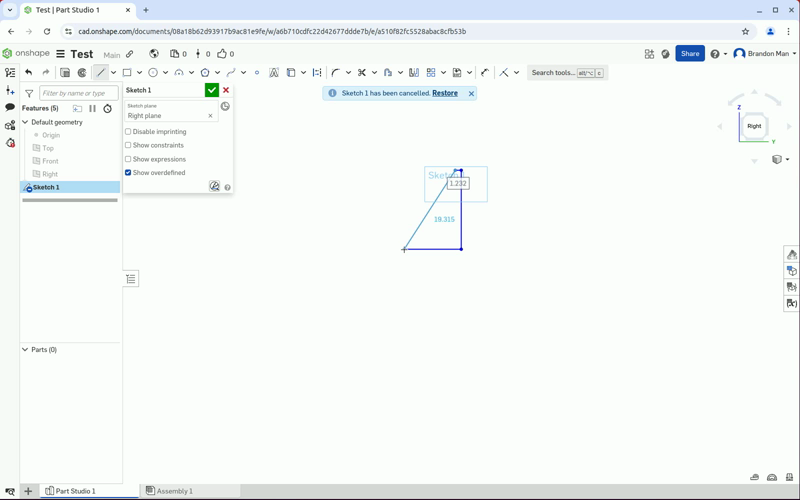
key_up(shift)
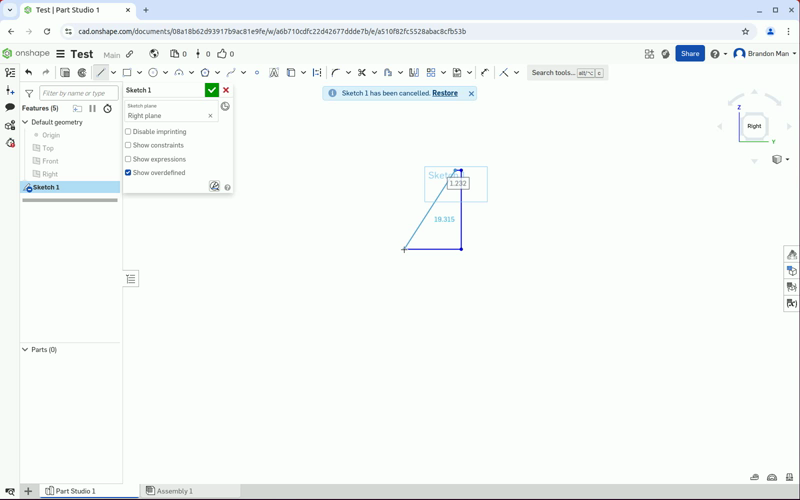
click(404, 249)
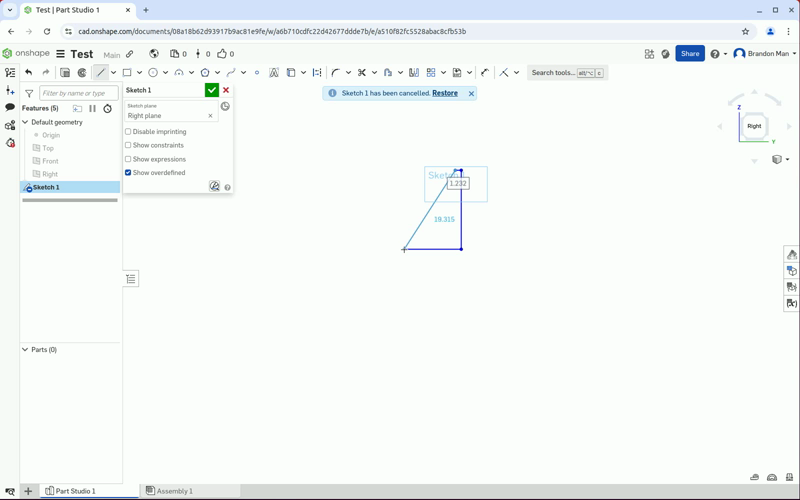
key(esc)
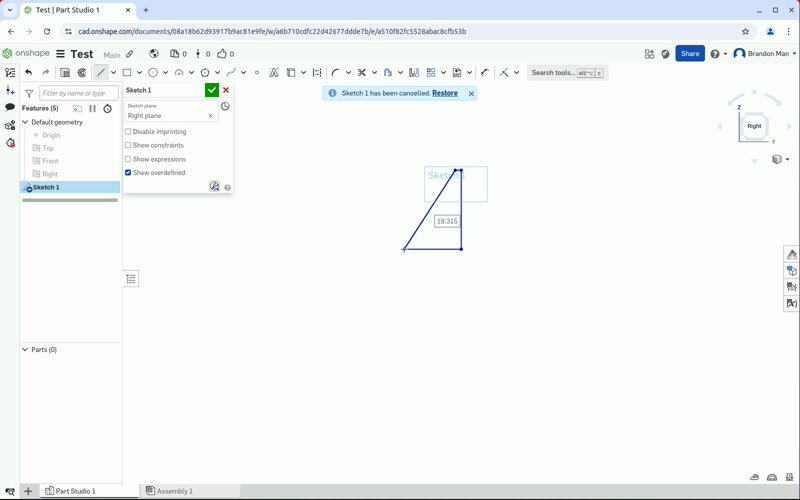
mouse_move(438, 210)
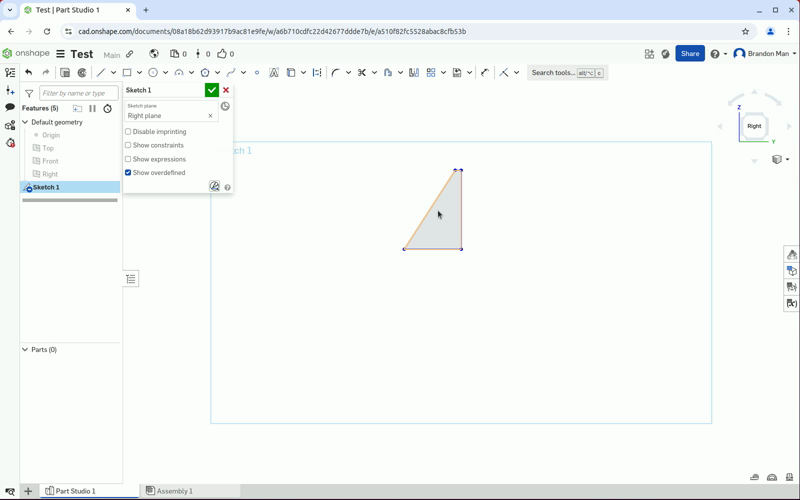
click(438, 210)
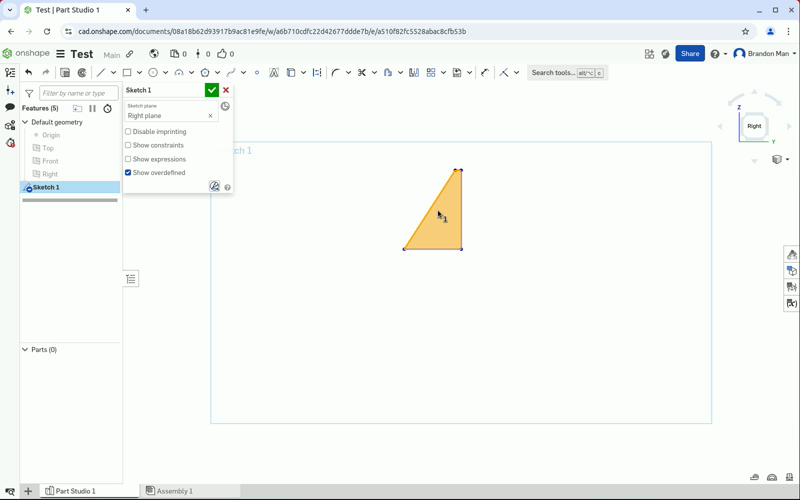
mouse_move(73, 352)
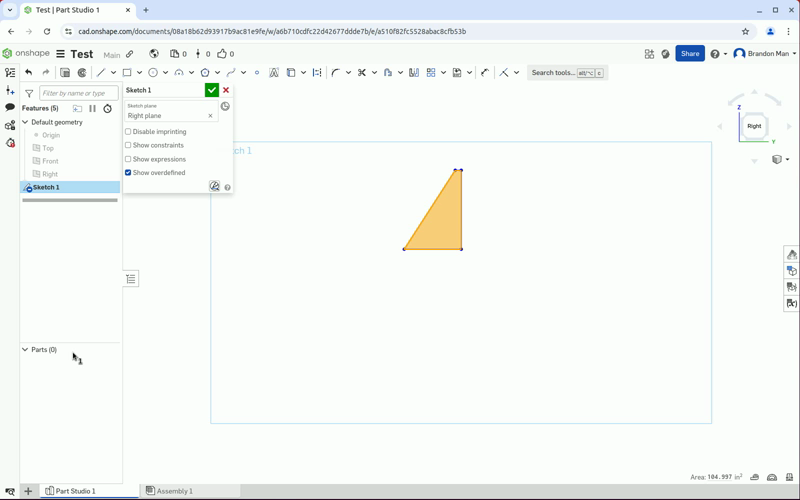
key(shift+y)
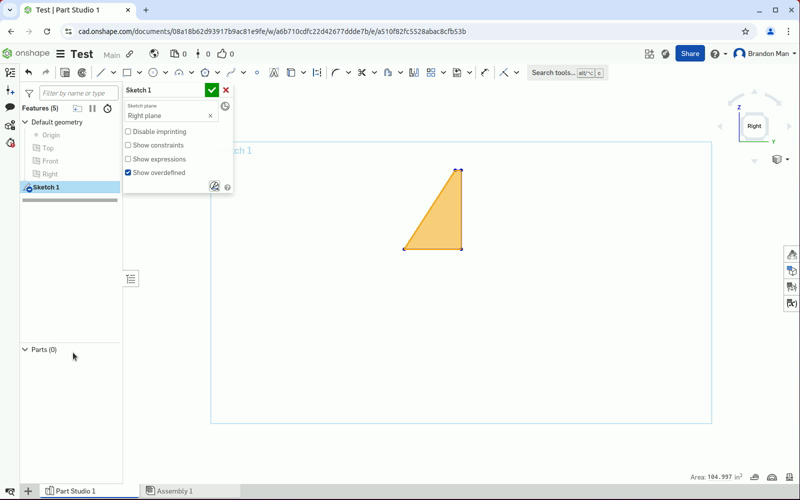
key(shift+e)
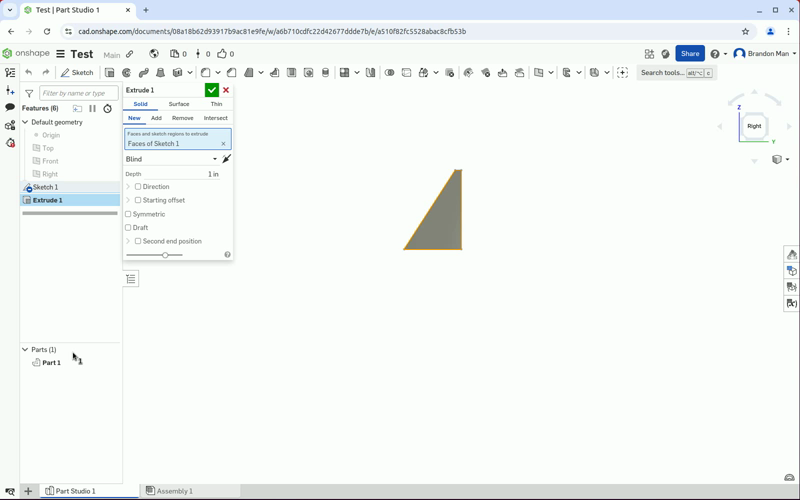
mouse_move(143, 106)
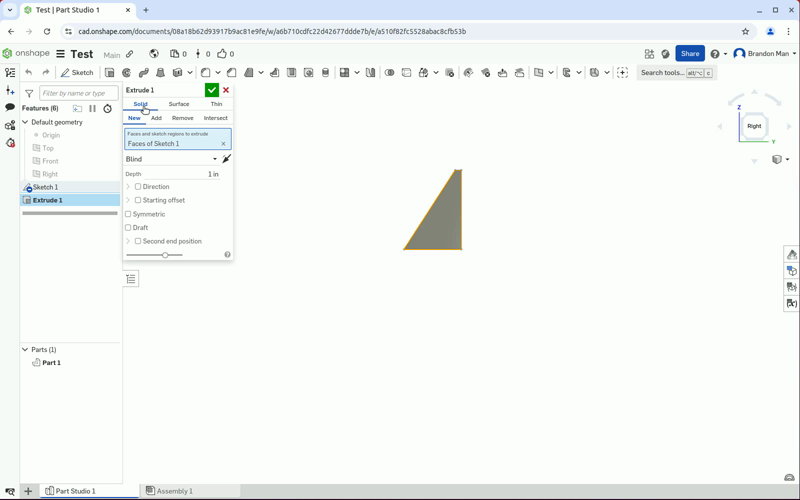
click(143, 106)
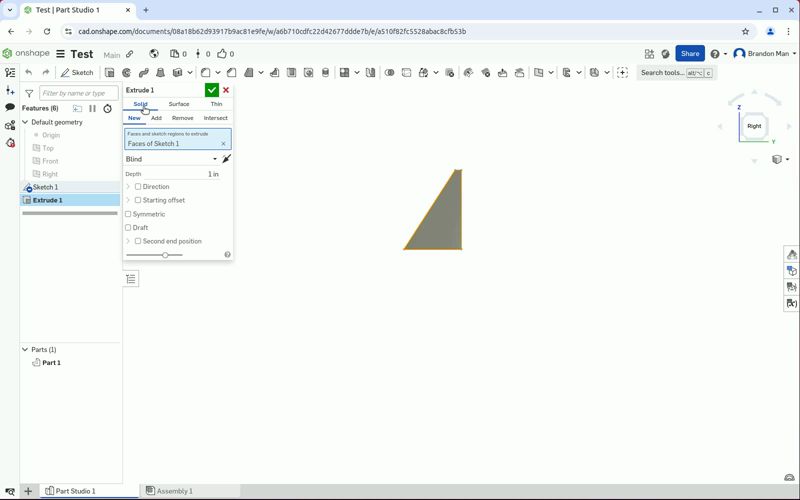
mouse_move(137, 120)
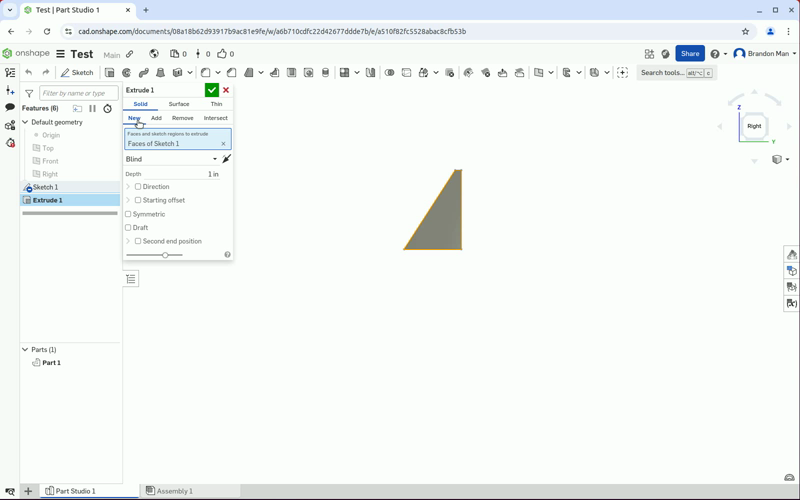
click(137, 120)
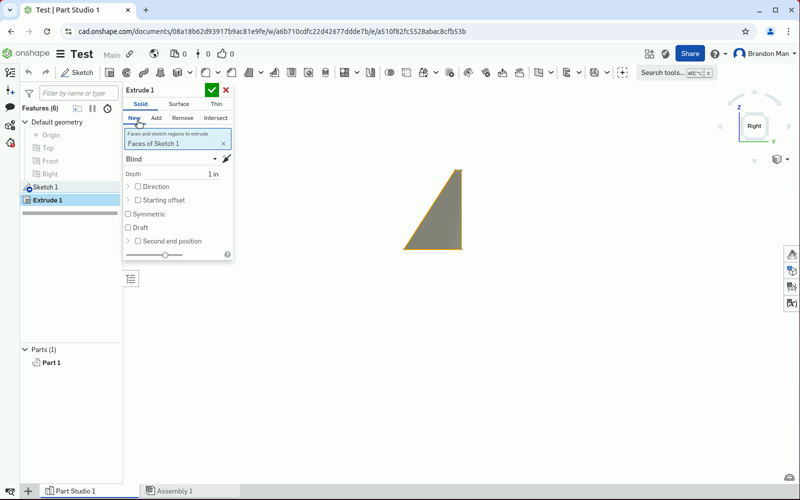
key(tab, 4)
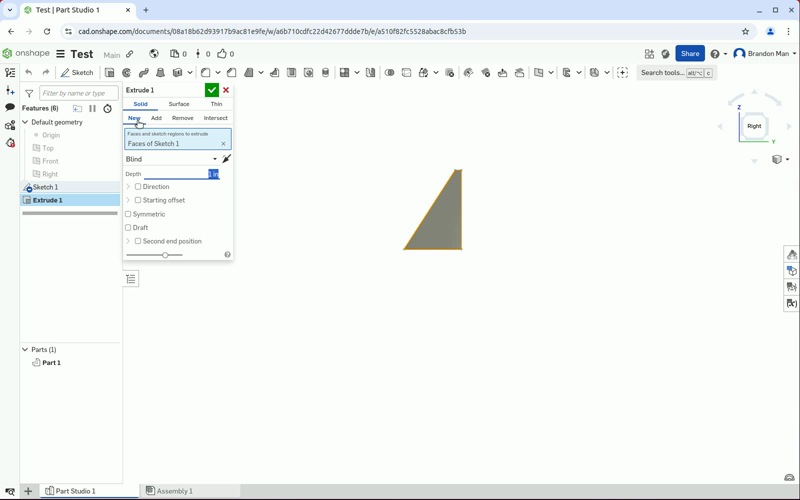
text(18.294)
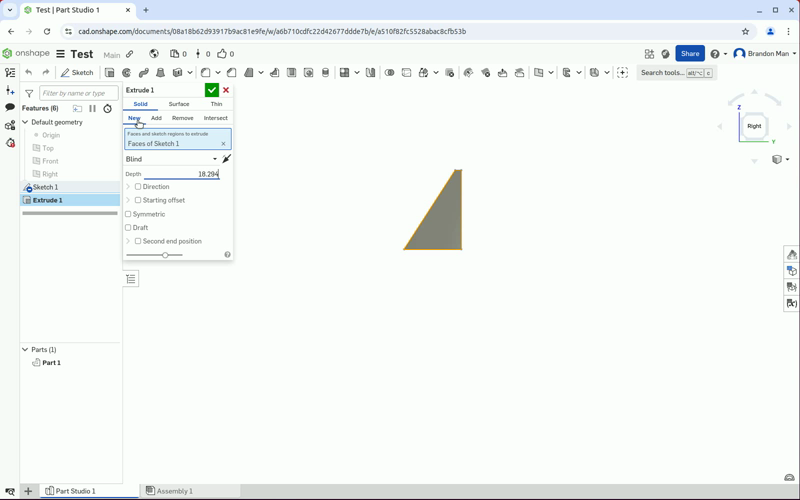
key(tab, 3)
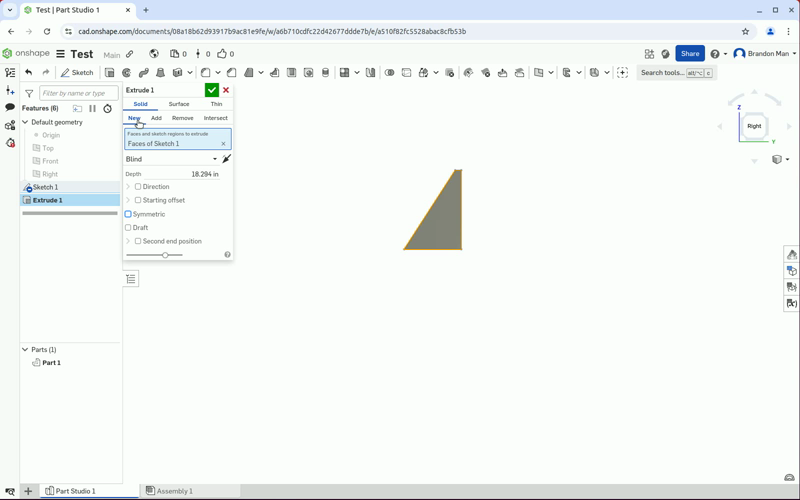
key(space)
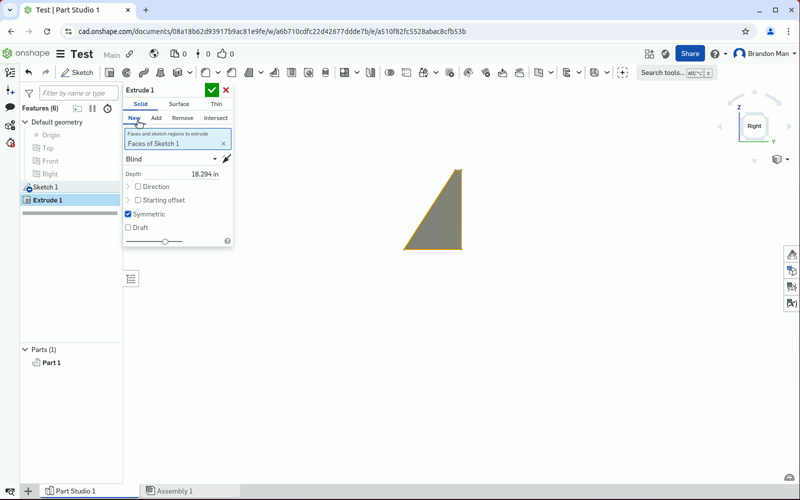
key(enter)
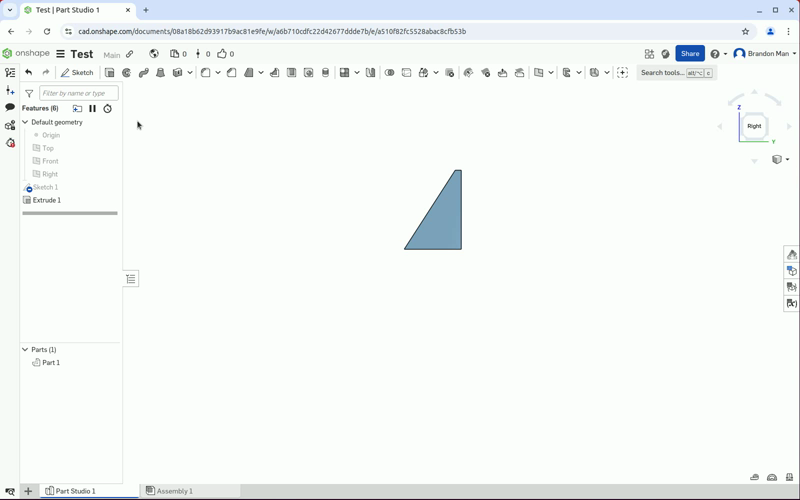
key(shift+h)
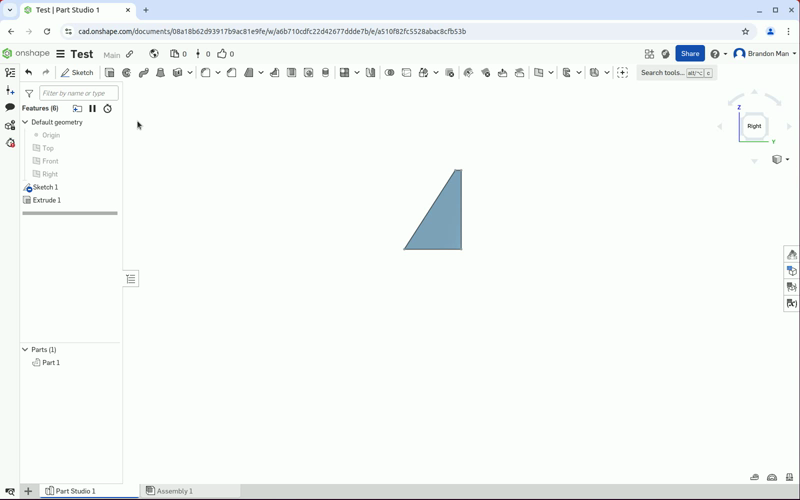
key(shift+h)
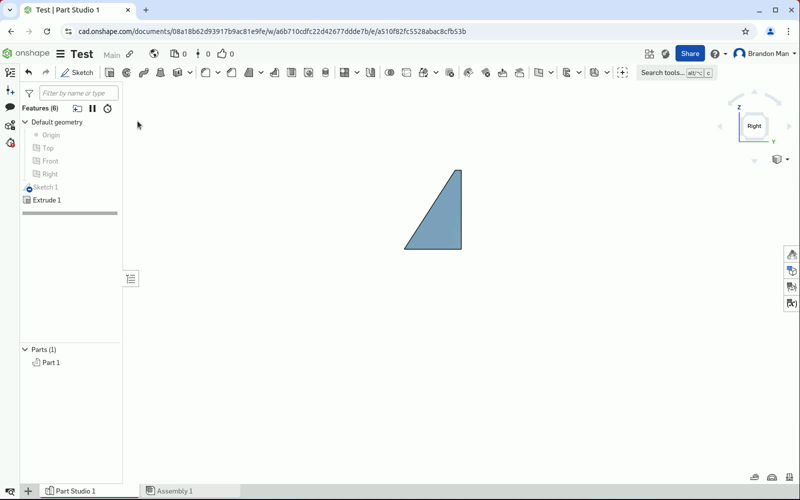
mouse_move(73, 189)
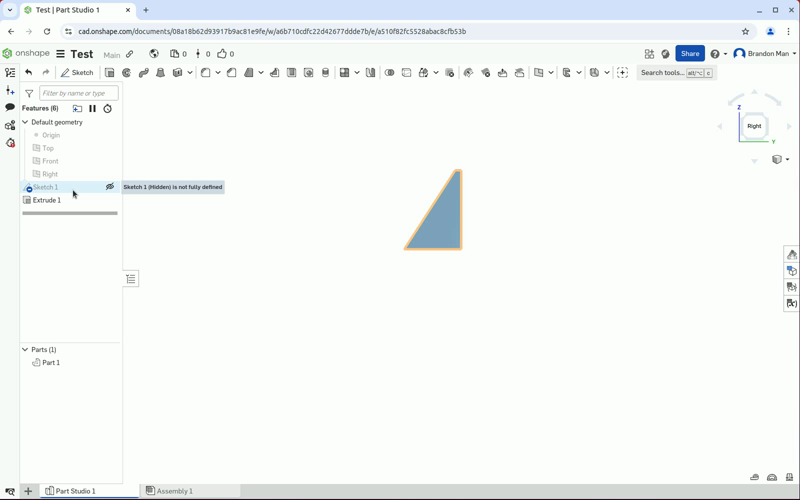
click(73, 189)
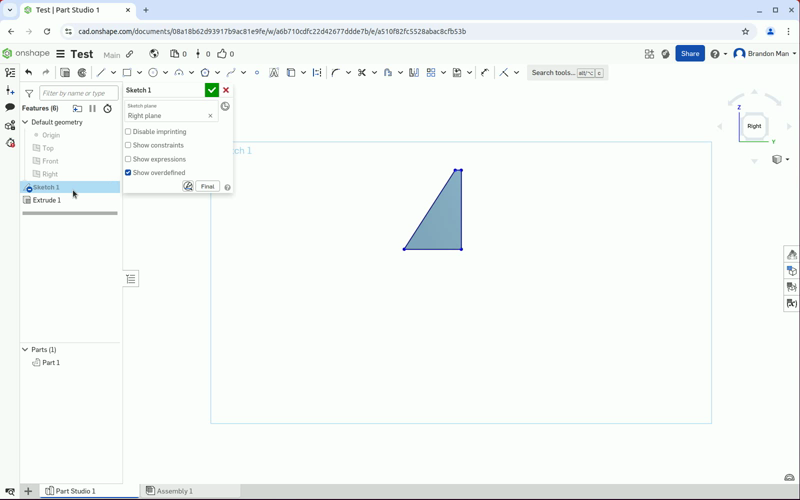
mouse_move(229, 92)
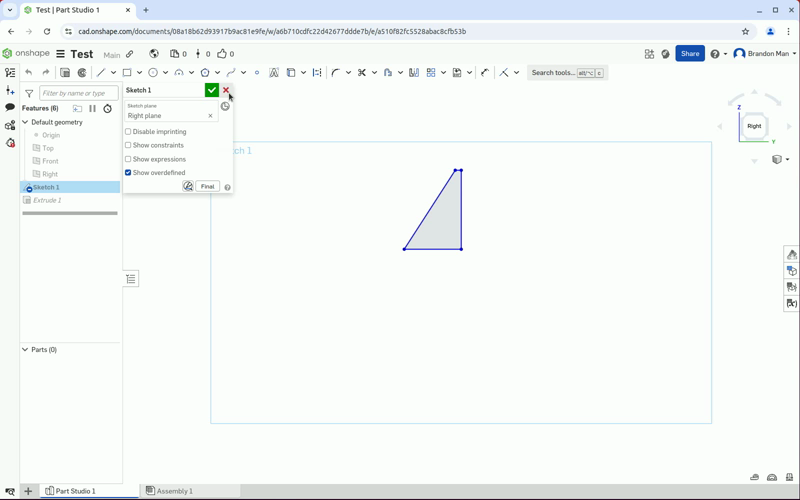
click(229, 92)
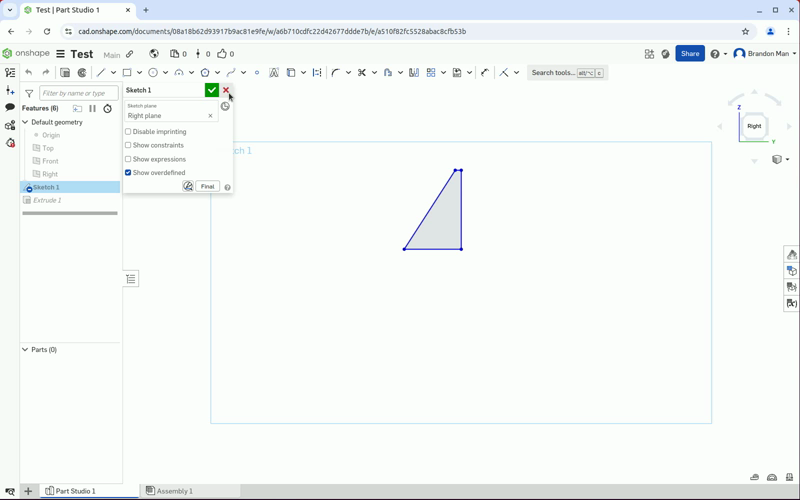
key(shift+s)
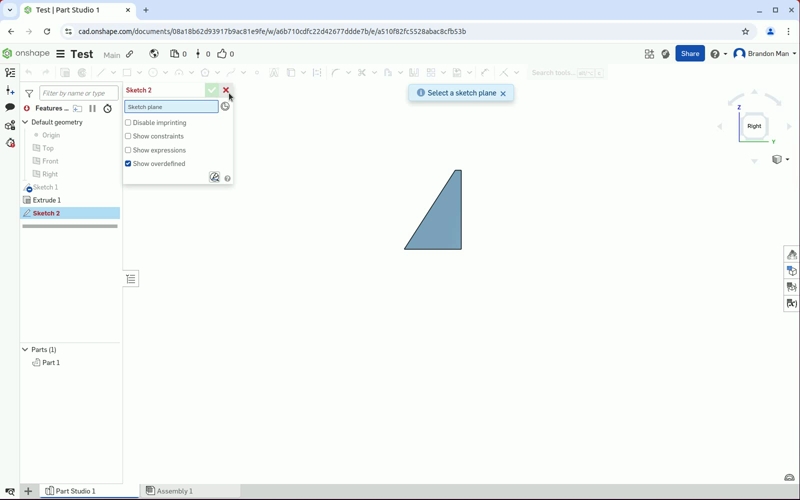
mouse_move(73, 176)
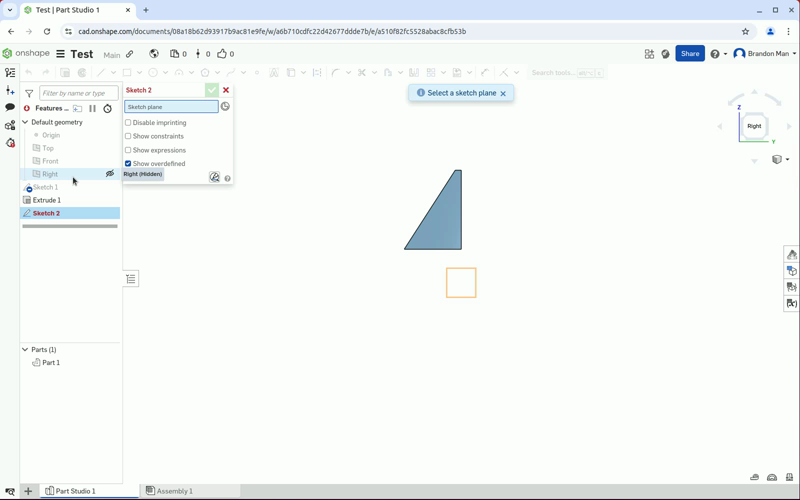
click(73, 176)
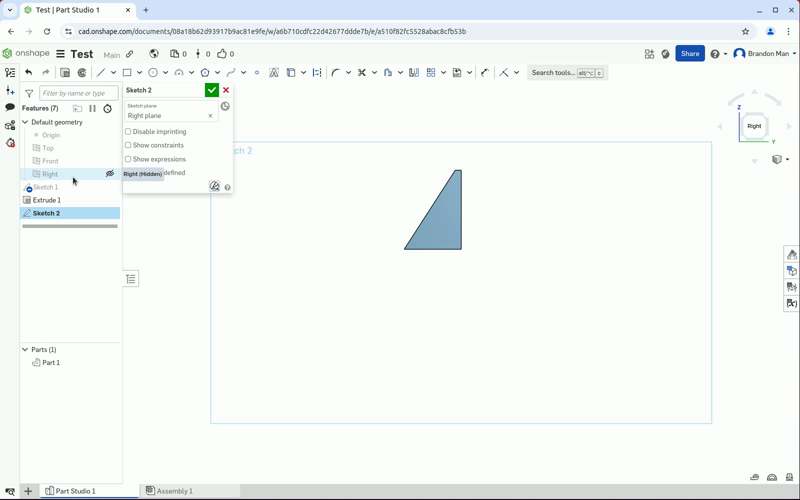
mouse_move(73, 352)
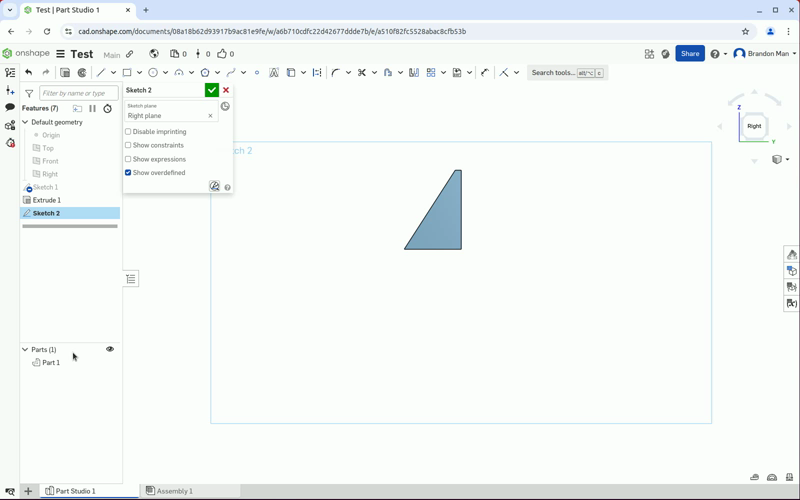
key(y)
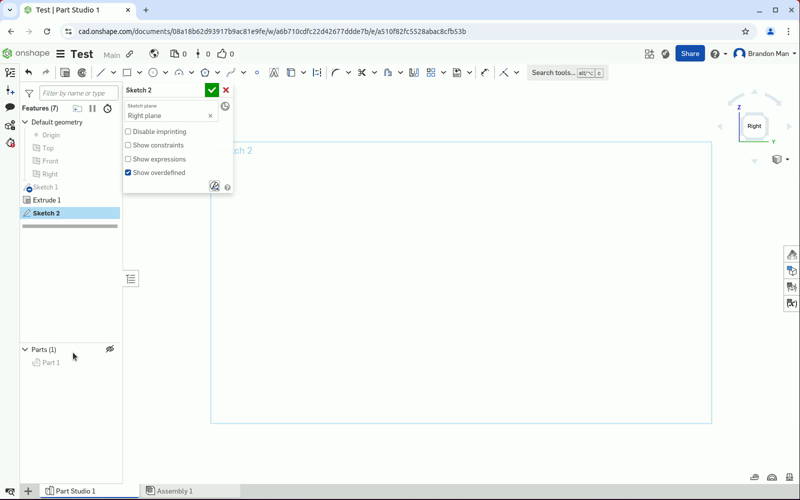
key(l)
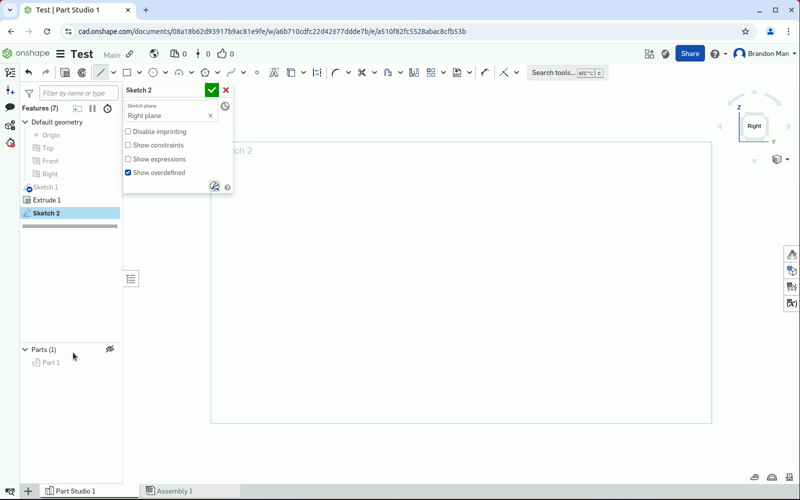
key_down(shift)
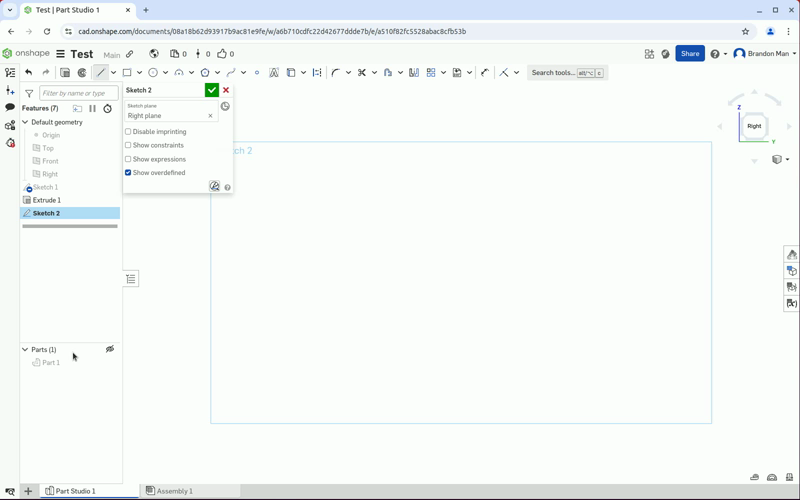
mouse_move(404, 316)
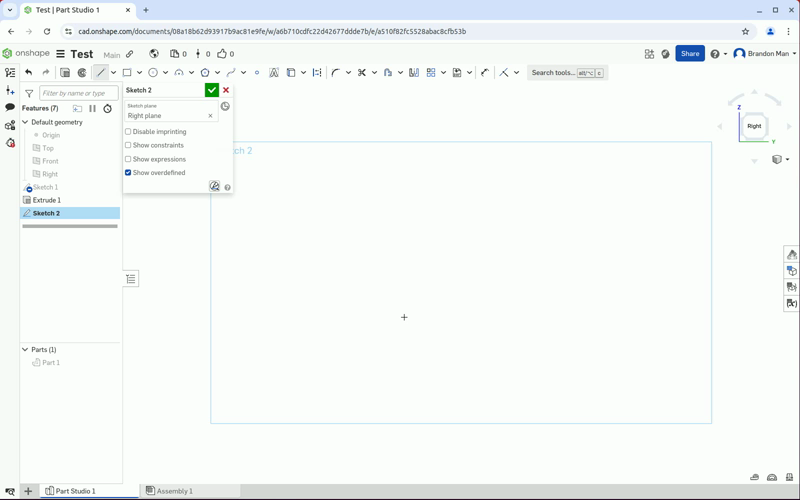
click(404, 316)
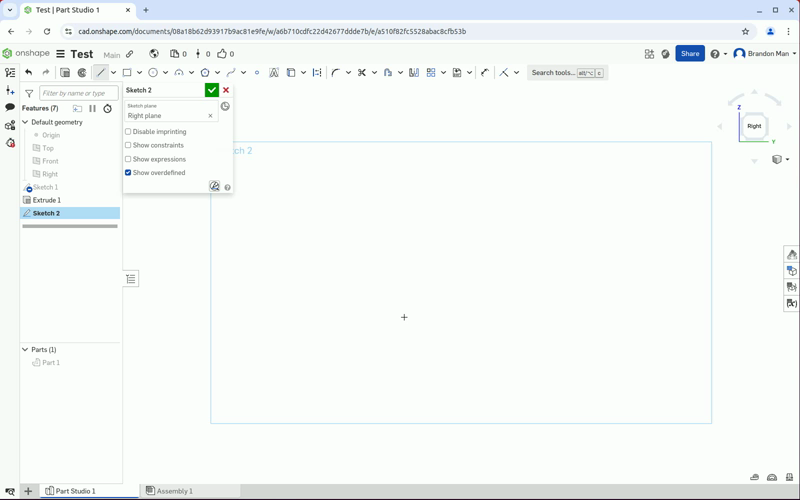
key_up(shift)
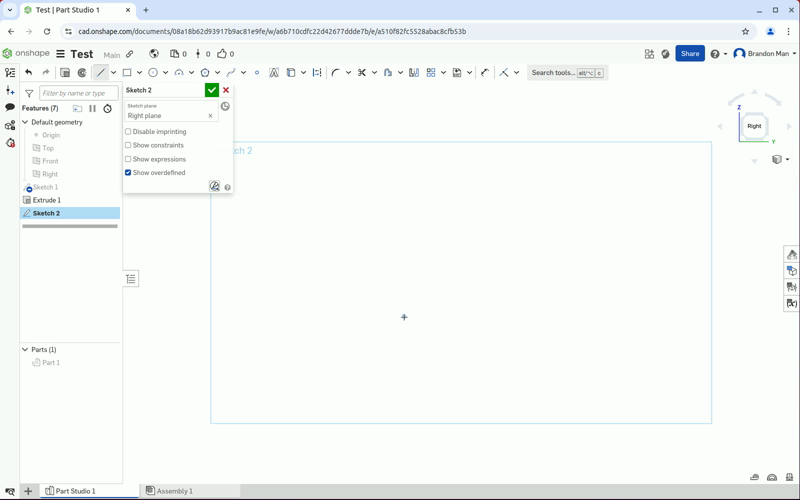
key_down(shift)
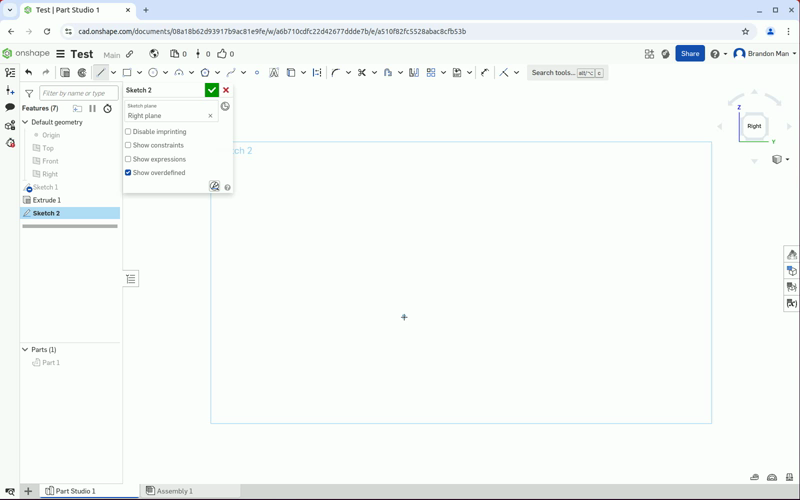
mouse_move(516, 317)
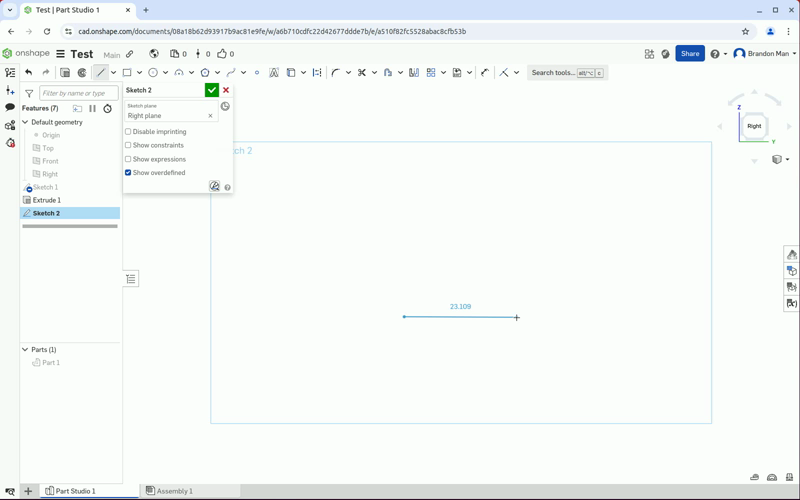
click(516, 317)
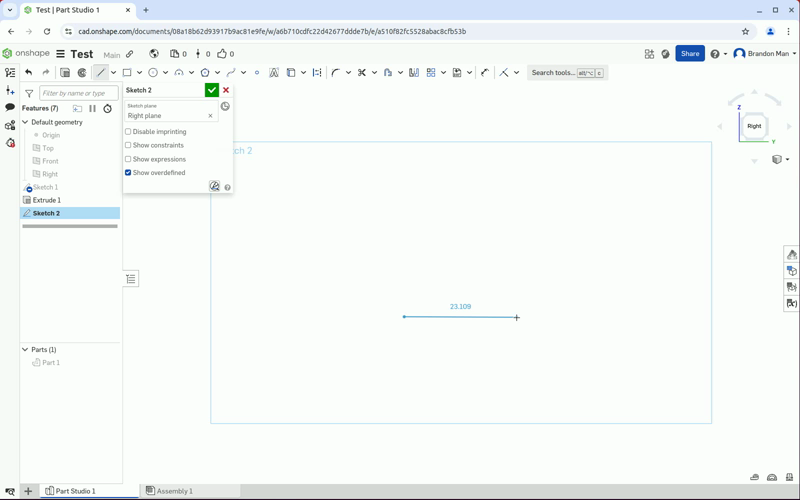
key_up(shift)
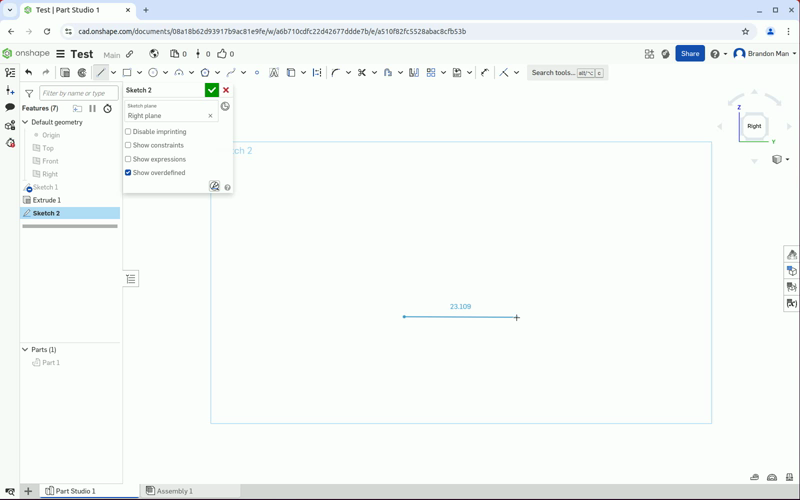
key_down(shift)
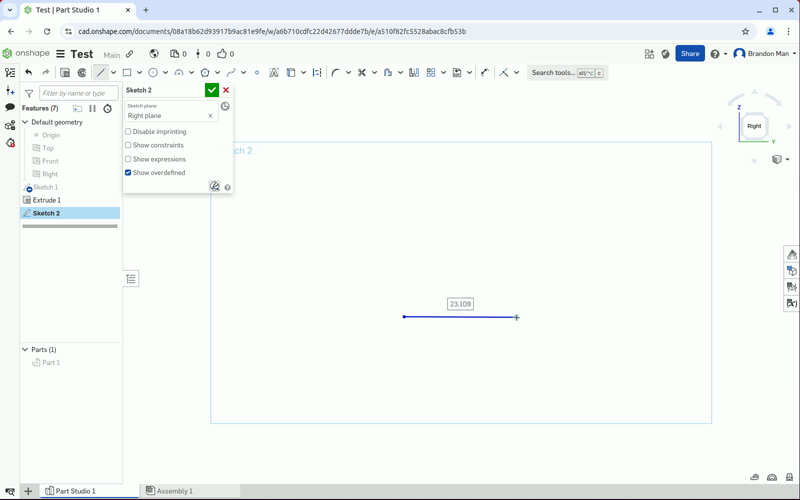
mouse_move(516, 249)
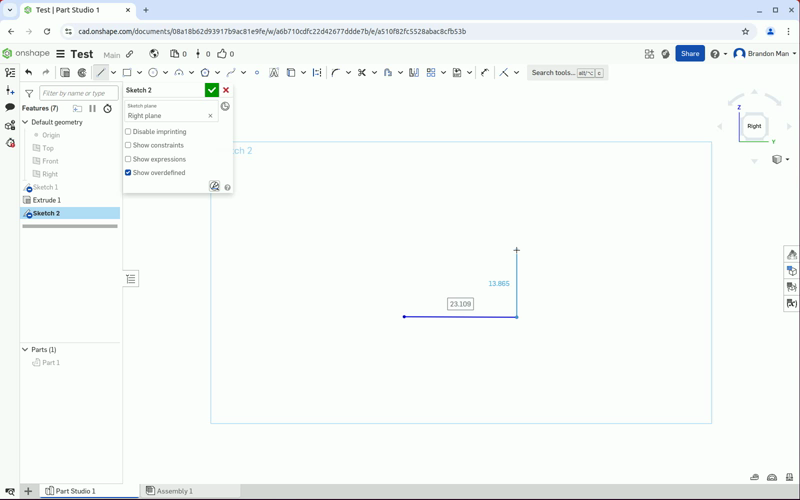
click(516, 249)
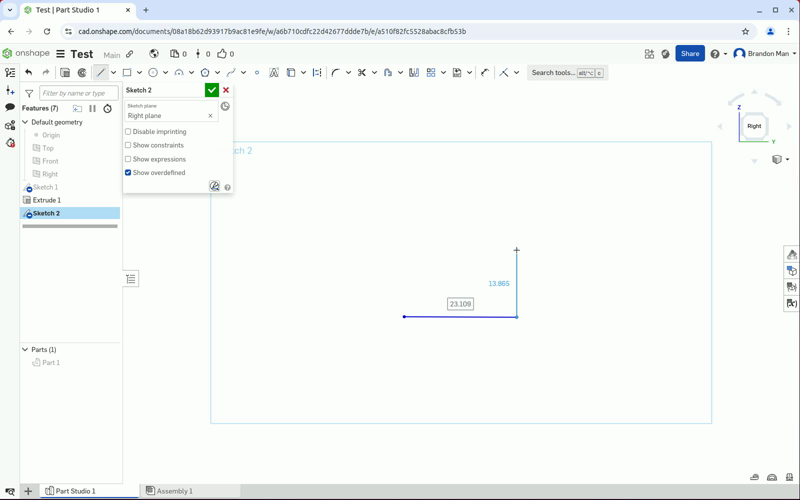
key_up(shift)
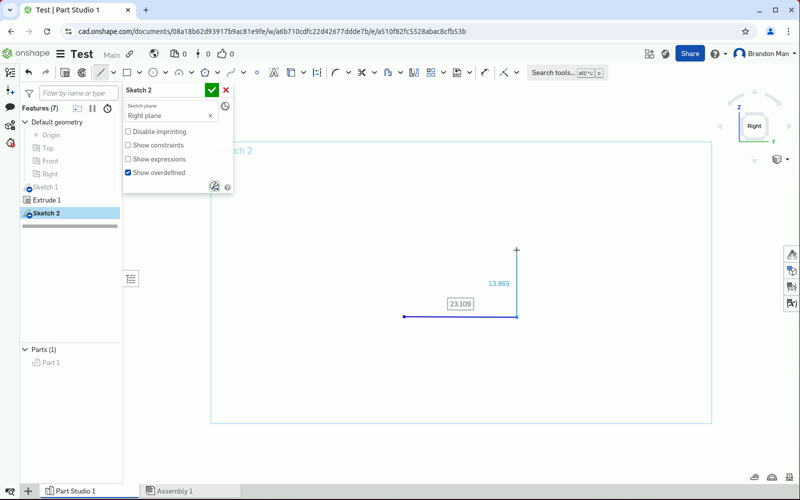
key_down(shift)
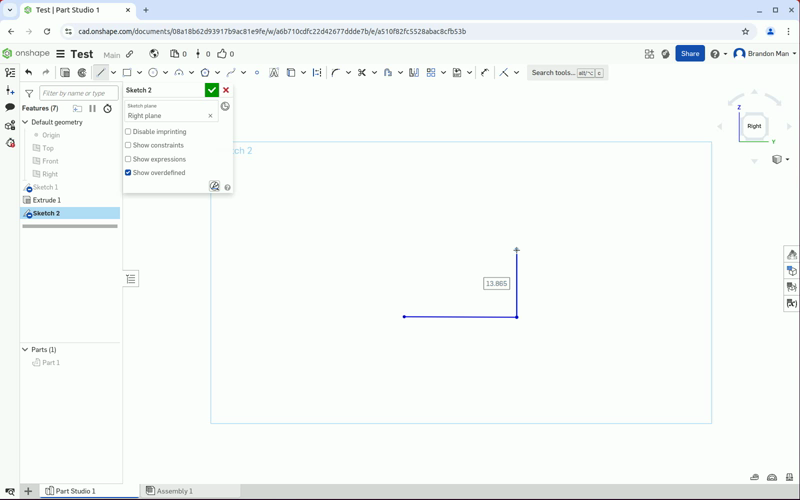
mouse_move(546, 249)
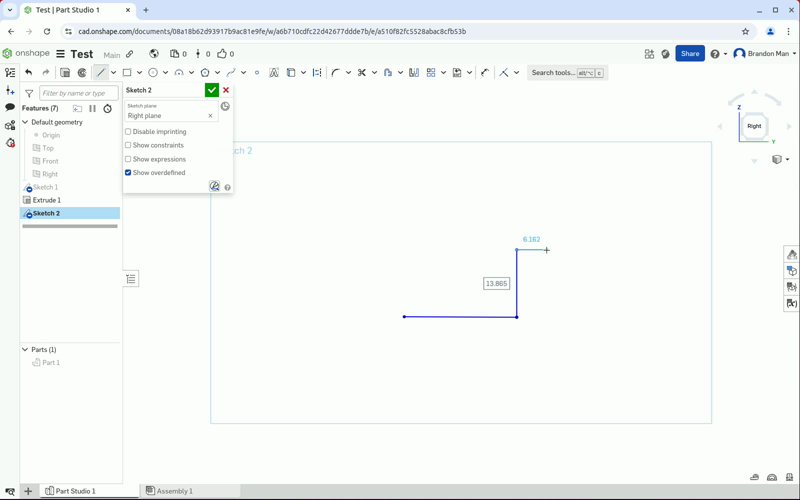
mouse_move(461, 249)
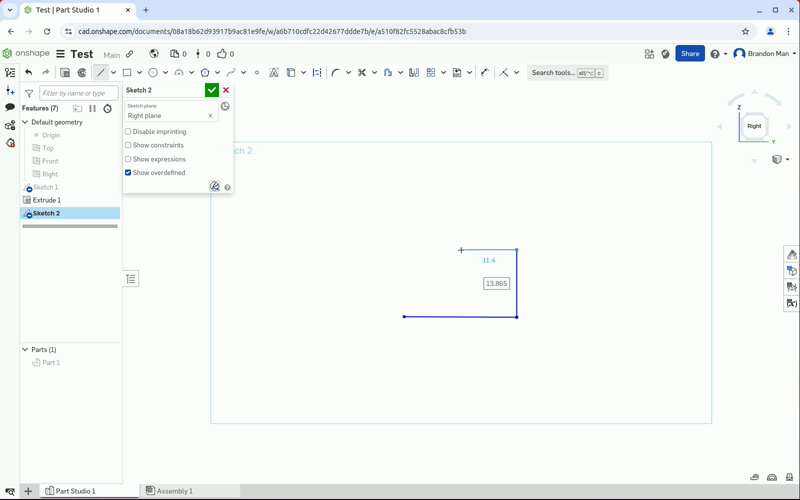
click(461, 249)
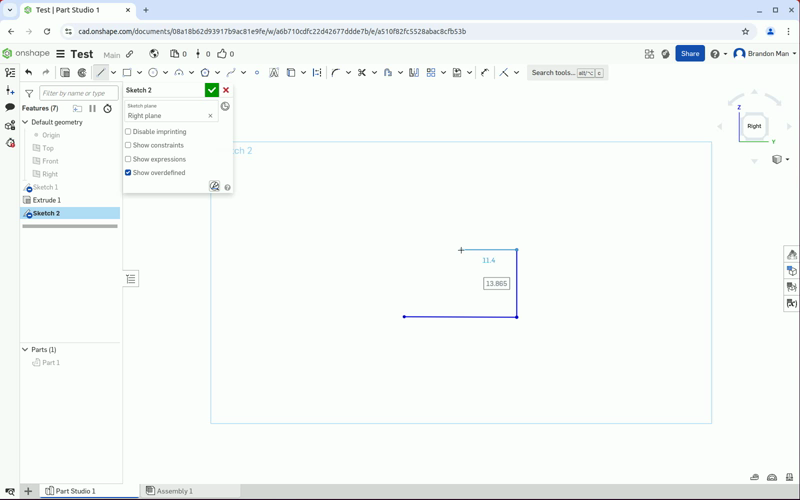
key_up(shift)
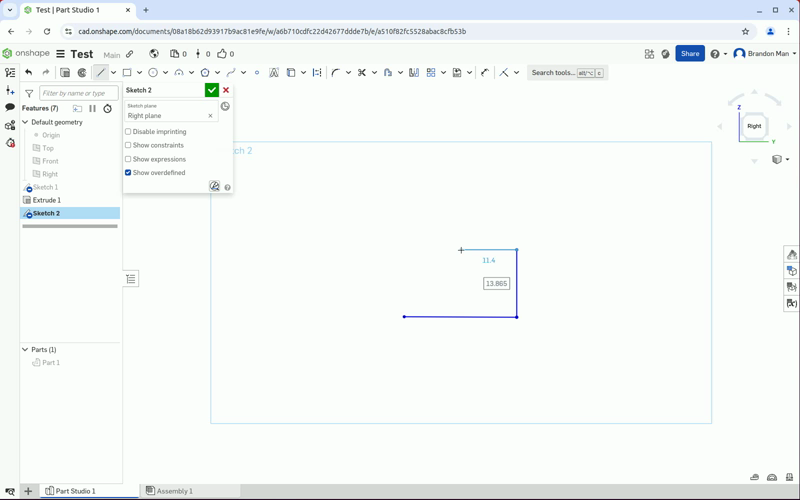
key_down(shift)
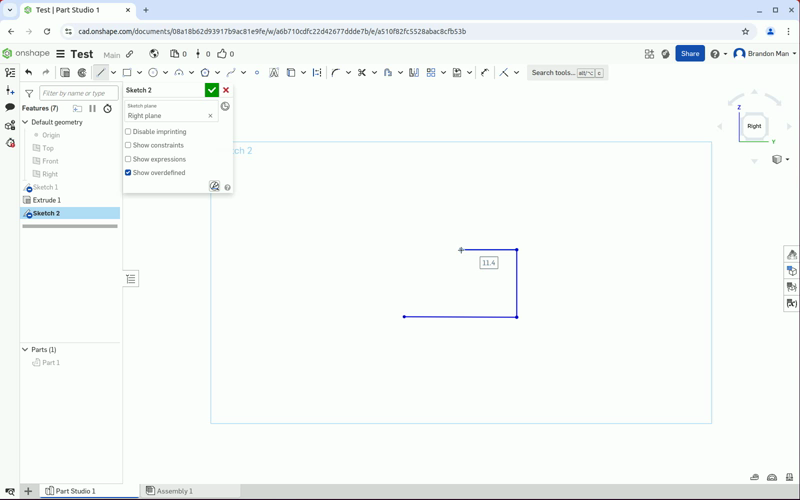
mouse_move(491, 249)
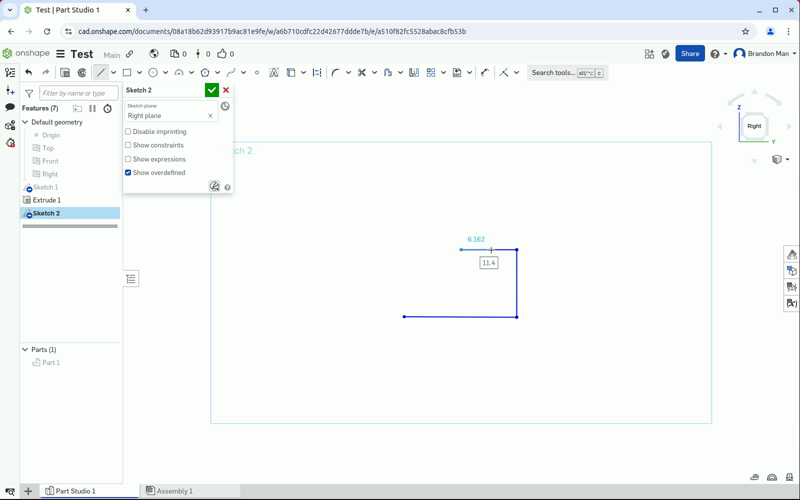
mouse_move(404, 249)
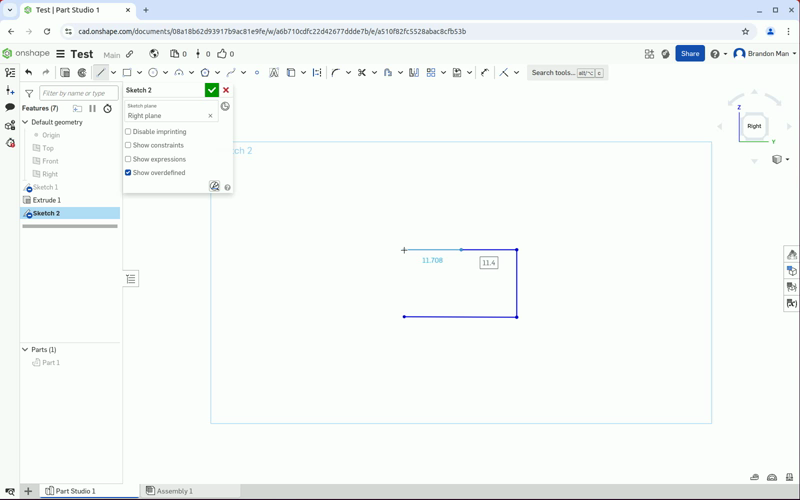
click(404, 249)
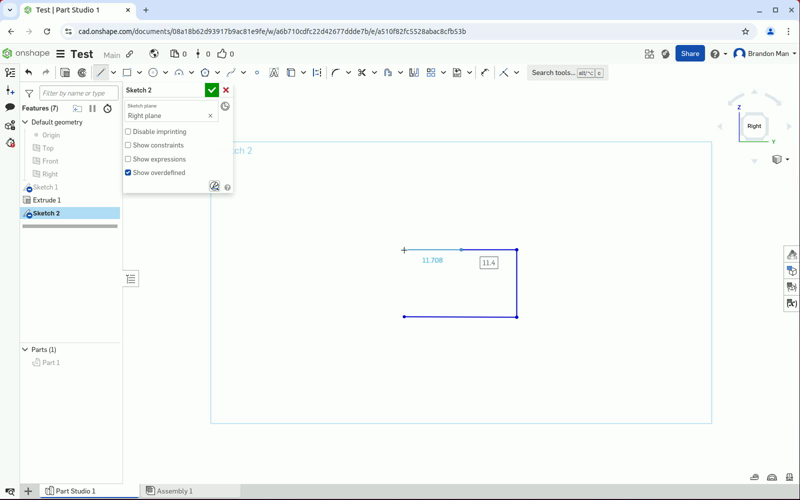
key_up(shift)
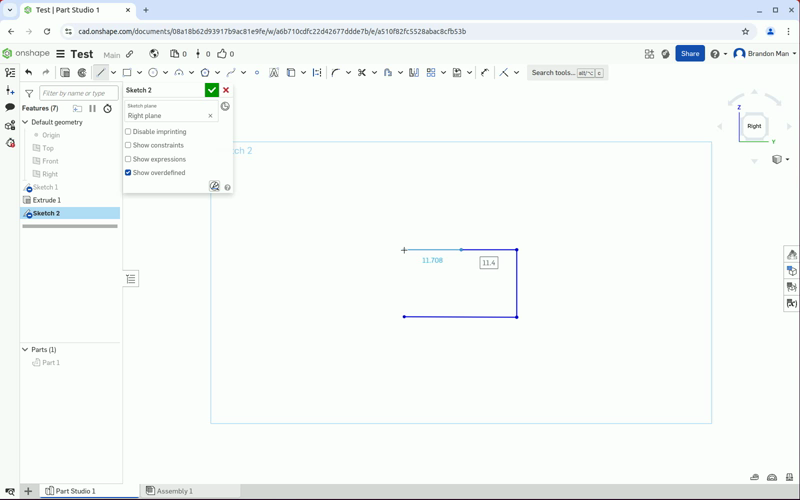
key_down(shift)
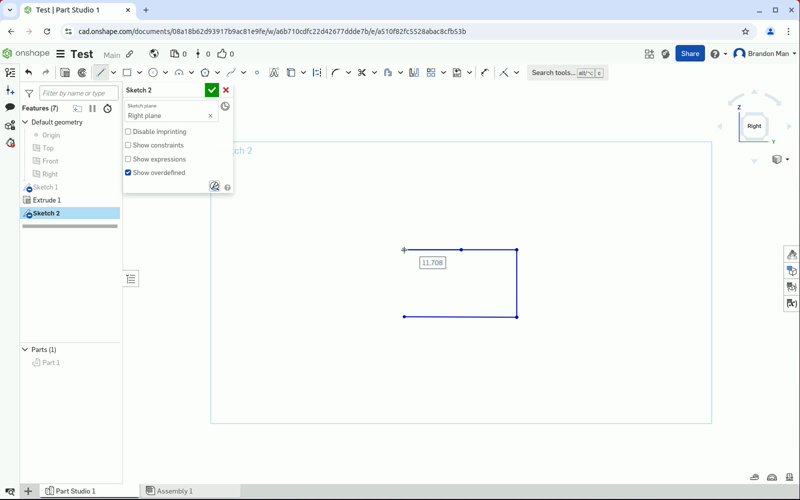
mouse_move(404, 316)
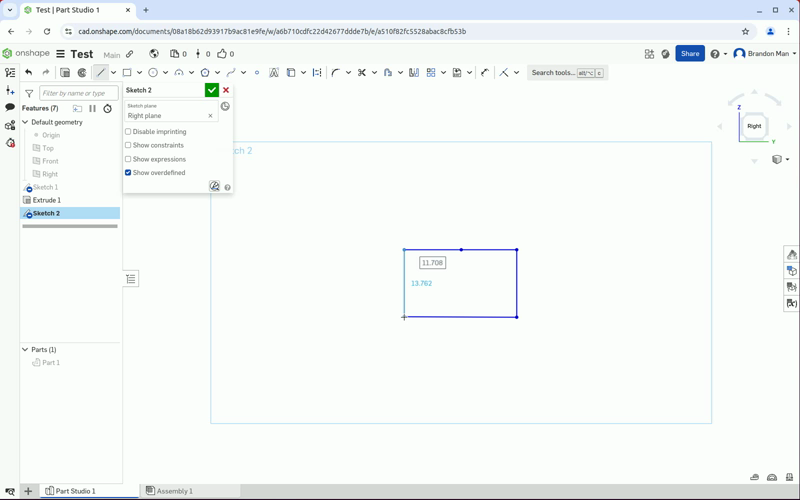
key_up(shift)
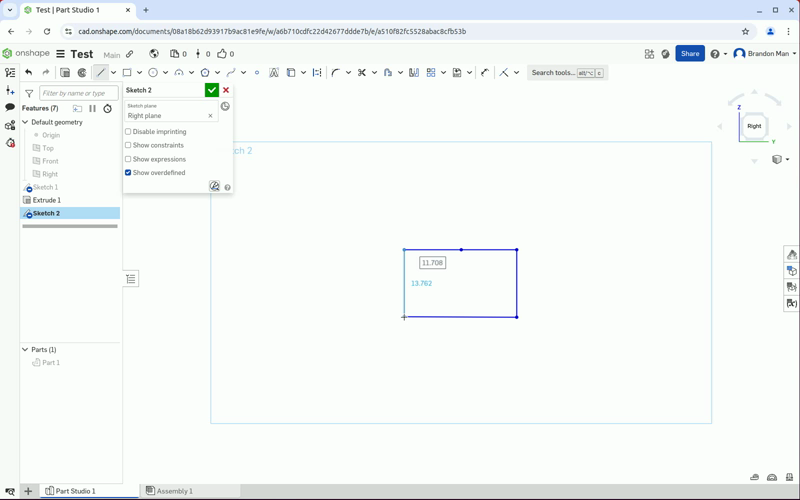
click(404, 316)
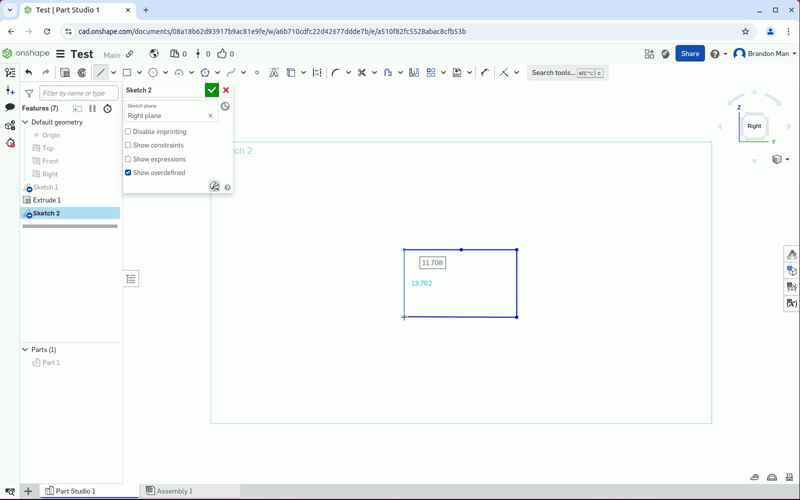
key(esc)
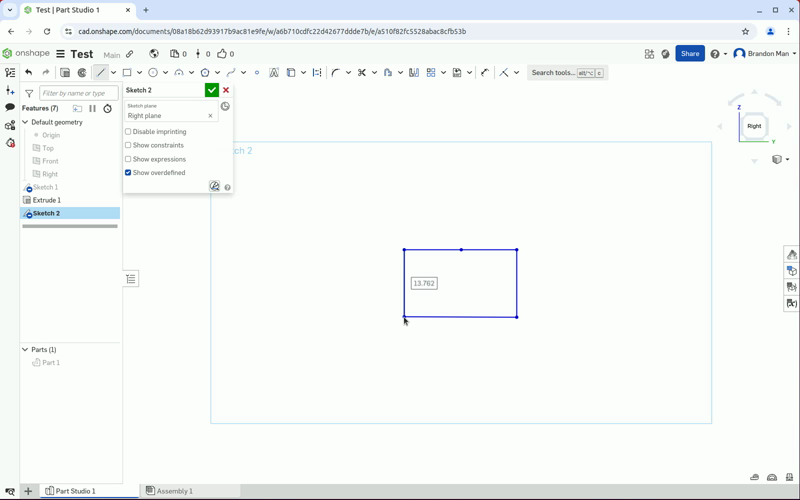
mouse_move(480, 298)
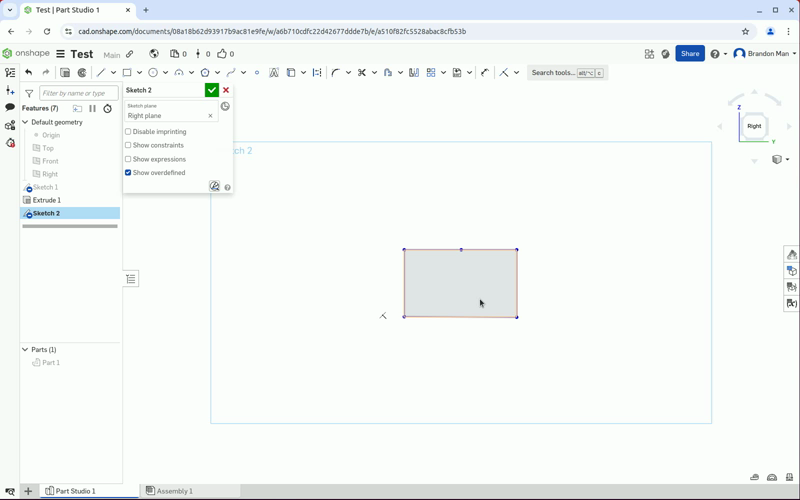
click(480, 298)
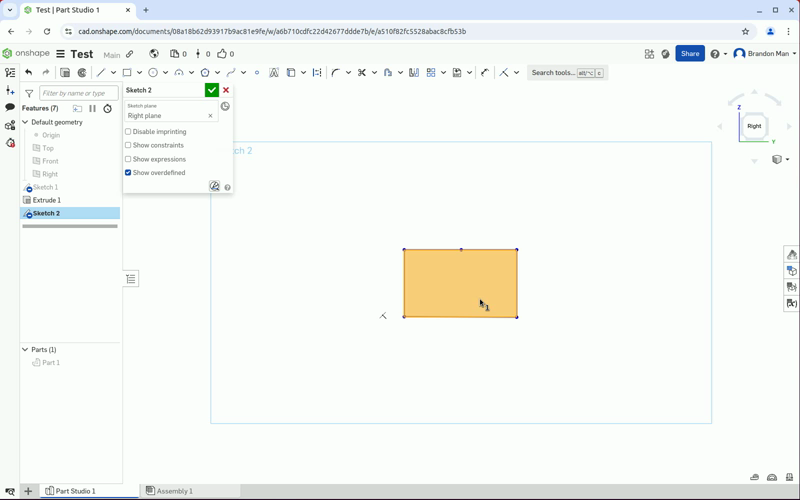
mouse_move(73, 352)
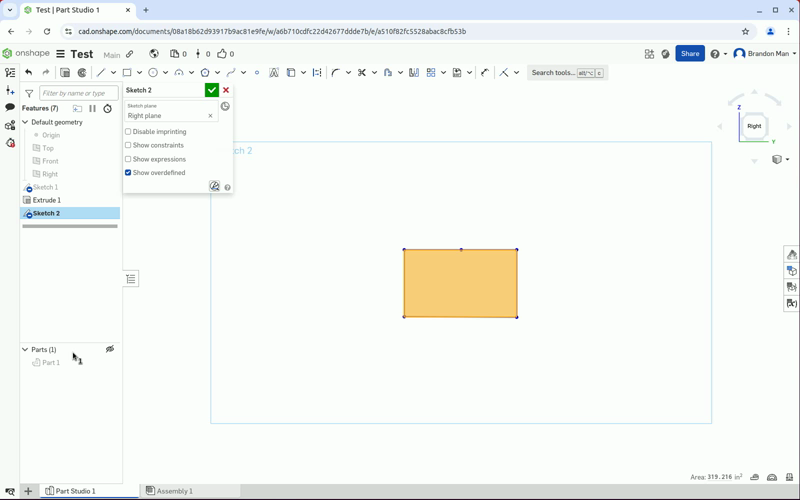
key(shift+y)
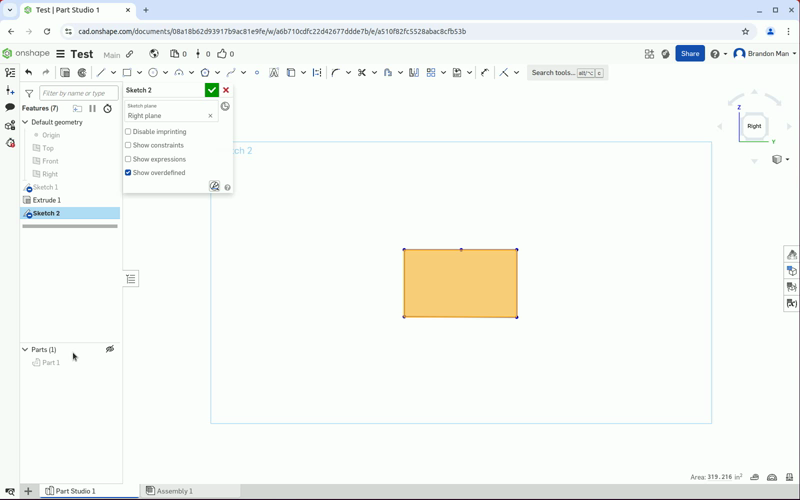
key(shift+e)
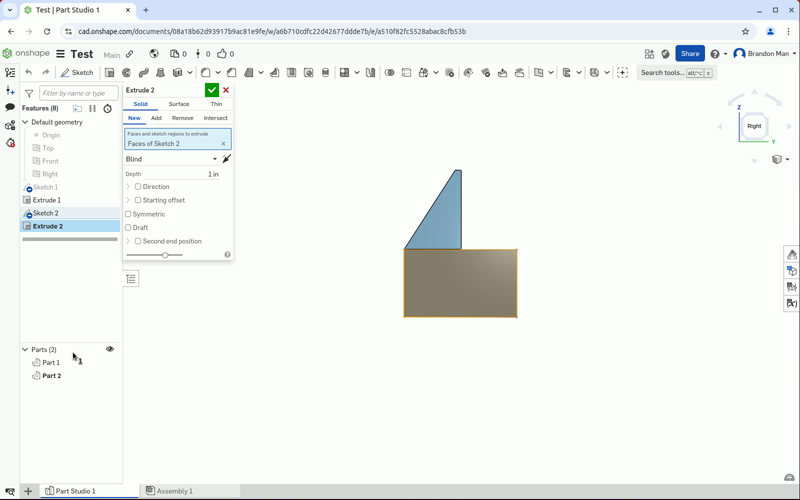
mouse_move(143, 106)
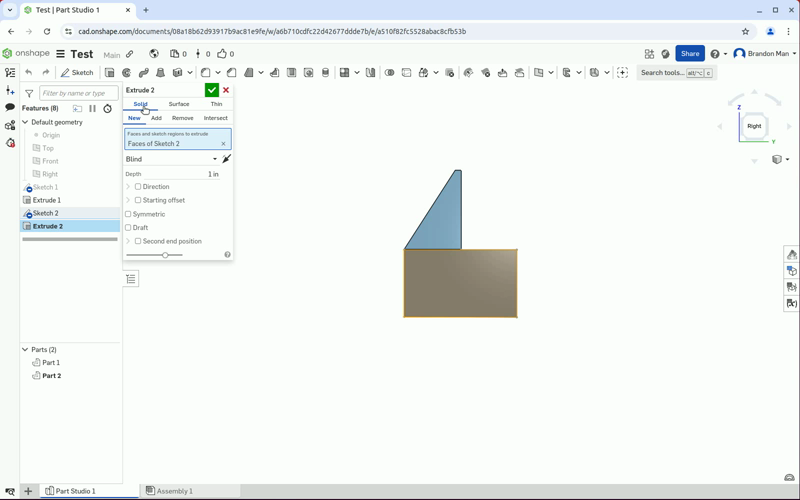
click(143, 106)
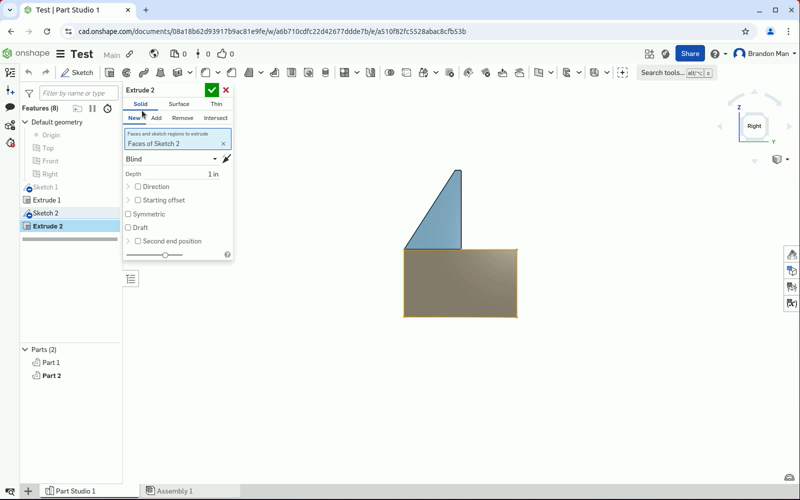
mouse_move(137, 120)
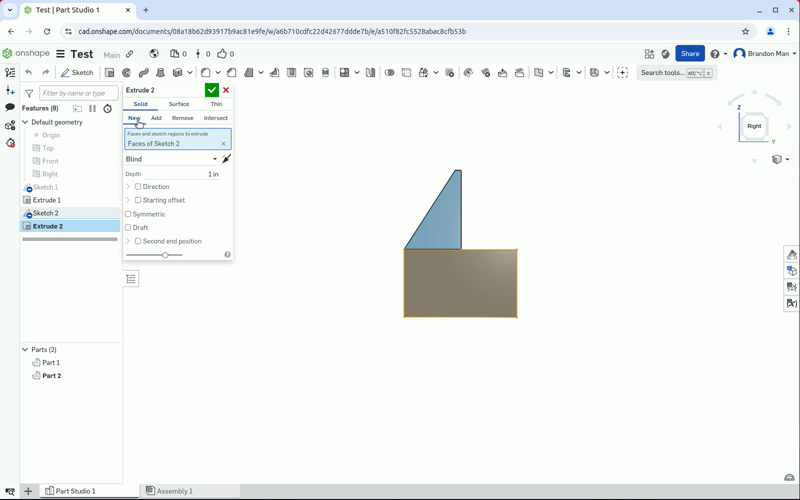
click(137, 120)
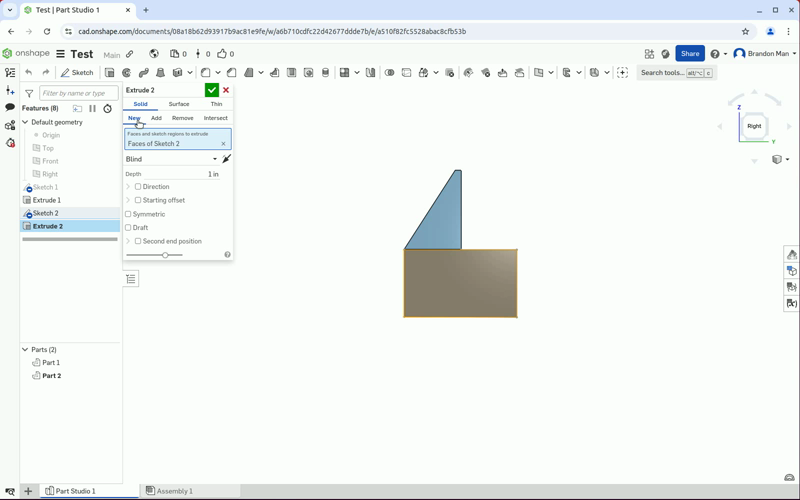
key(tab, 4)
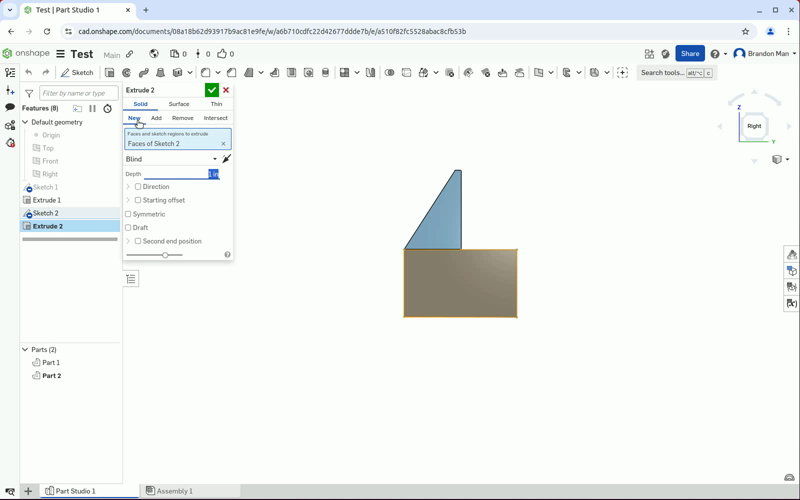
text(18.294)
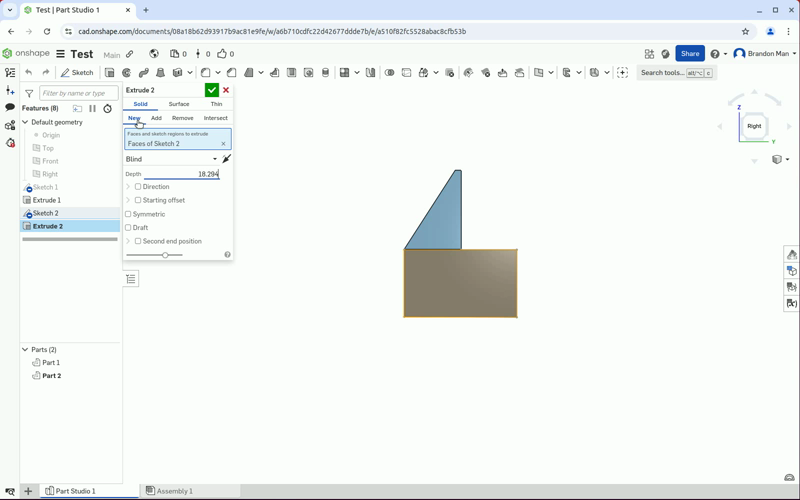
key(tab, 3)
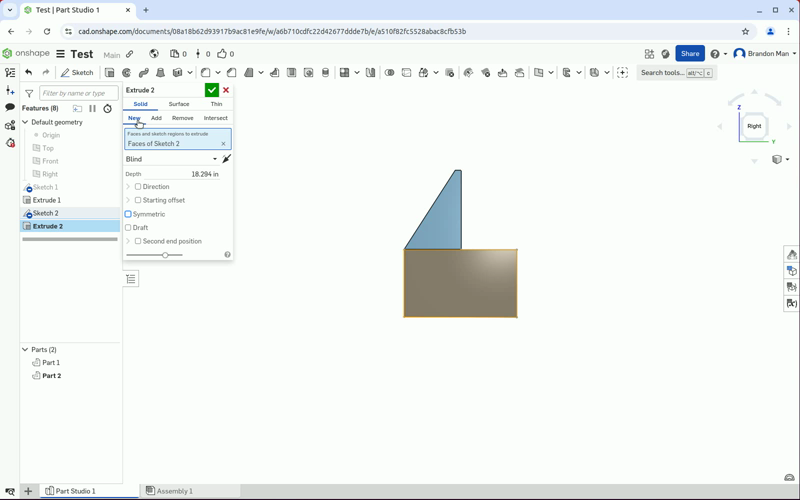
key(space)
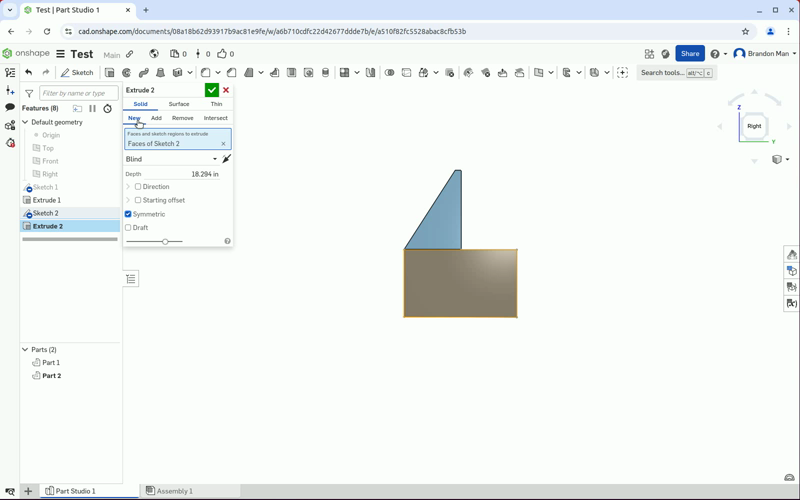
key(enter)
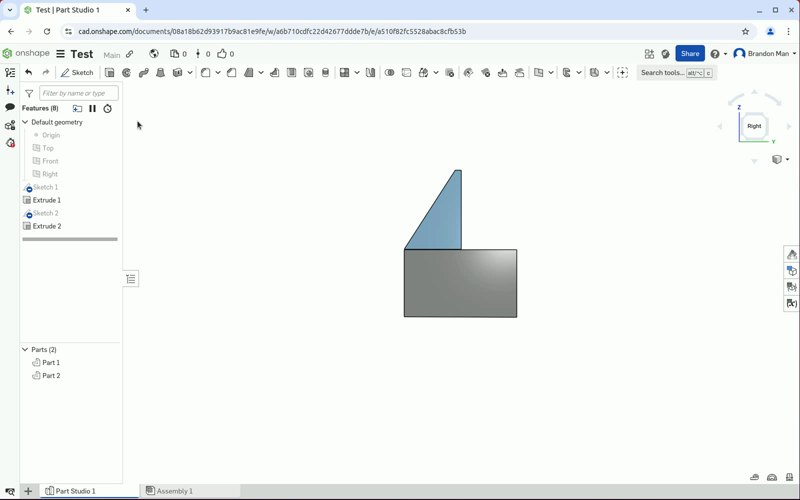
key(shift+h)
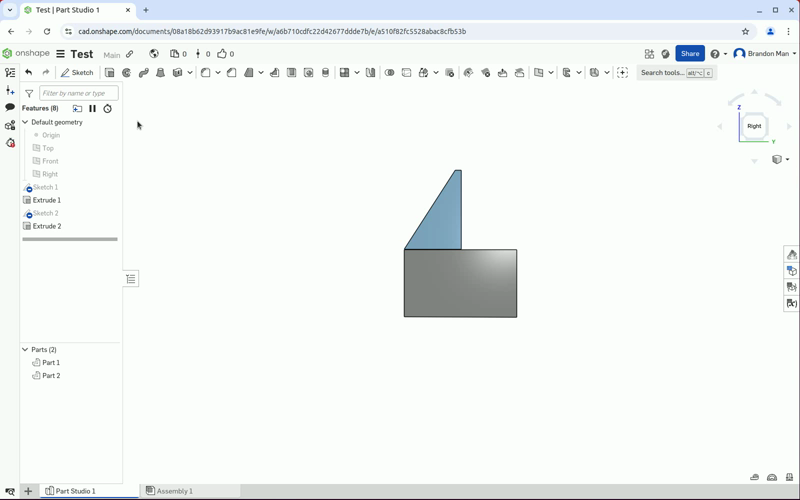
key(shift+h)
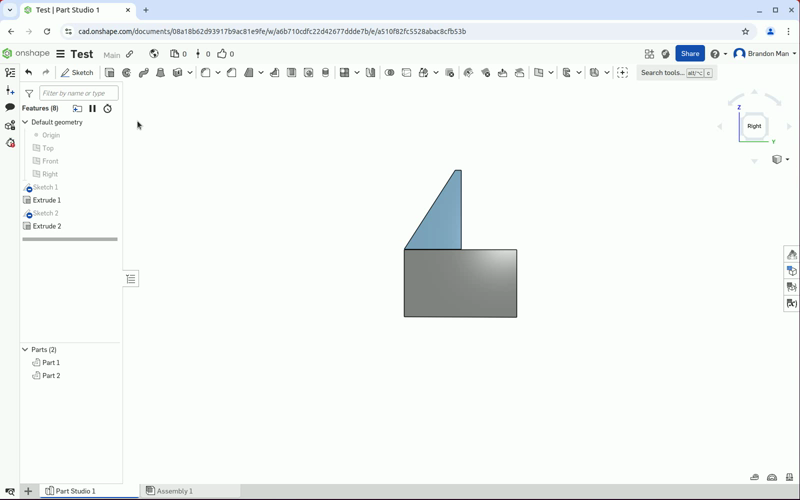
mouse_move(73, 189)
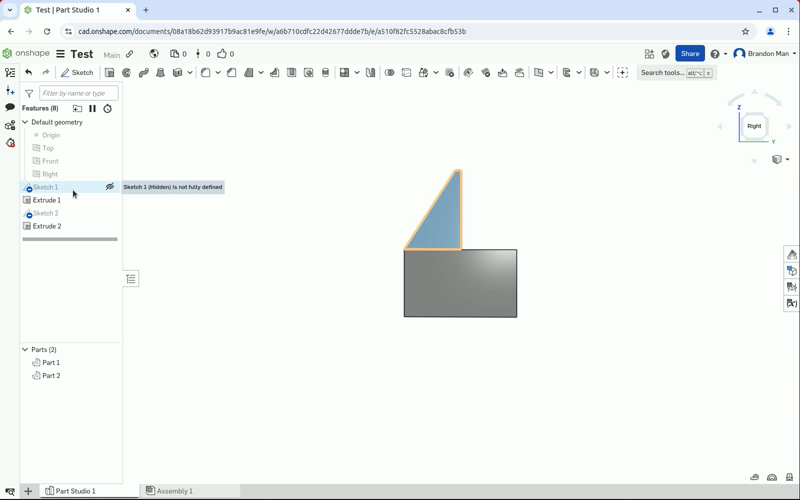
click(73, 189)
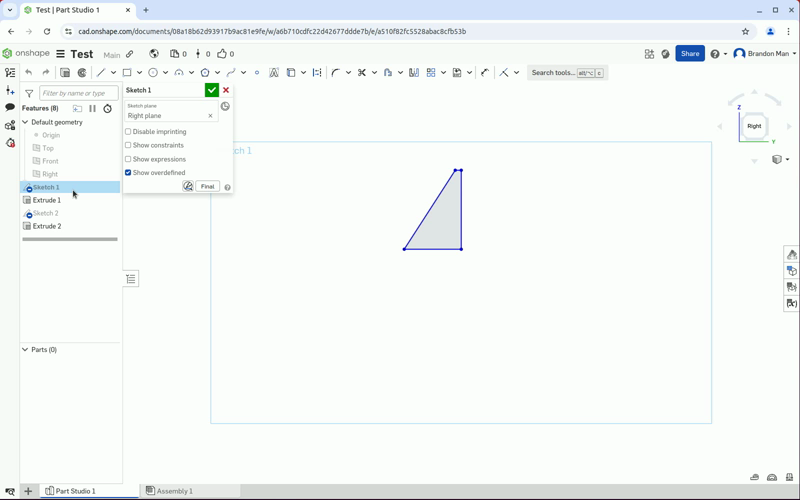
mouse_move(229, 92)
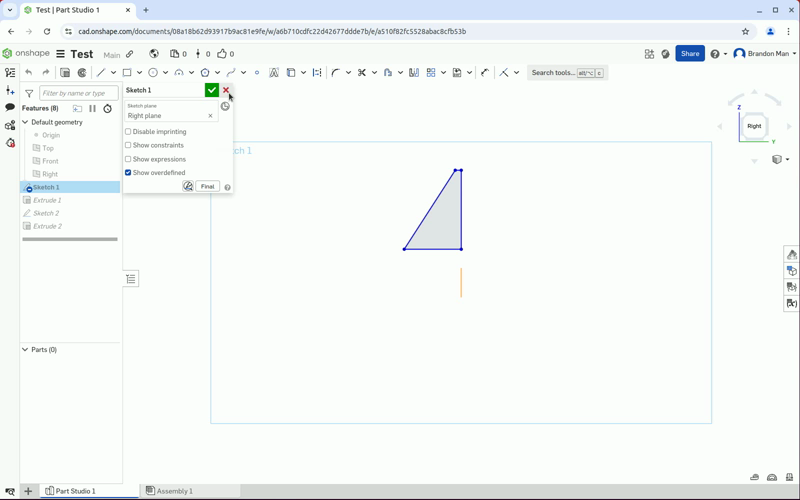
click(229, 92)
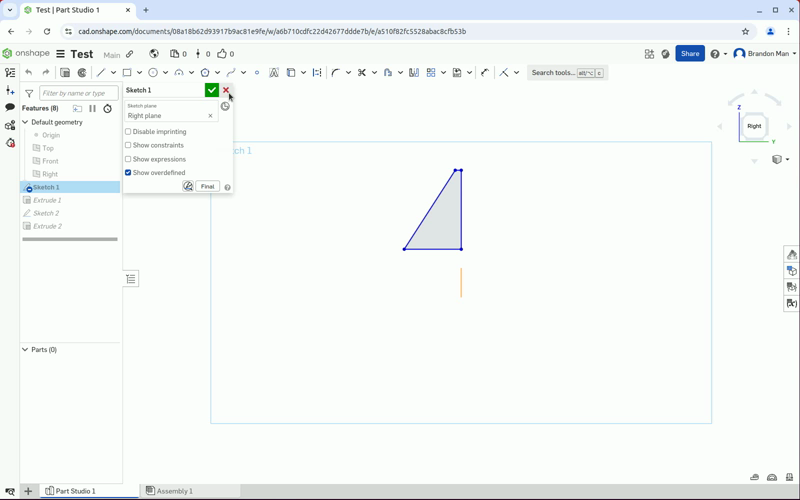
key(shift+s)
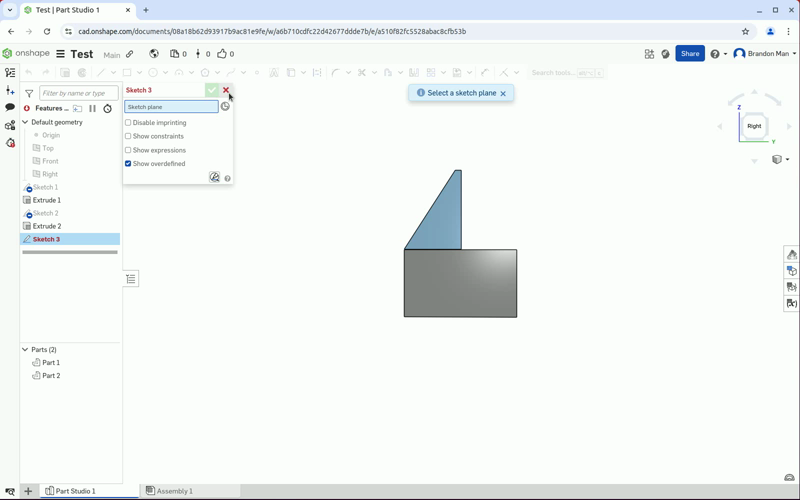
mouse_move(73, 176)
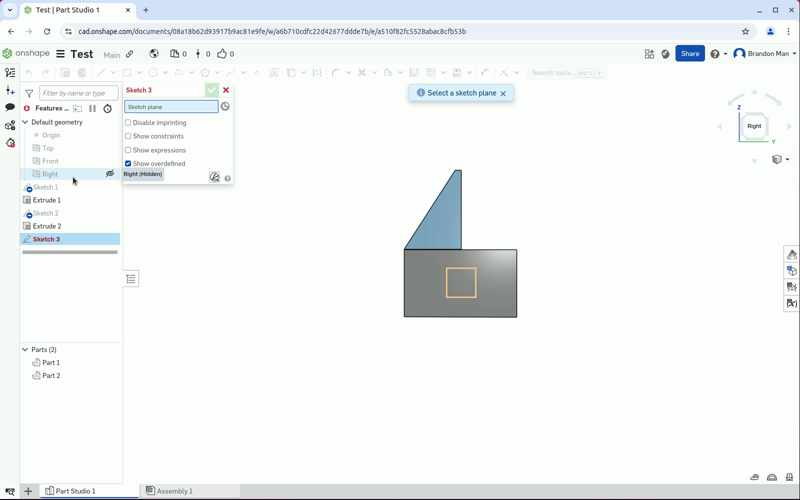
click(73, 176)
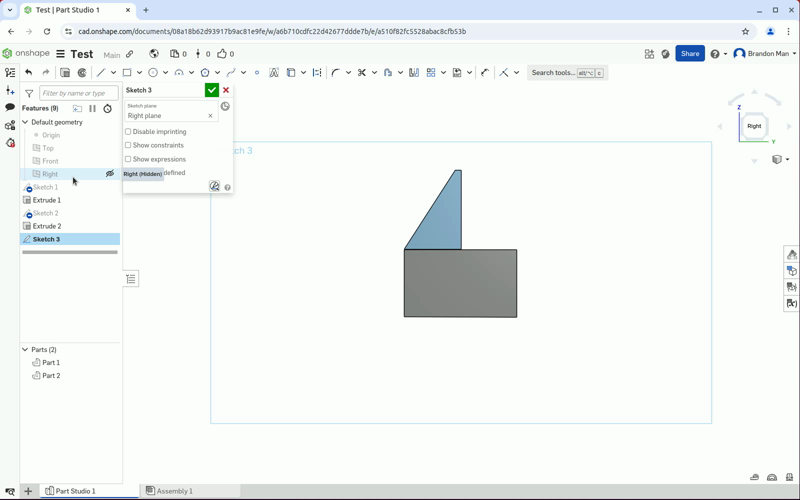
mouse_move(73, 352)
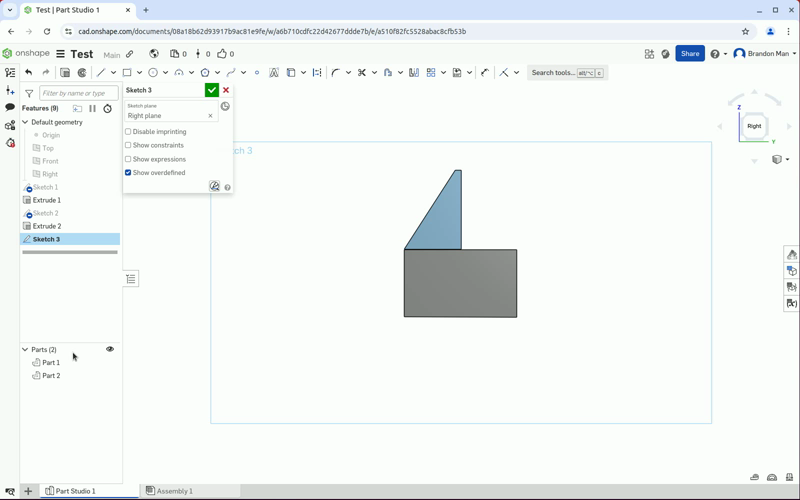
key(y)
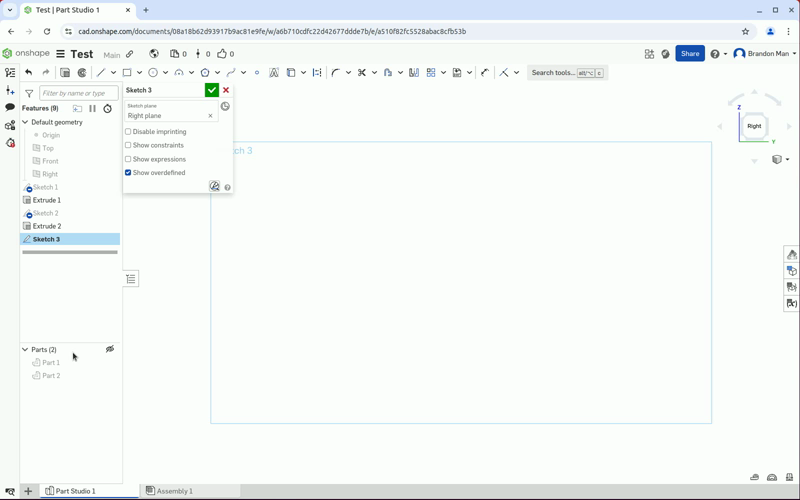
key(l)
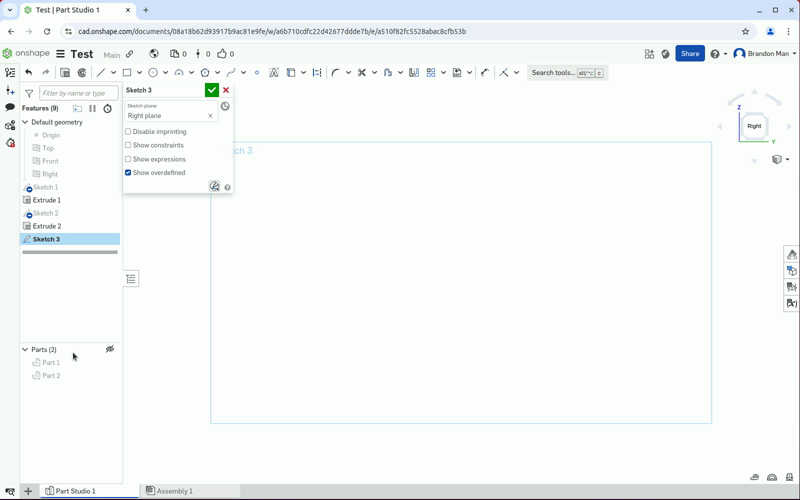
key_down(shift)
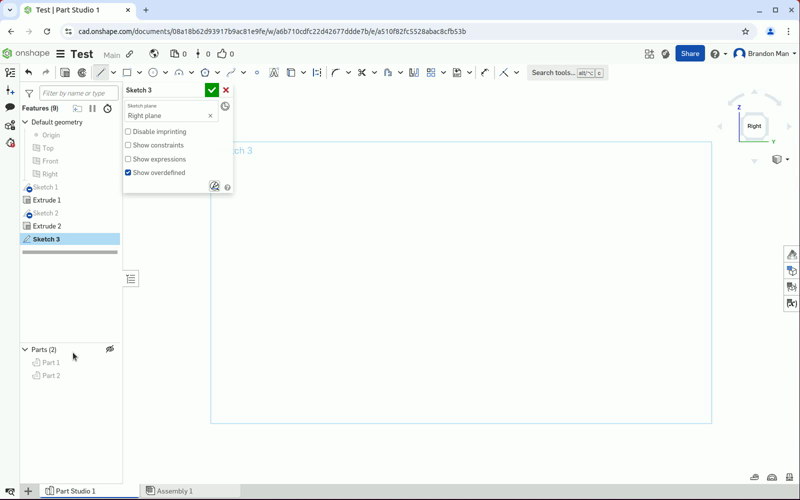
mouse_move(460, 249)
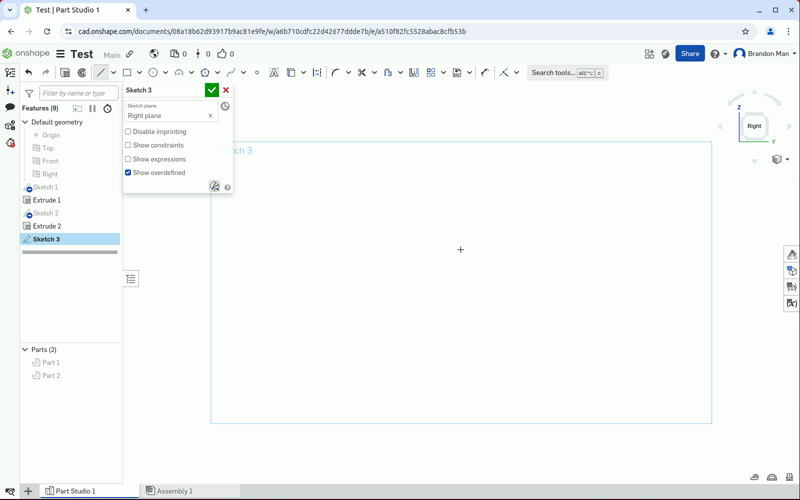
click(460, 249)
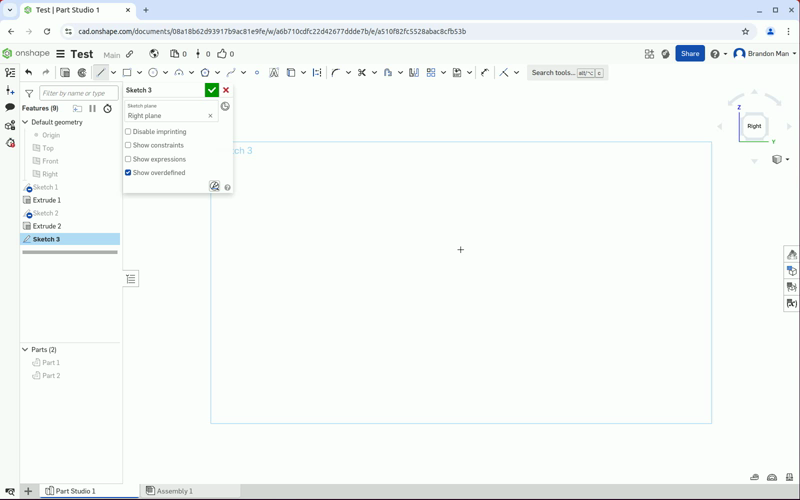
key_up(shift)
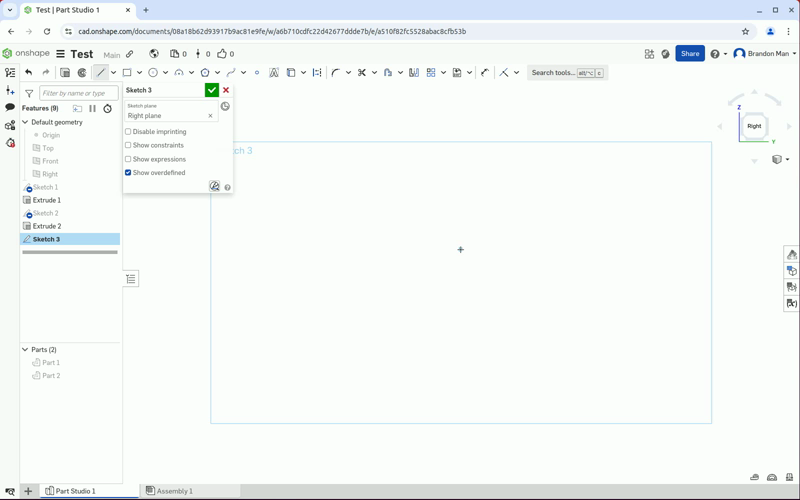
key_down(shift)
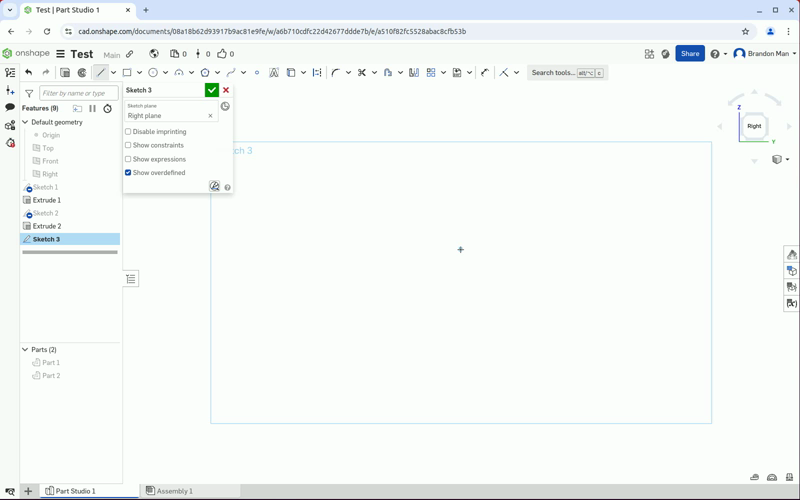
mouse_move(490, 249)
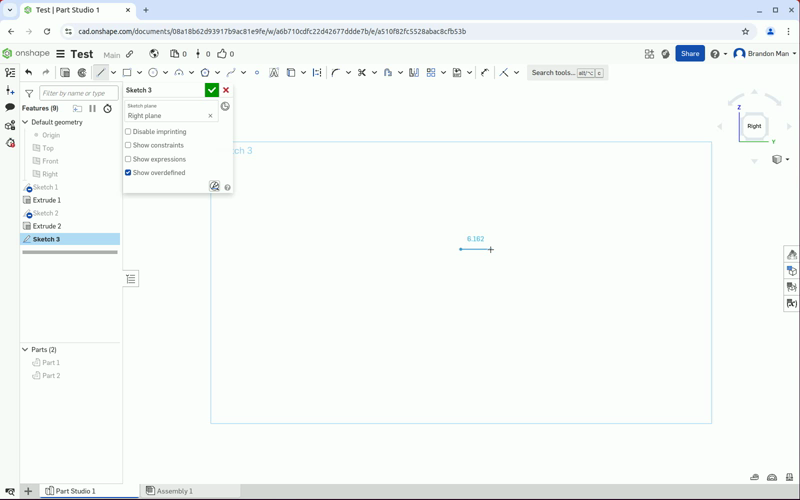
mouse_move(517, 249)
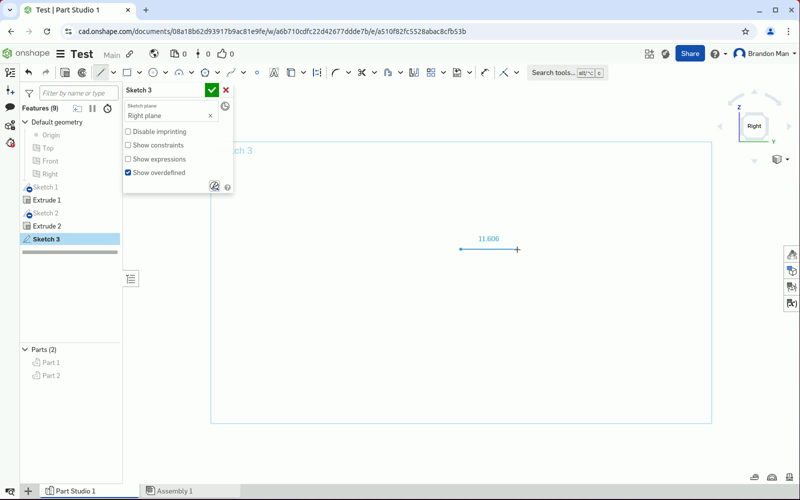
click(517, 249)
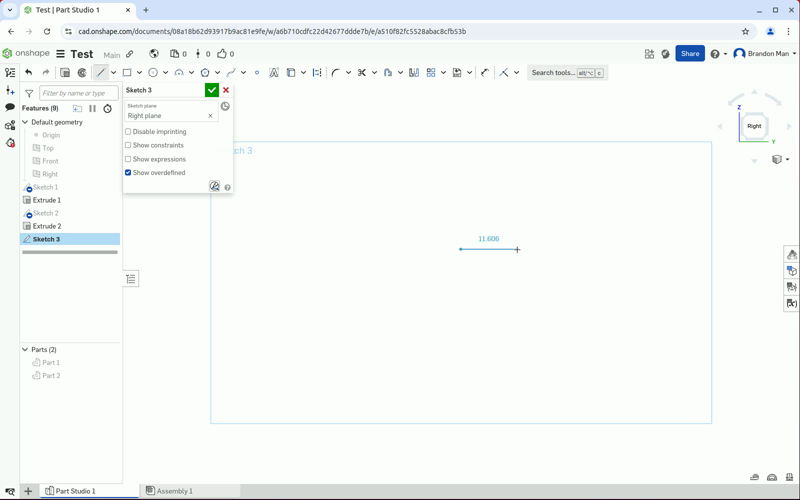
key_up(shift)
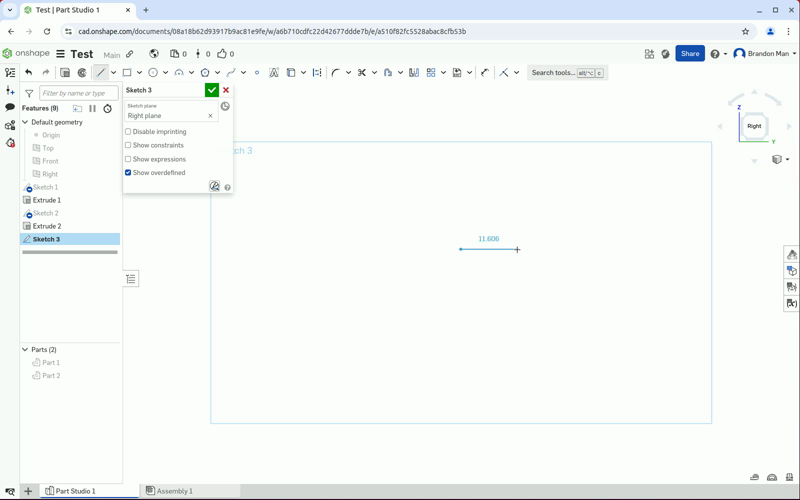
key_down(shift)
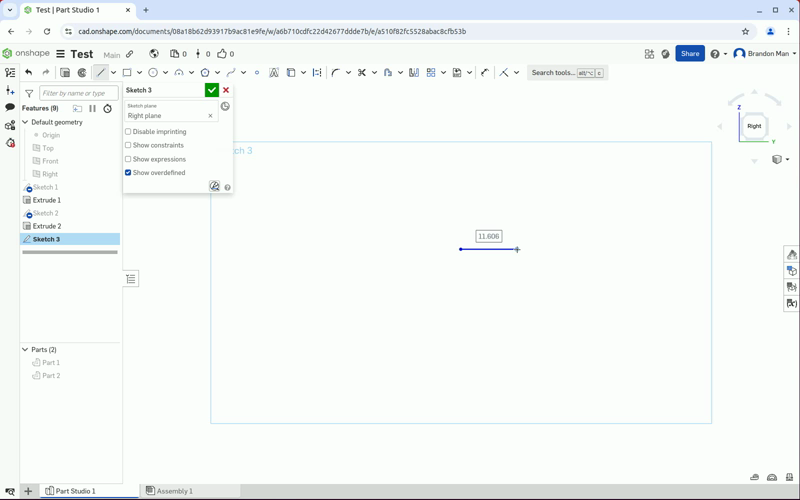
mouse_move(466, 170)
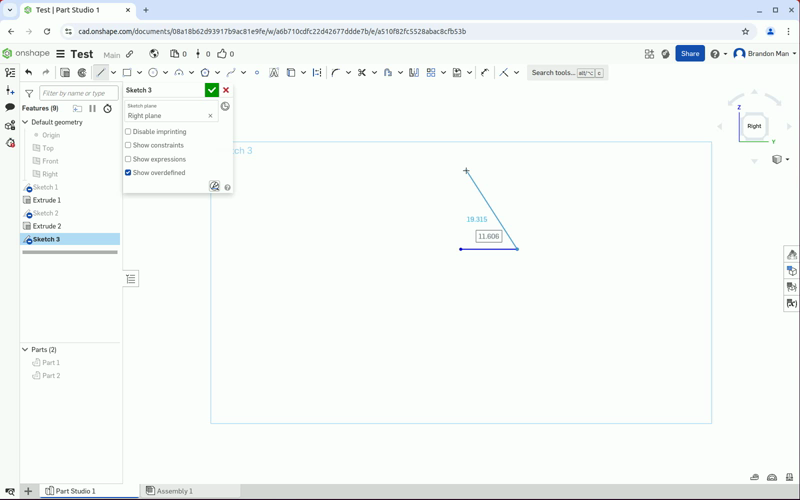
click(466, 170)
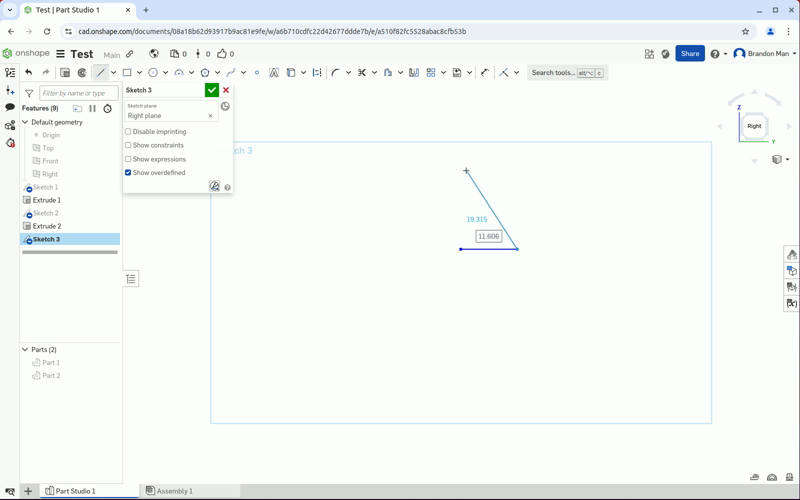
key_up(shift)
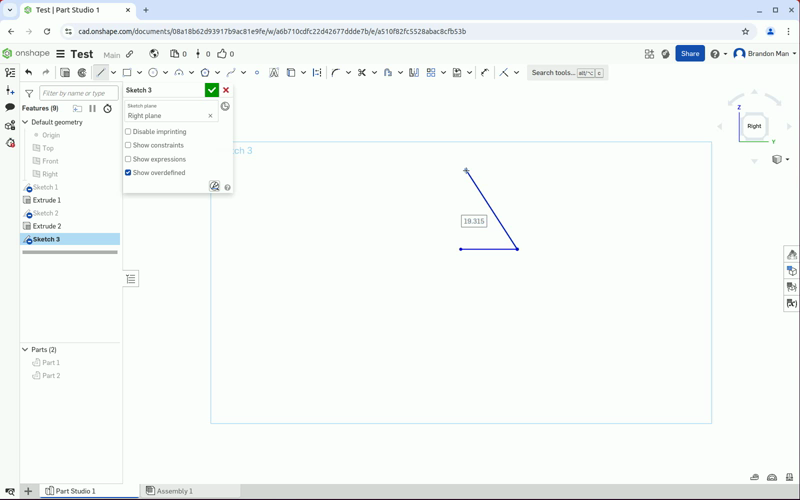
key_down(shift)
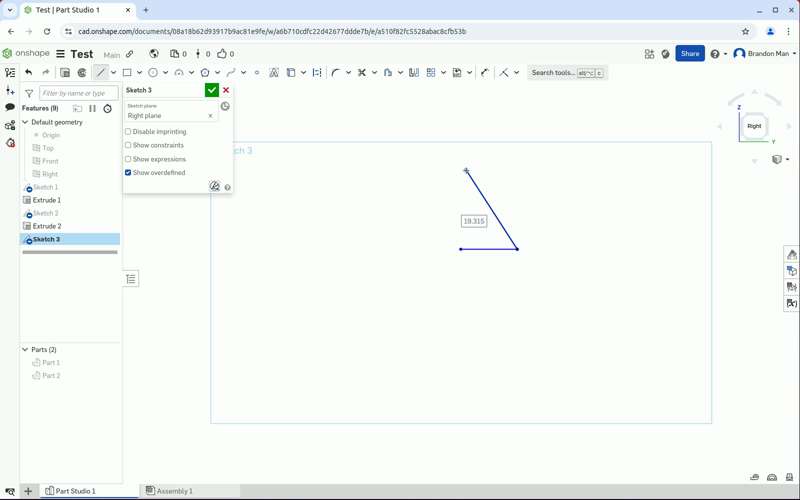
mouse_move(496, 170)
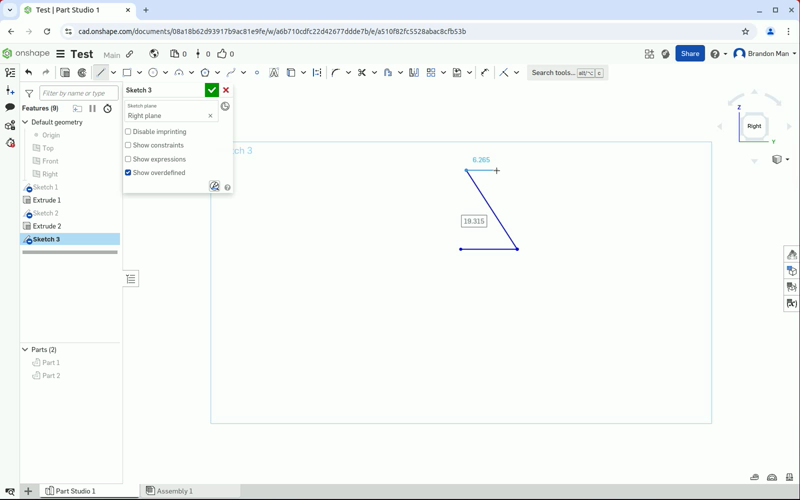
mouse_move(460, 170)
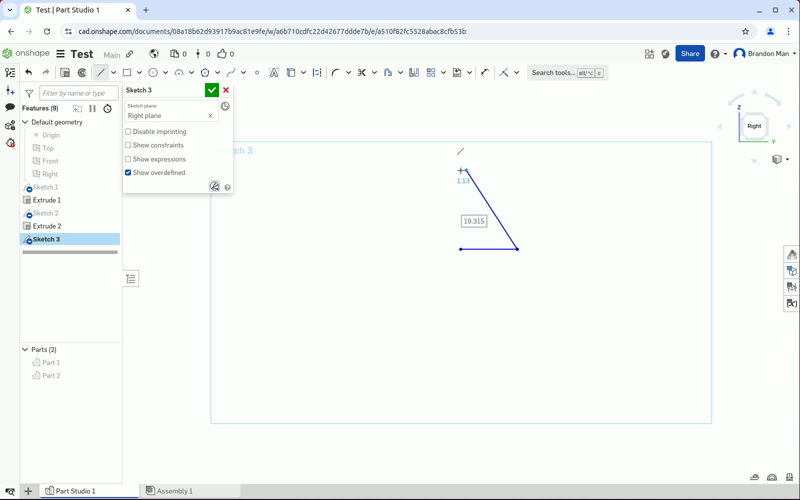
scroll(6)
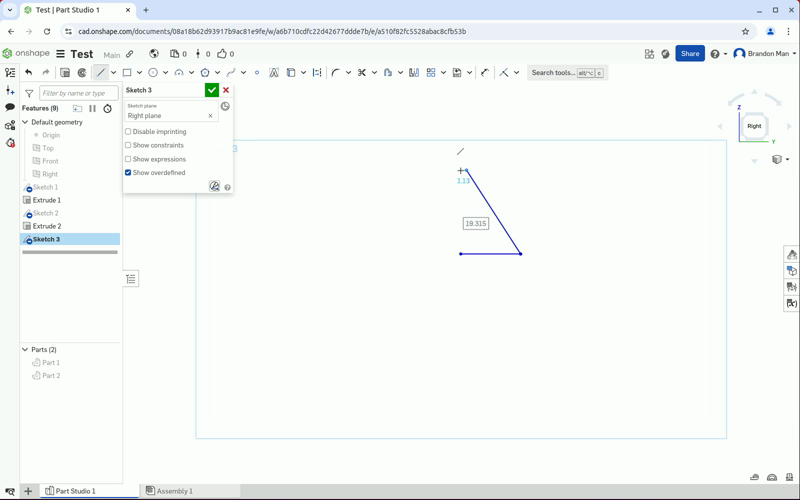
scroll(6)
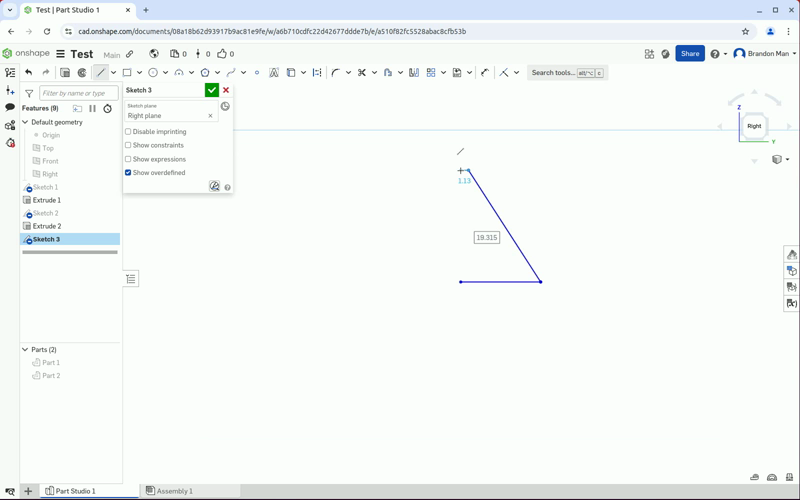
scroll(6)
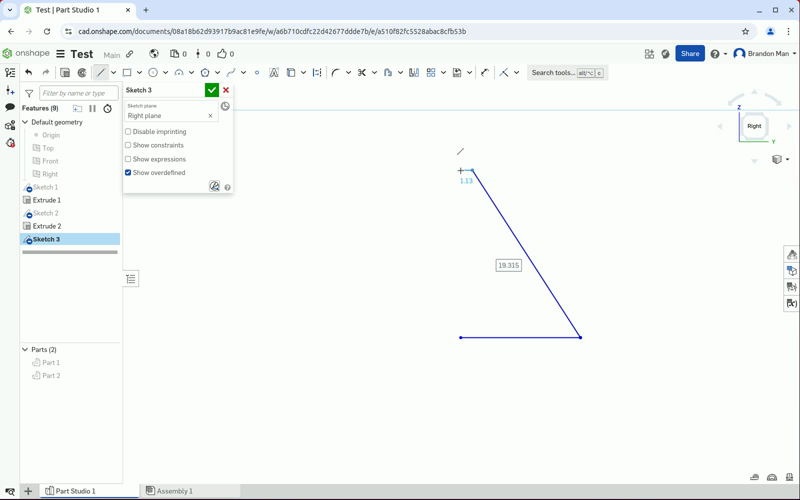
scroll(6)
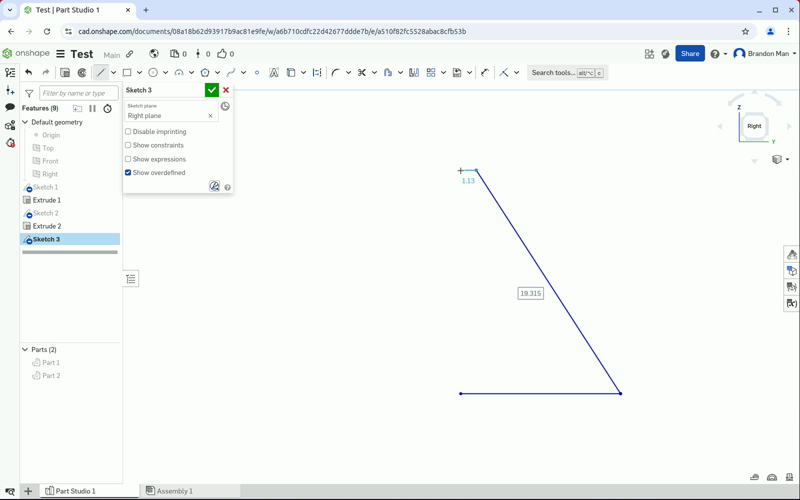
scroll(6)
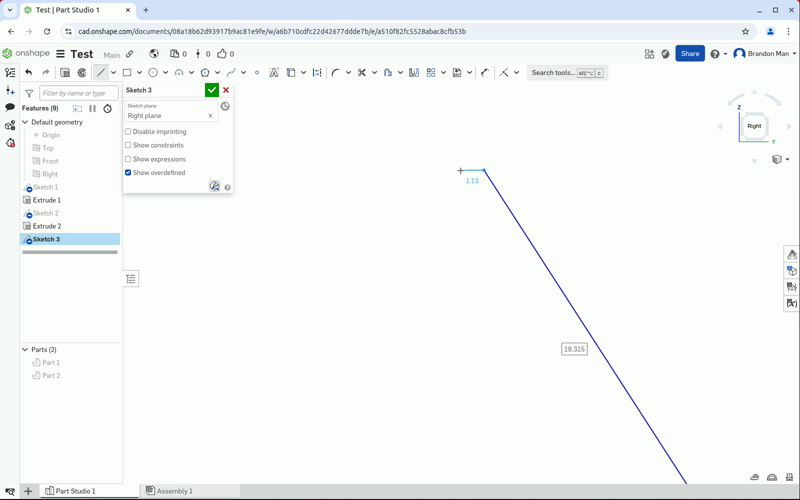
scroll(6)
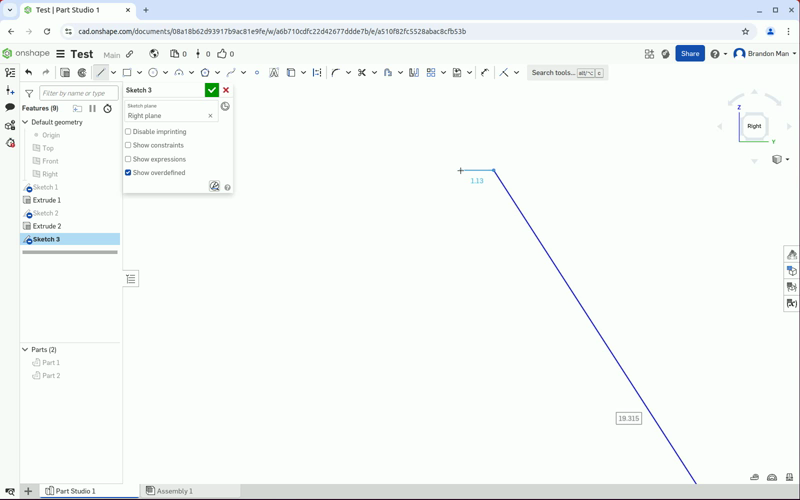
scroll(6)
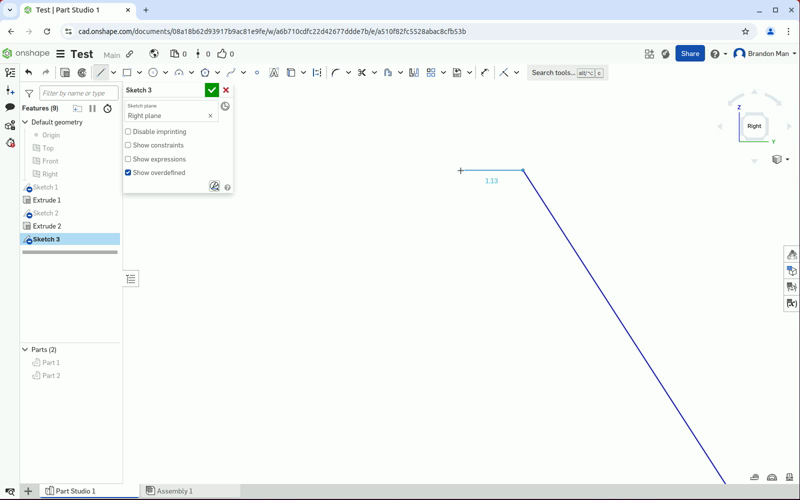
click(460, 170)
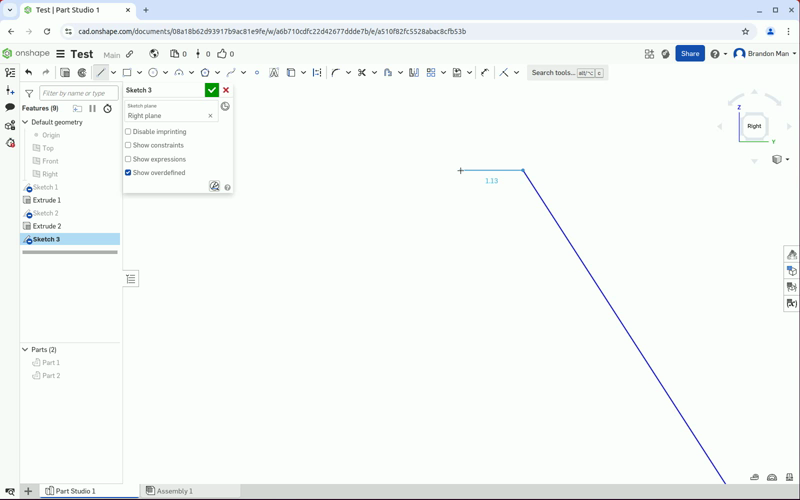
scroll(-6)
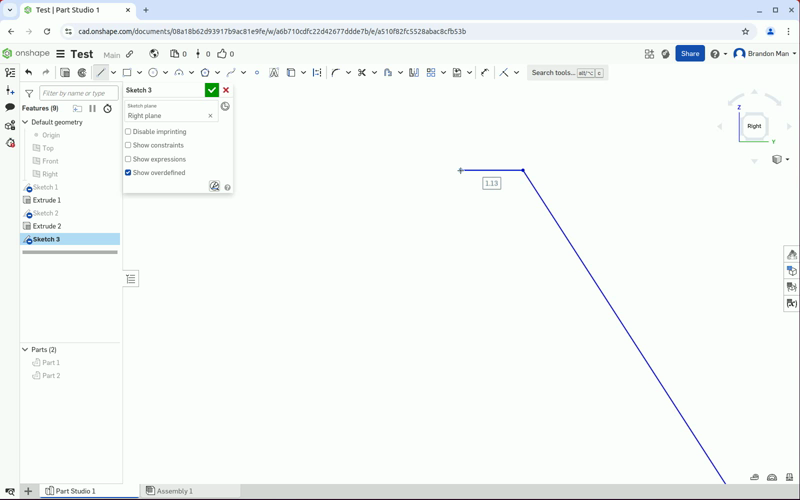
scroll(-6)
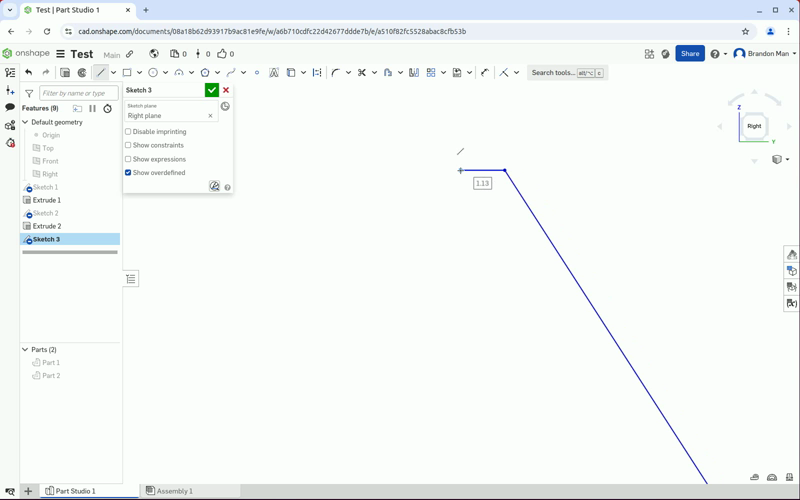
scroll(-6)
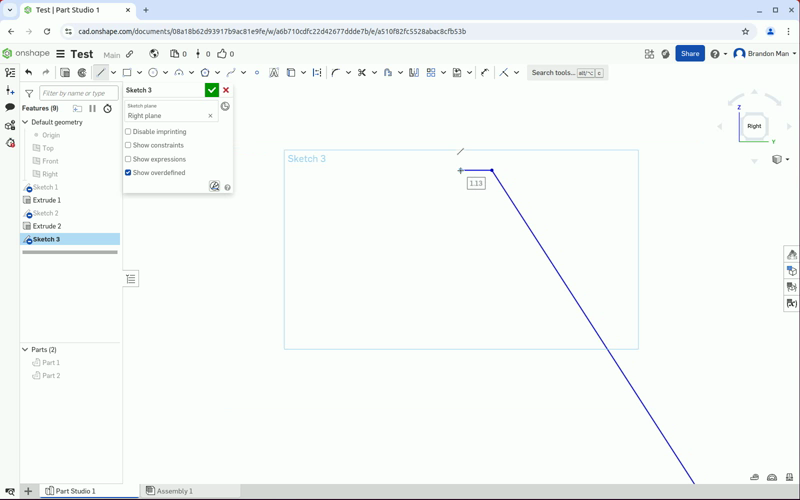
scroll(-6)
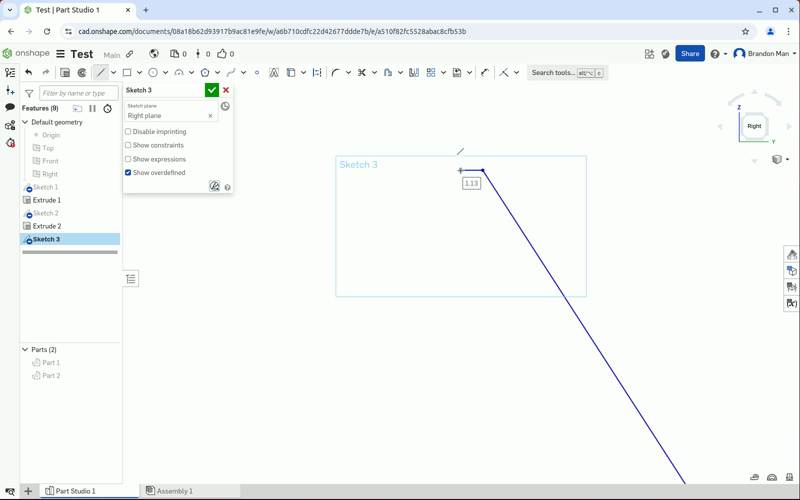
scroll(-6)
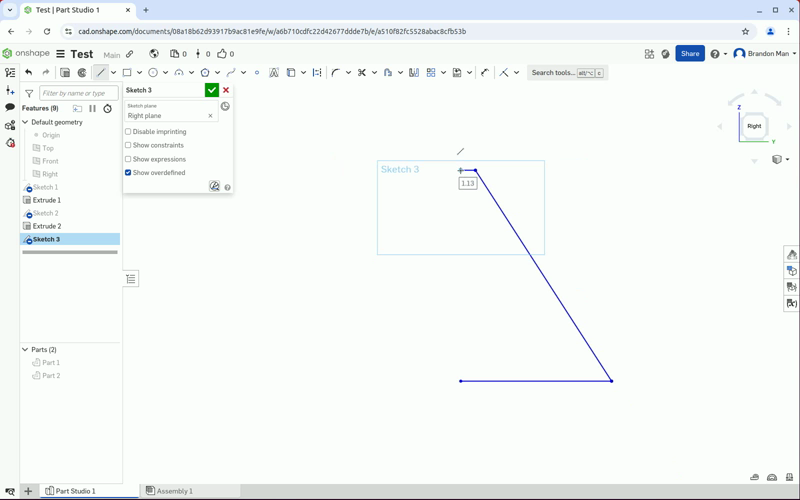
scroll(-6)
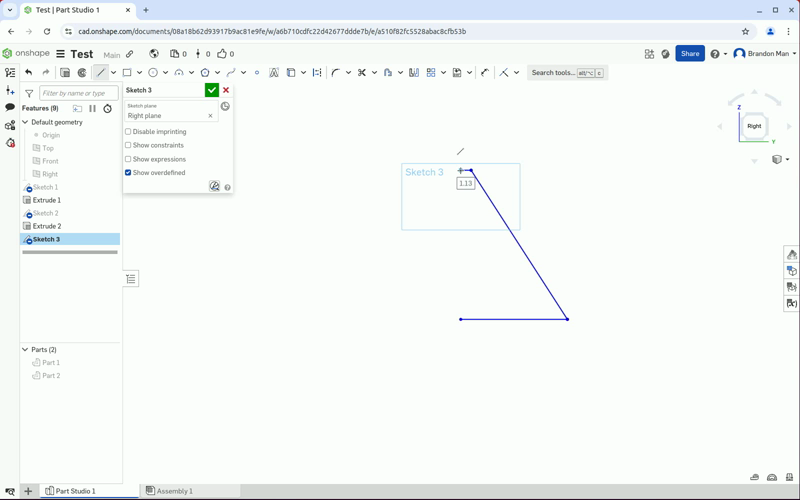
scroll(-6)
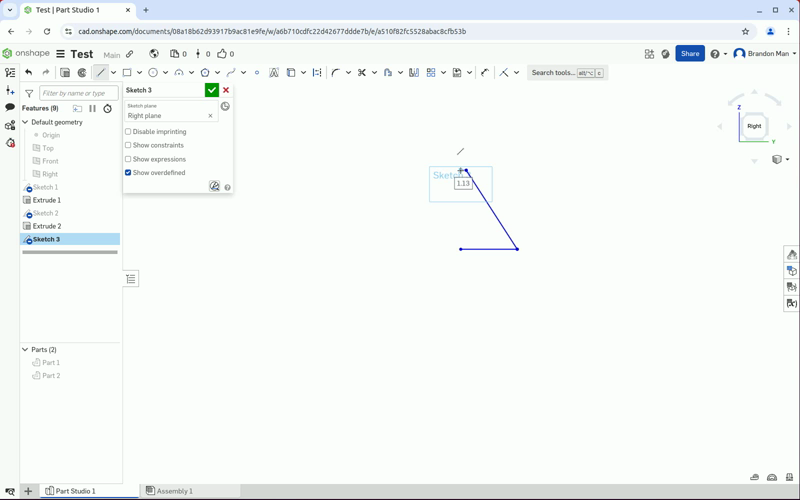
key_up(shift)
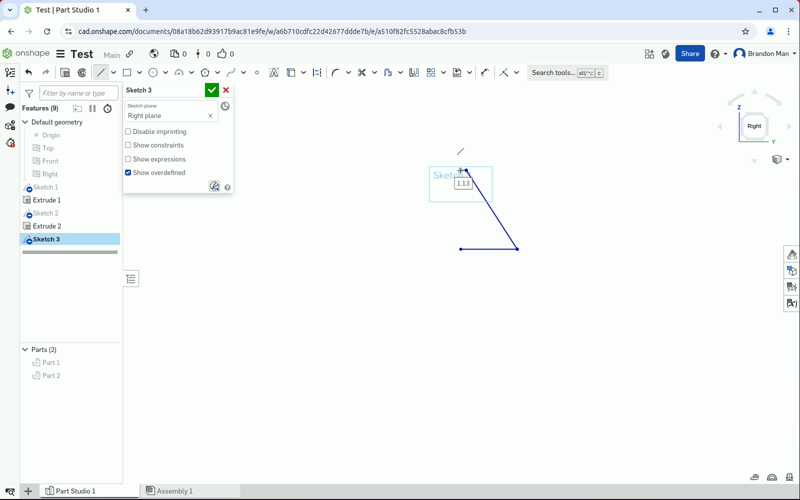
key_down(shift)
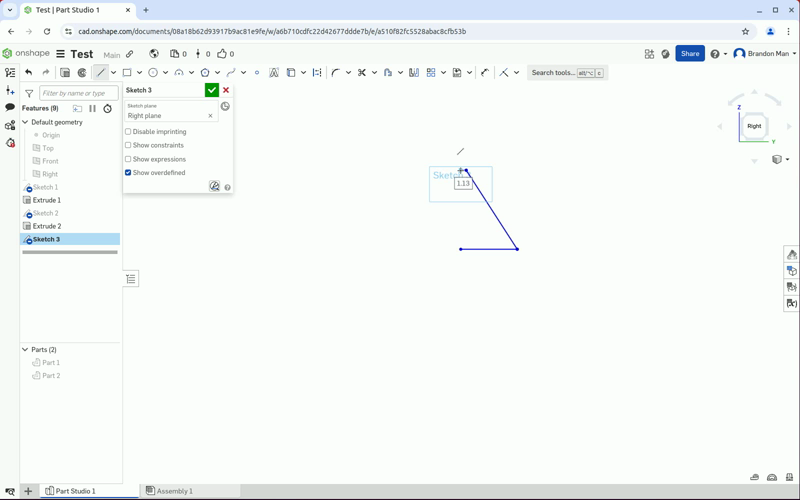
mouse_move(460, 249)
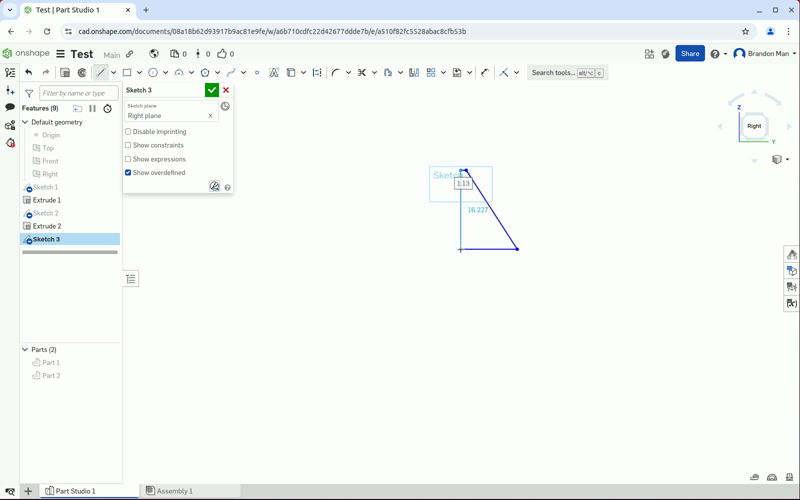
key_up(shift)
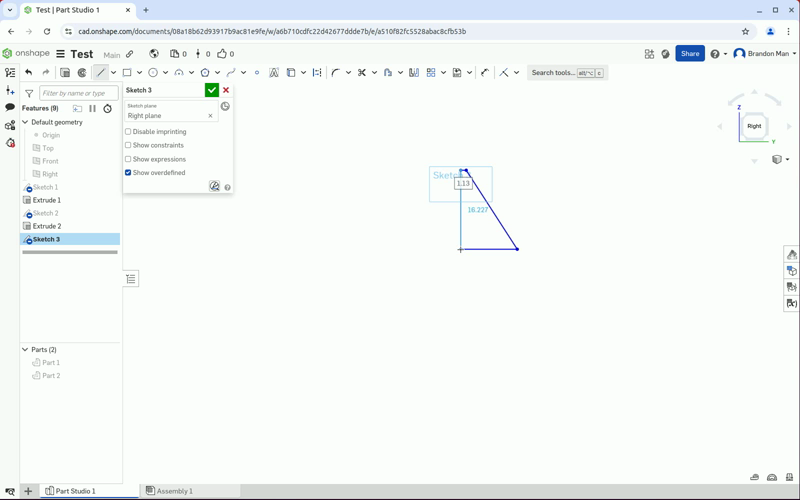
click(460, 249)
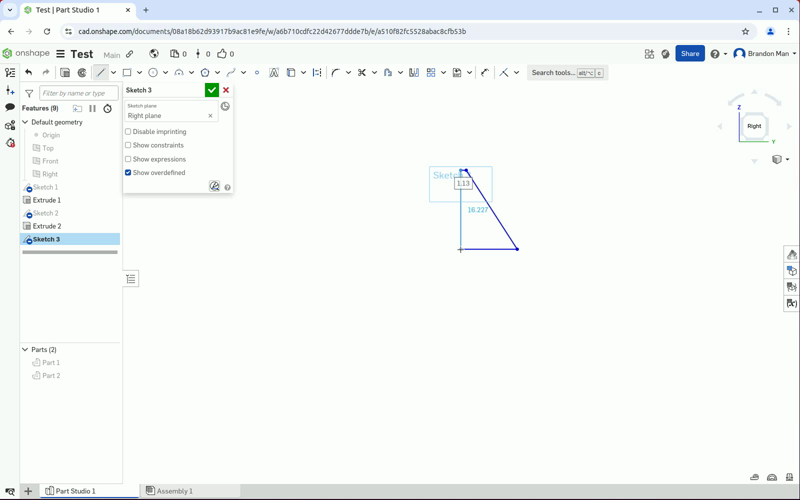
key(esc)
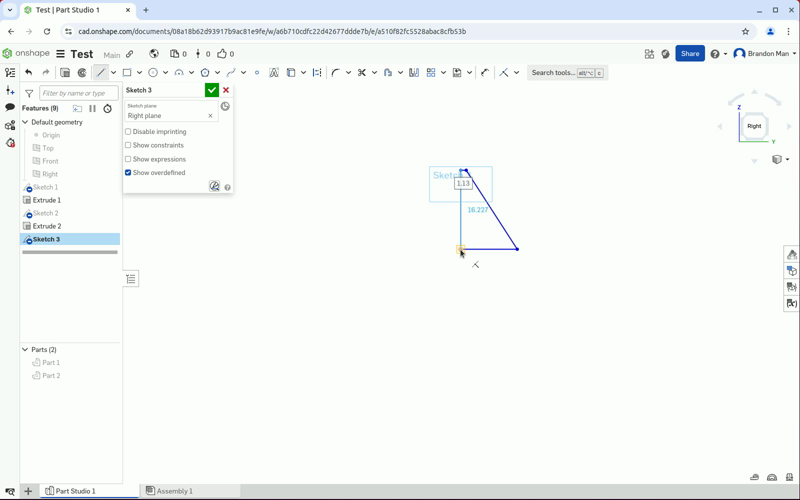
mouse_move(468, 232)
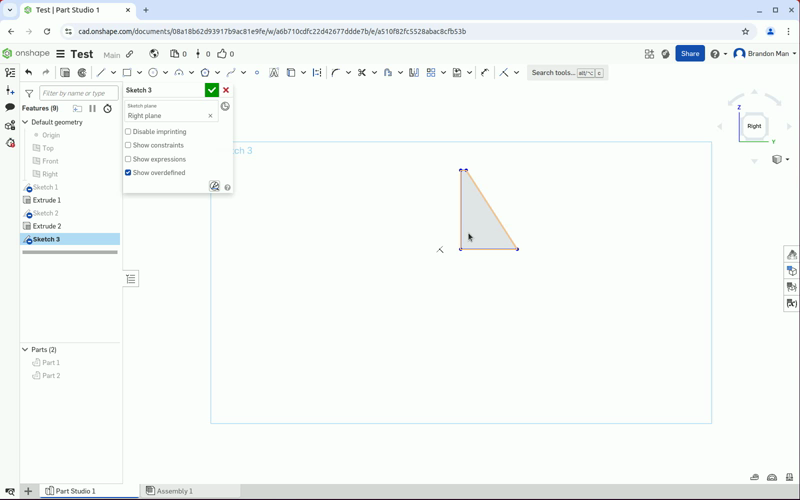
click(468, 232)
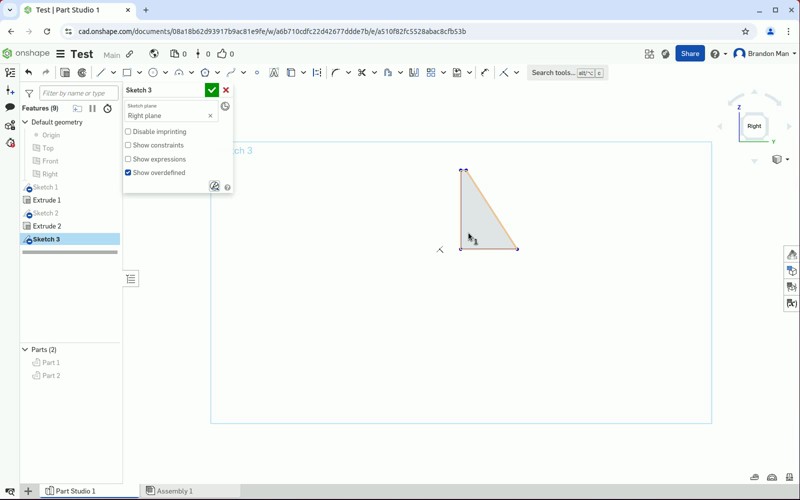
mouse_move(73, 352)
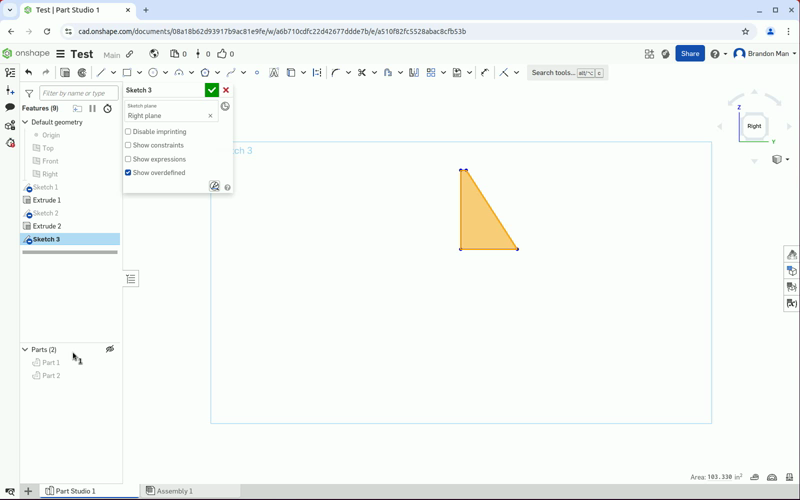
key(shift+y)
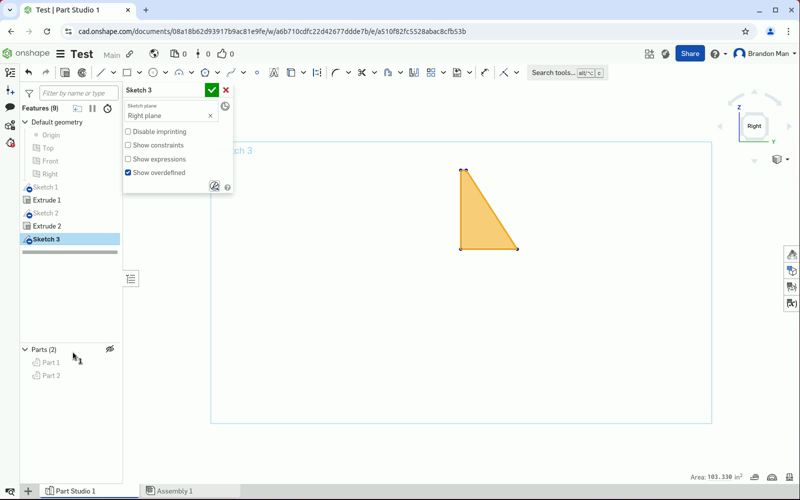
key(shift+e)
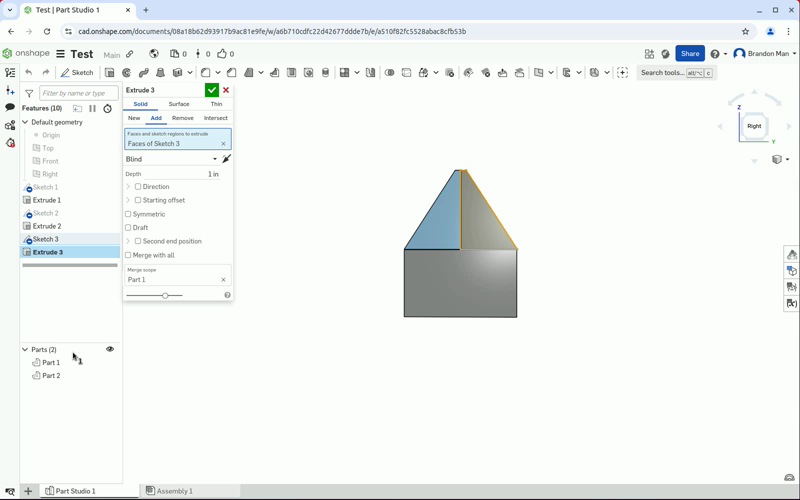
mouse_move(143, 106)
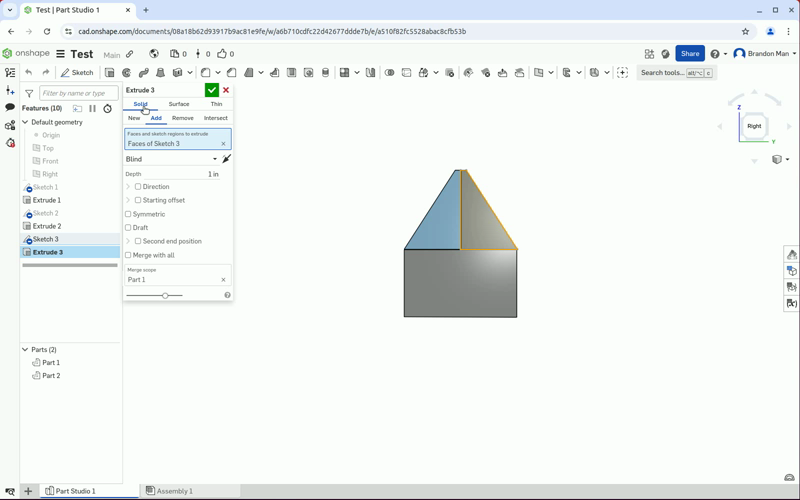
click(143, 106)
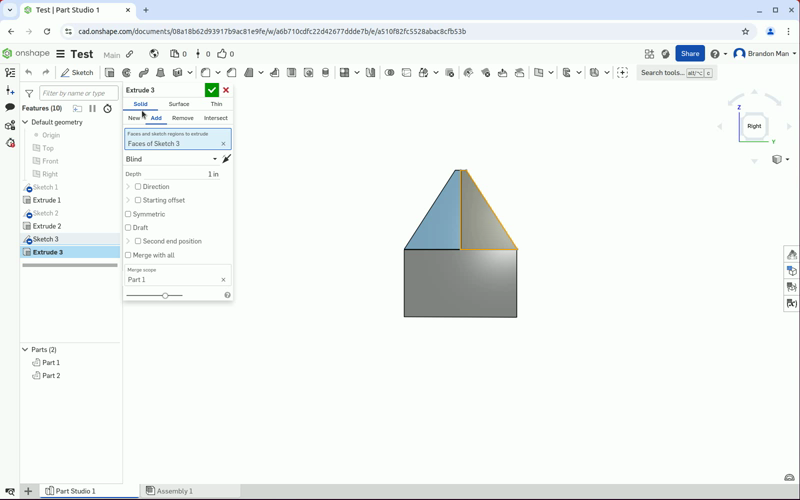
mouse_move(137, 120)
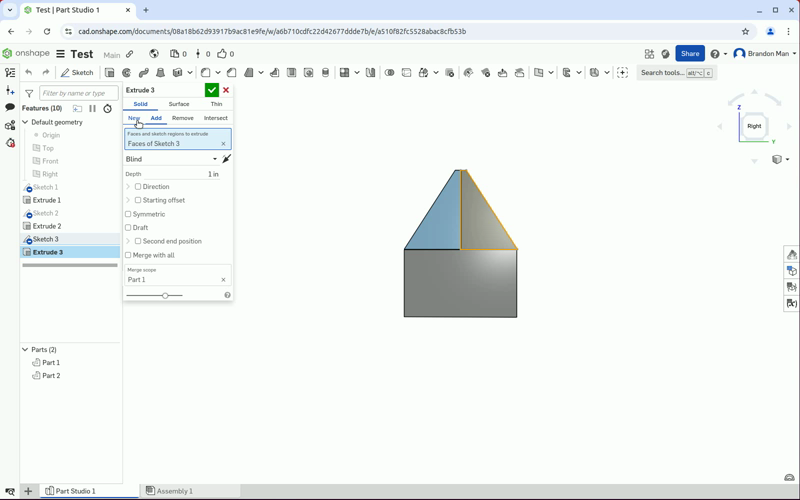
click(137, 120)
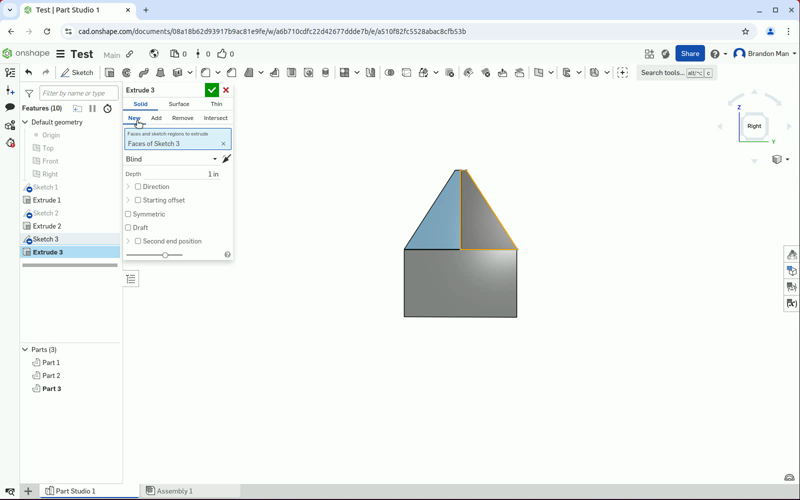
key(tab, 4)
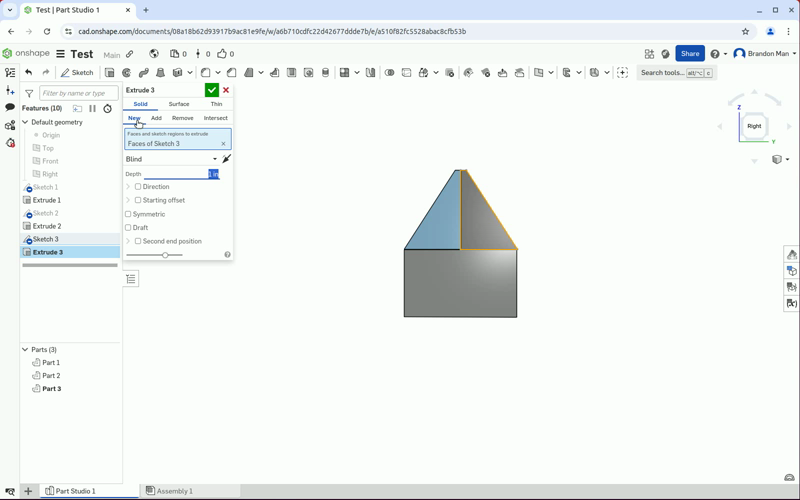
text(18.294)
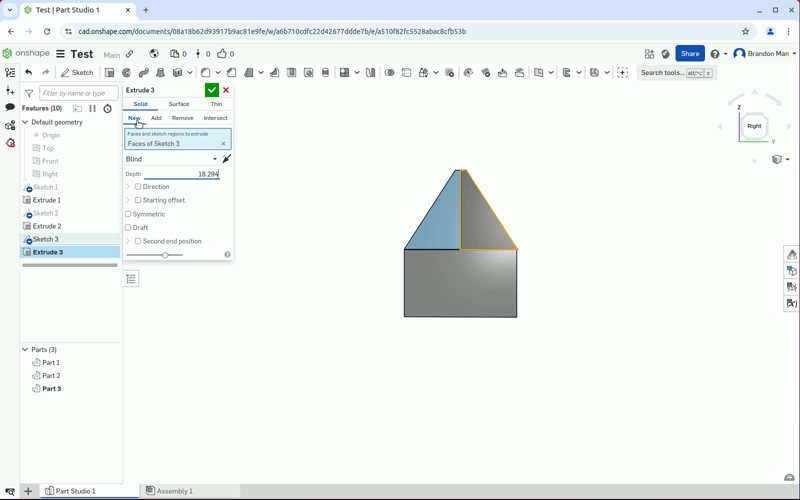
key(tab, 3)
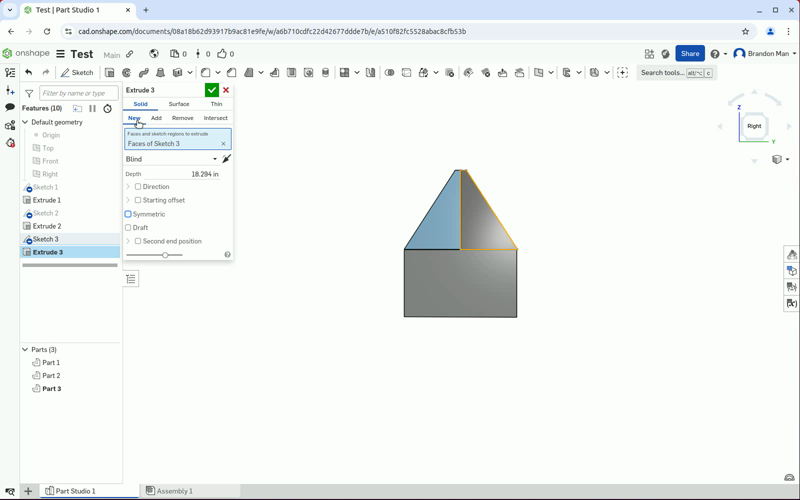
key(space)
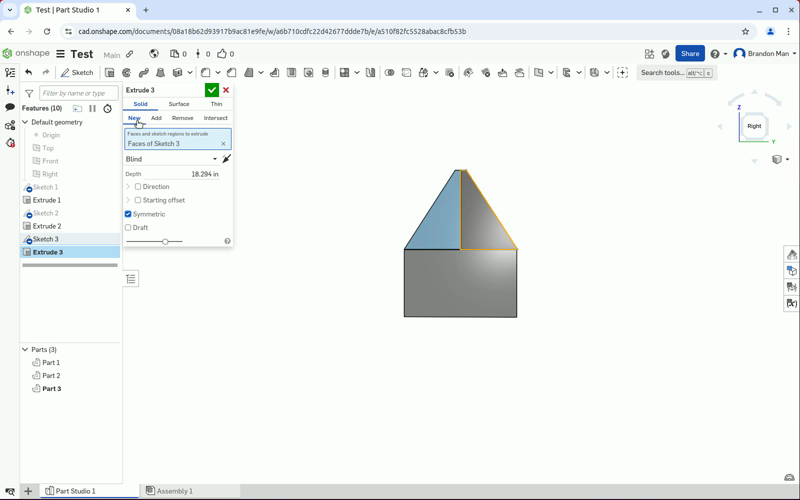
key(enter)
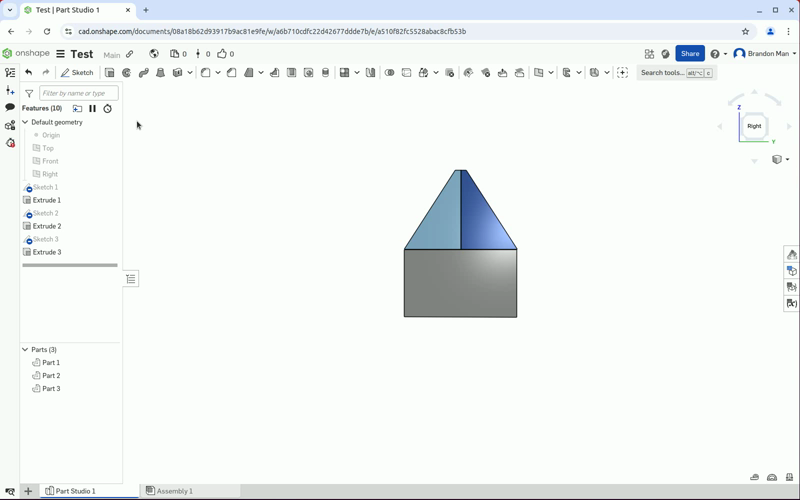
key(shift+h)
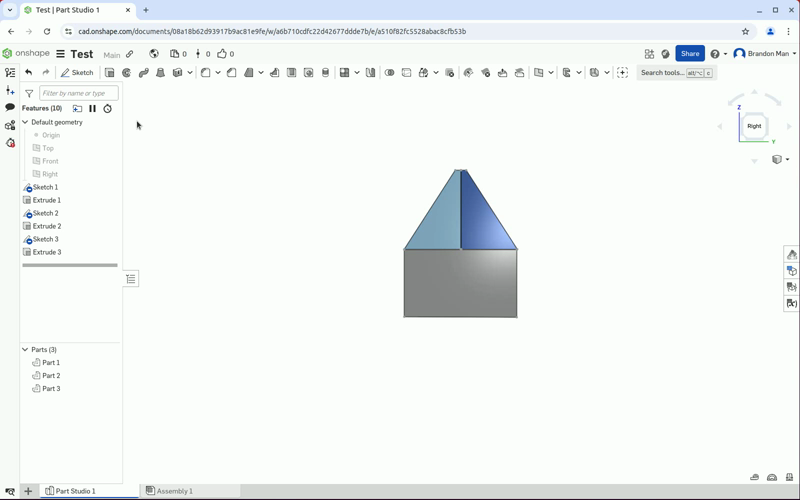
key(shift+h)
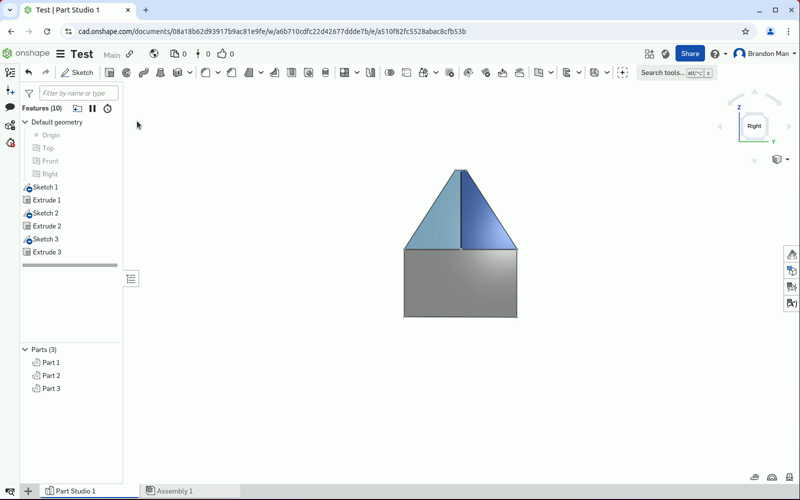
key(shift+7)
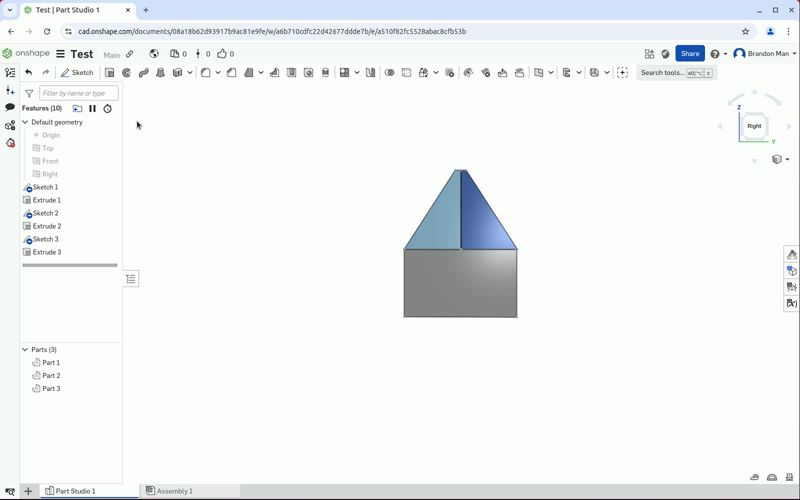
key(right, 2)
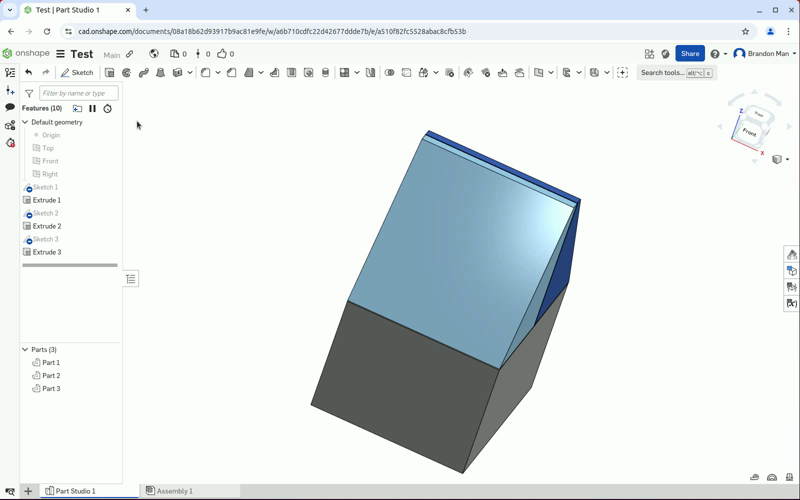
key(down, 2)
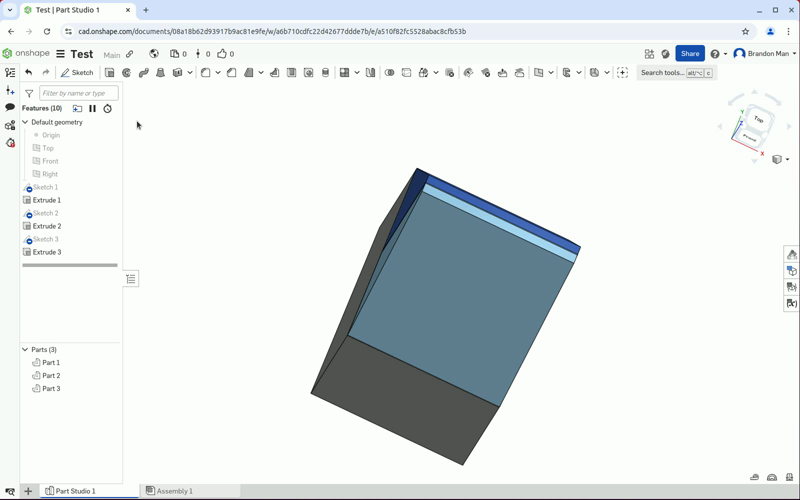
key(up, 2)
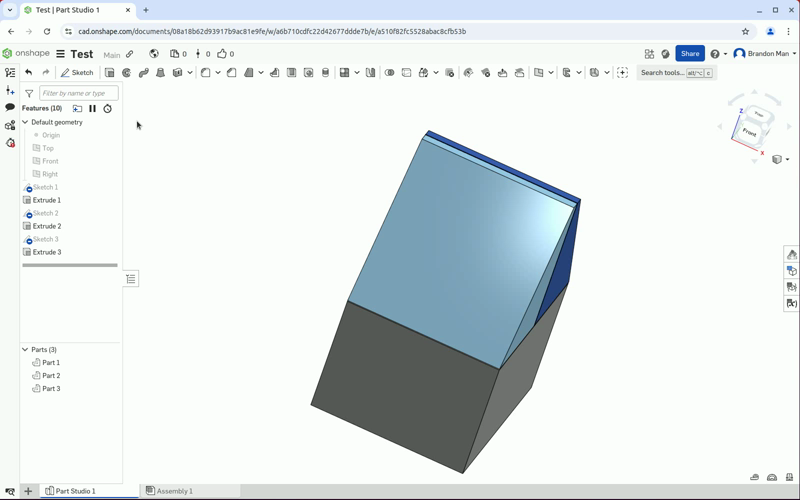
key(left, 2)
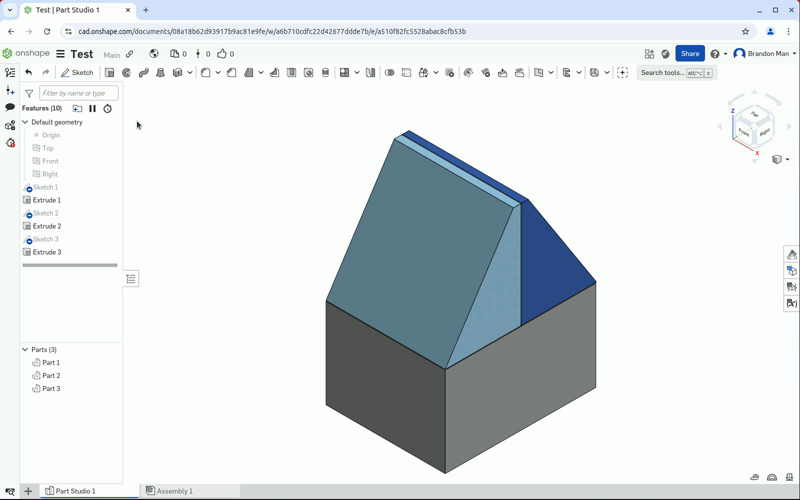
mouse_move(73, 189)
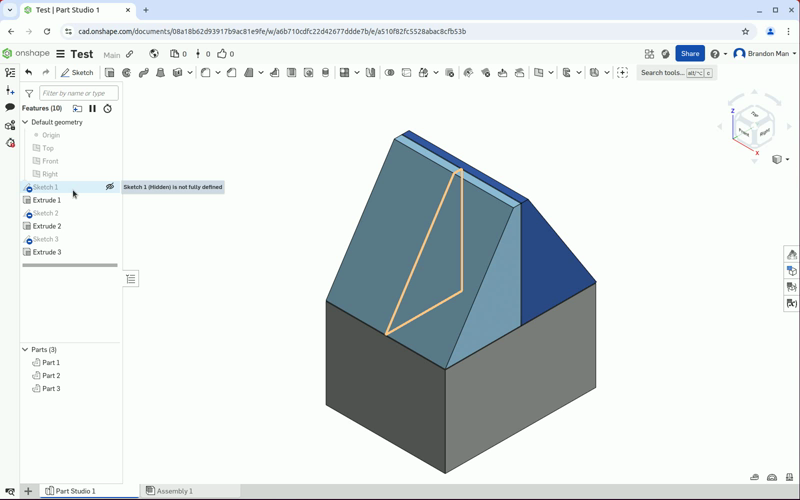
click(73, 189)